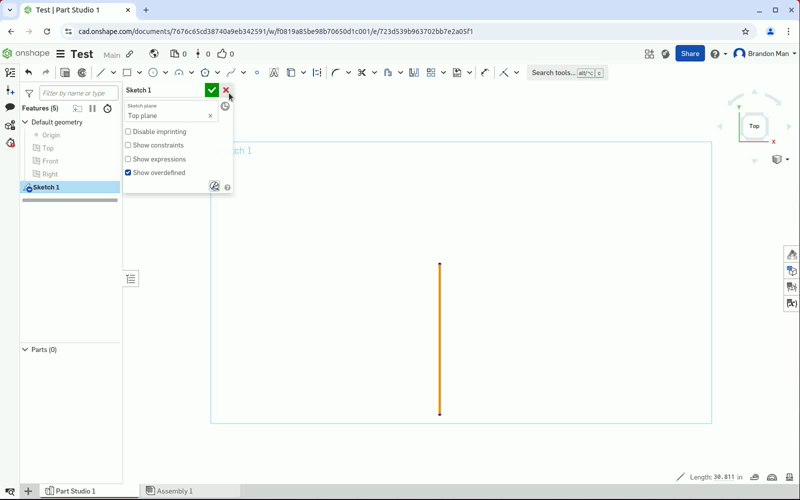
key(shift+h)
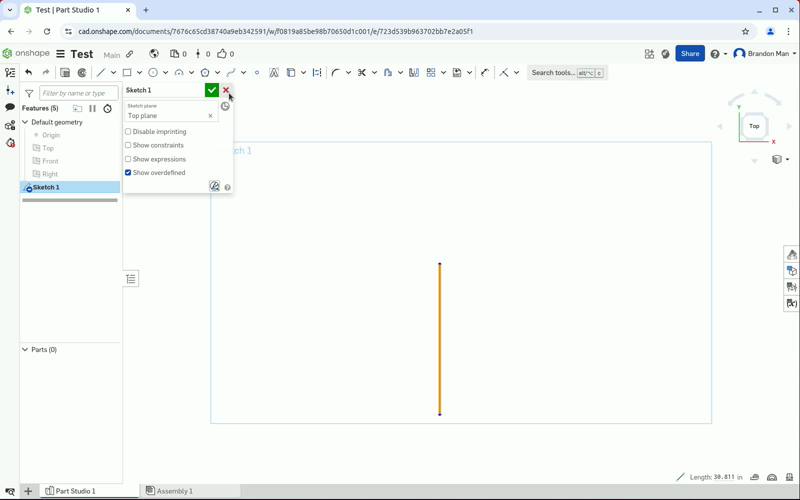
key(shift+s)
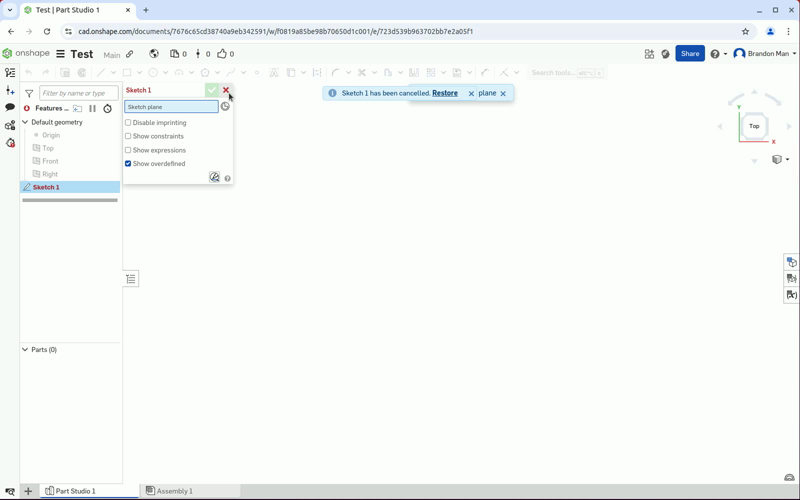
mouse_move(73, 150)
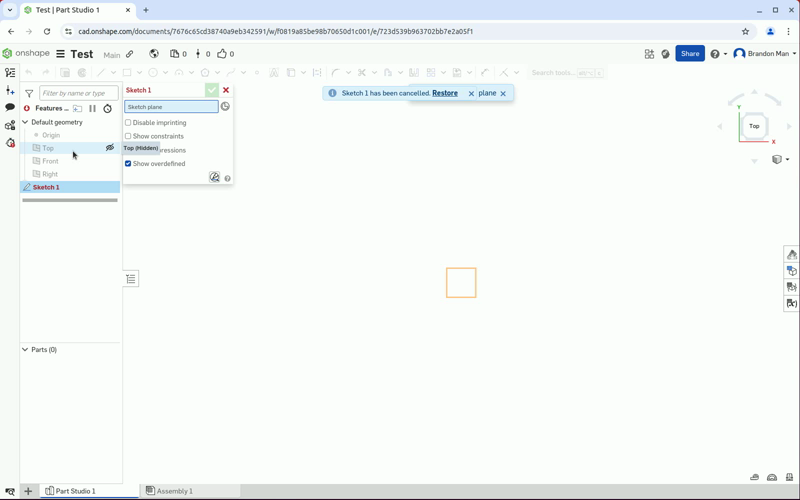
click(73, 150)
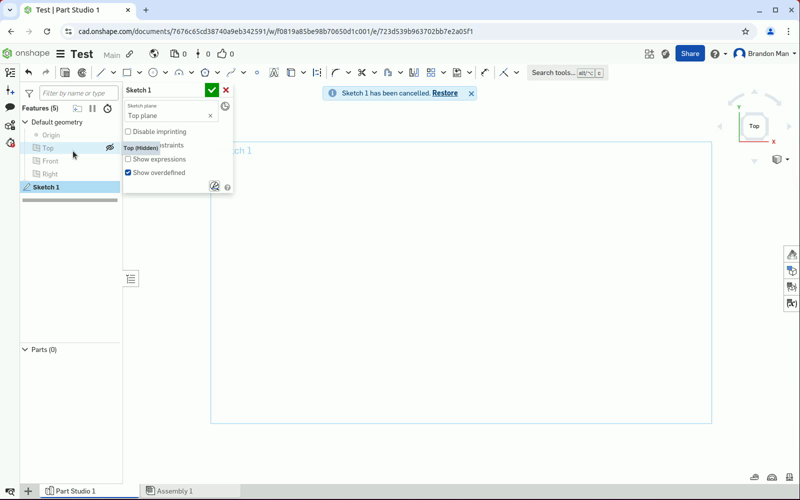
mouse_move(73, 352)
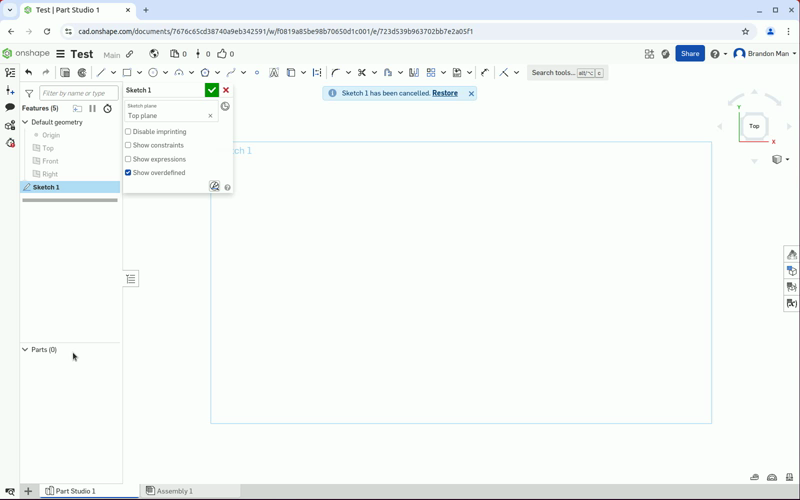
key(y)
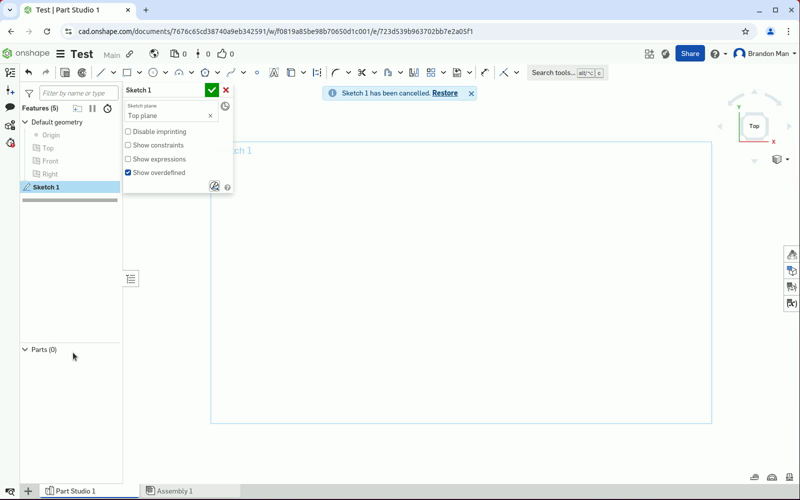
key(c)
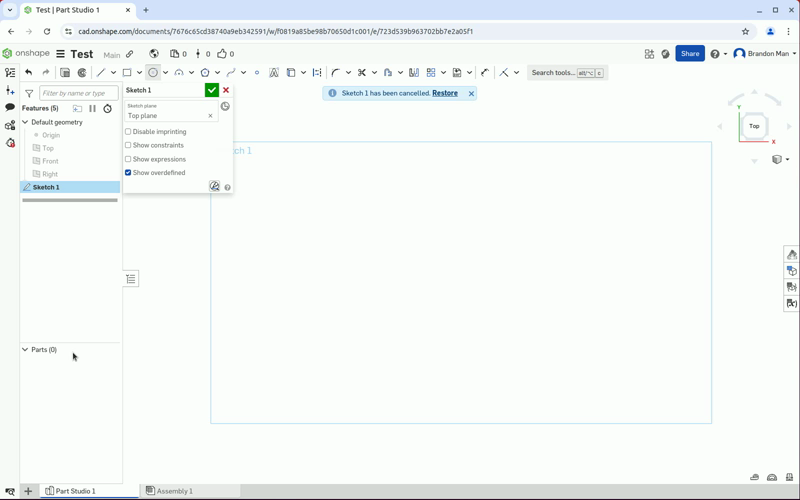
key_down(shift)
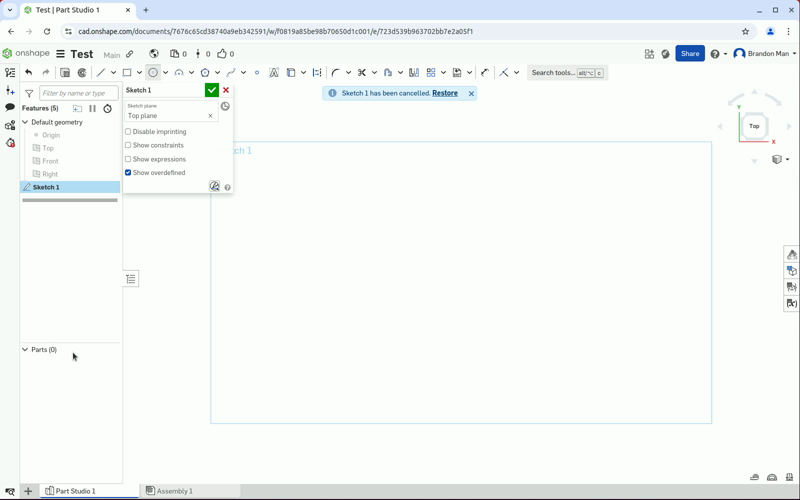
mouse_move(461, 282)
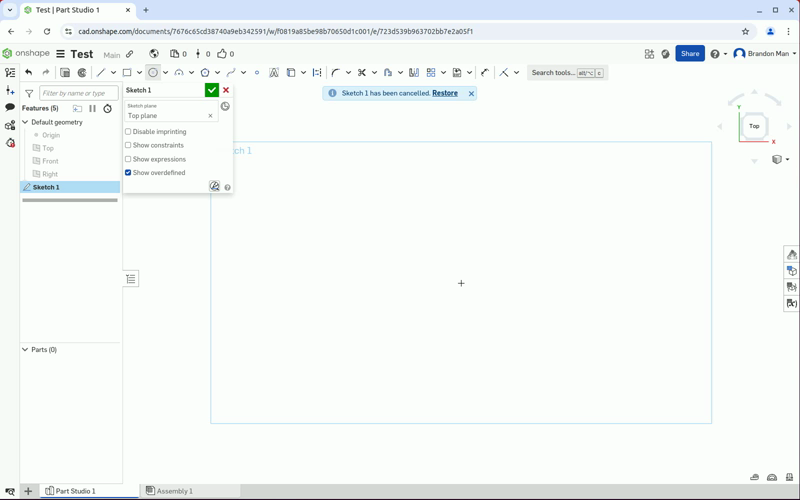
click(461, 282)
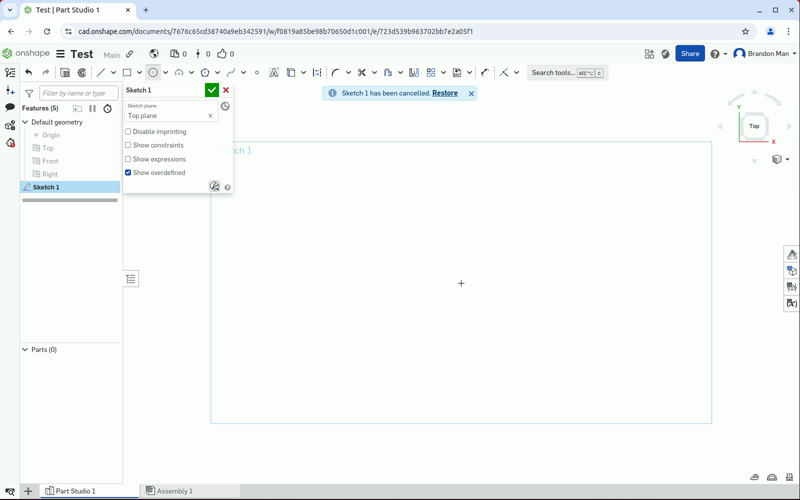
key_up(shift)
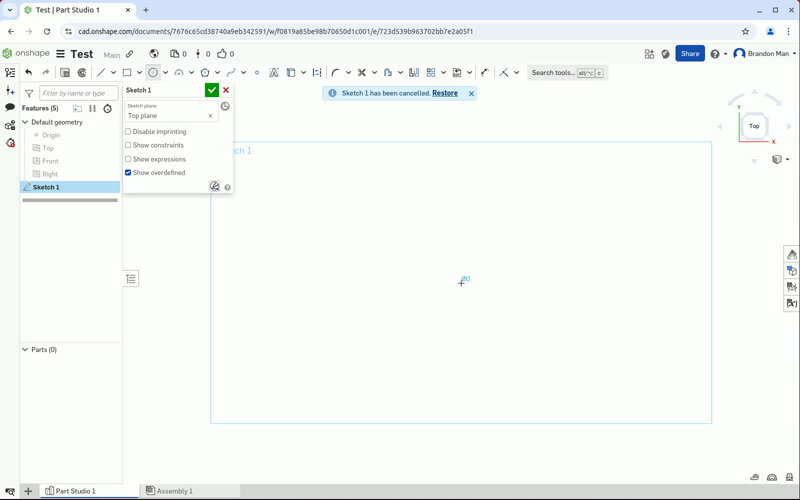
mouse_move(574, 282)
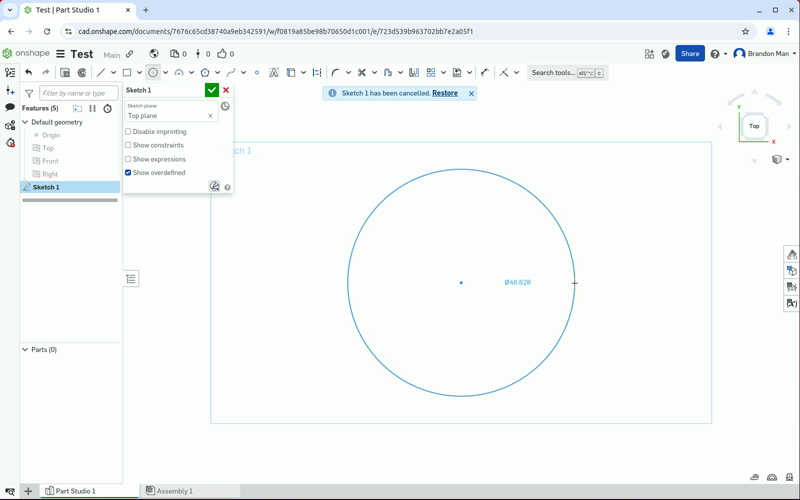
click(574, 282)
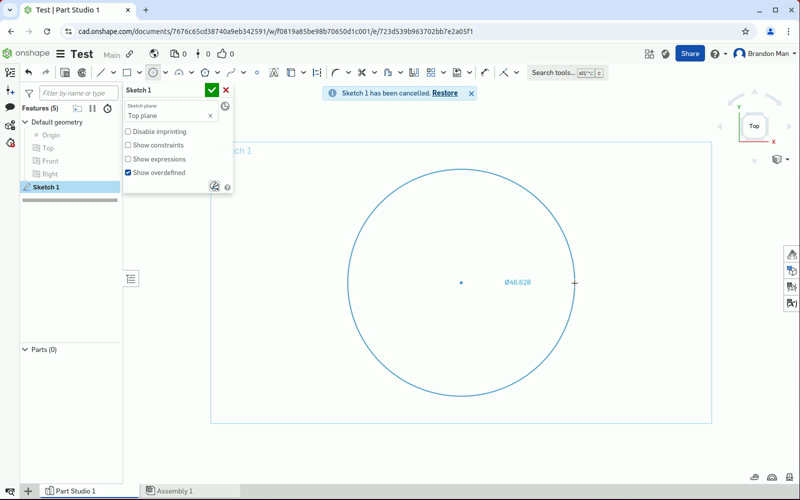
key(esc)
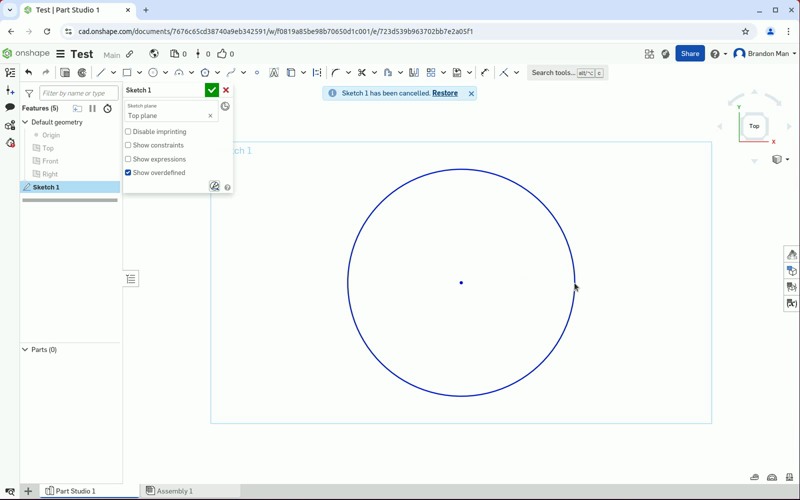
key(c)
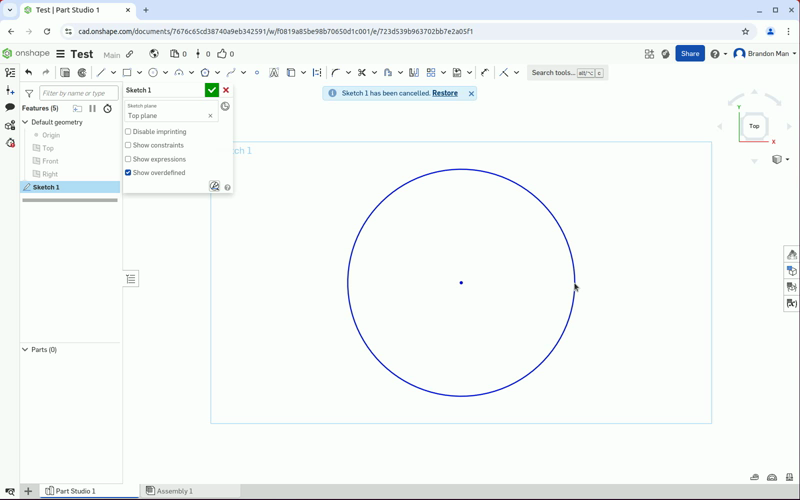
key_down(shift)
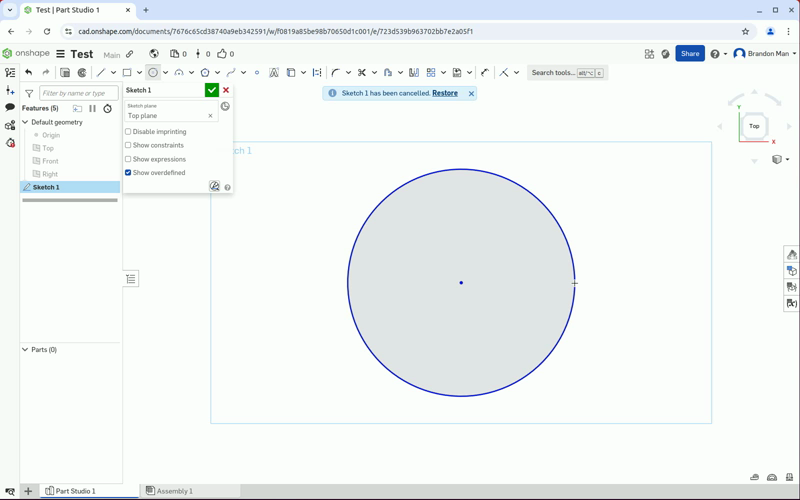
mouse_move(461, 282)
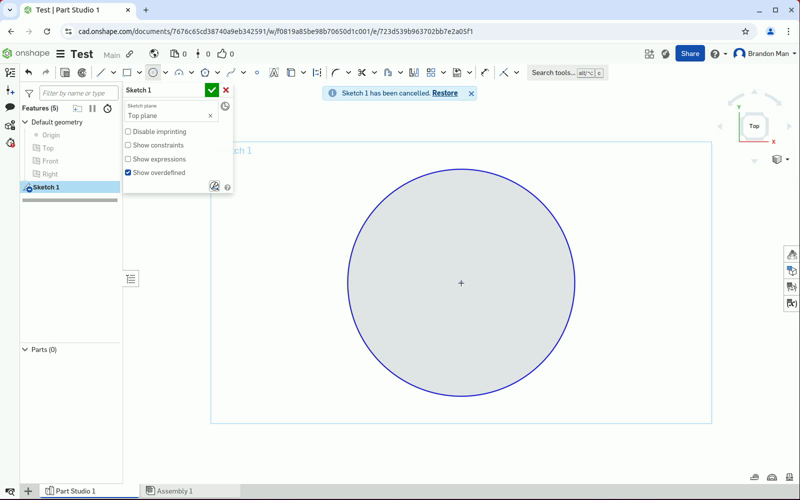
click(461, 282)
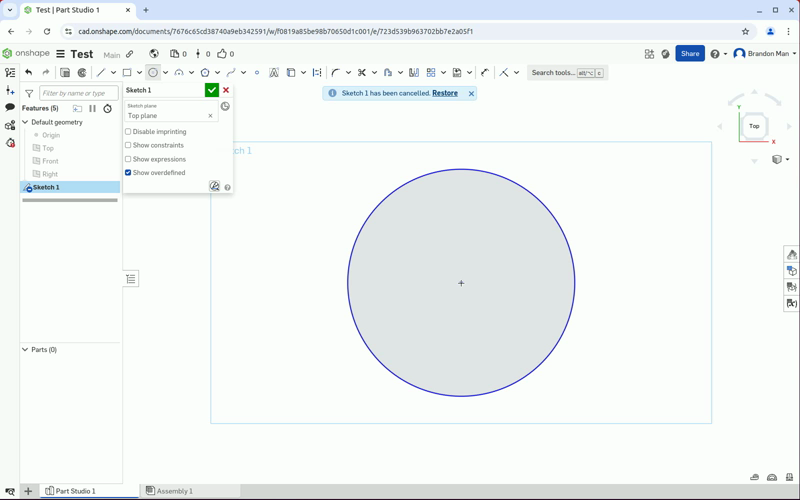
key_up(shift)
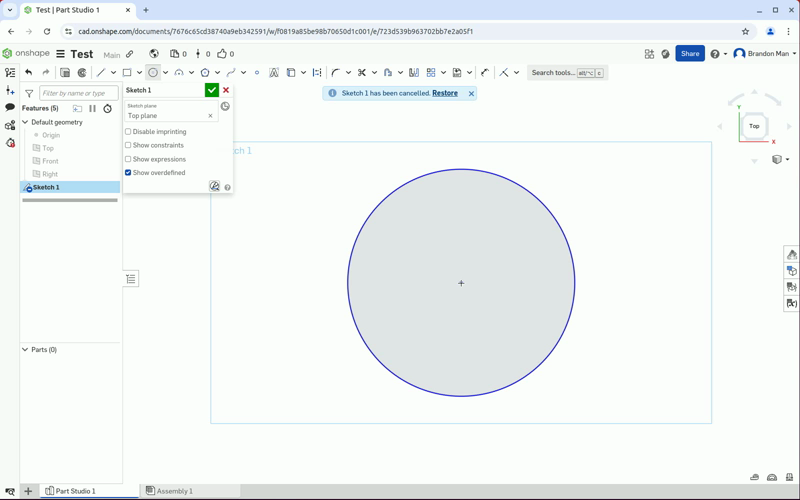
mouse_move(529, 282)
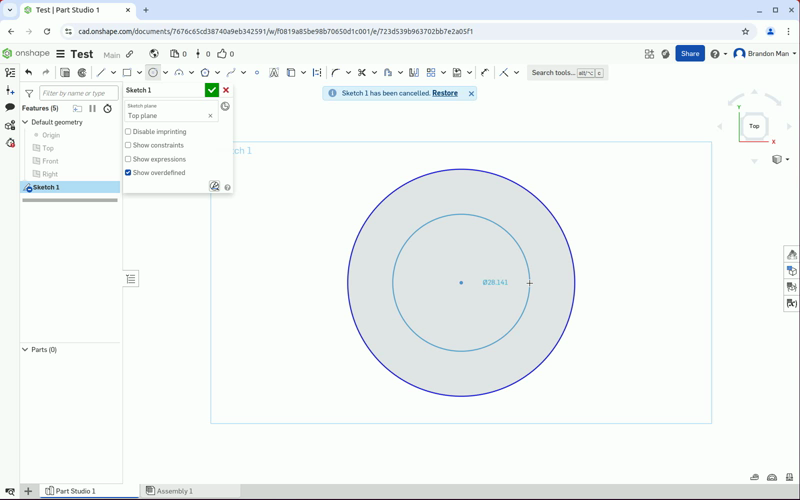
click(529, 282)
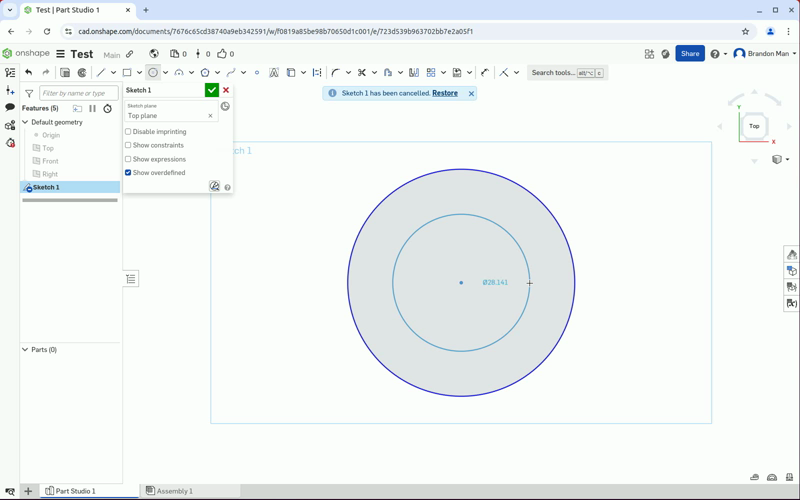
key(esc)
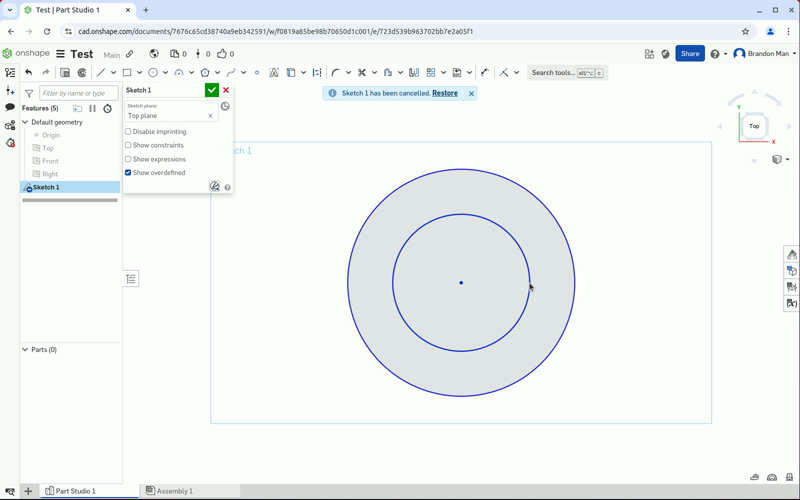
mouse_move(548, 267)
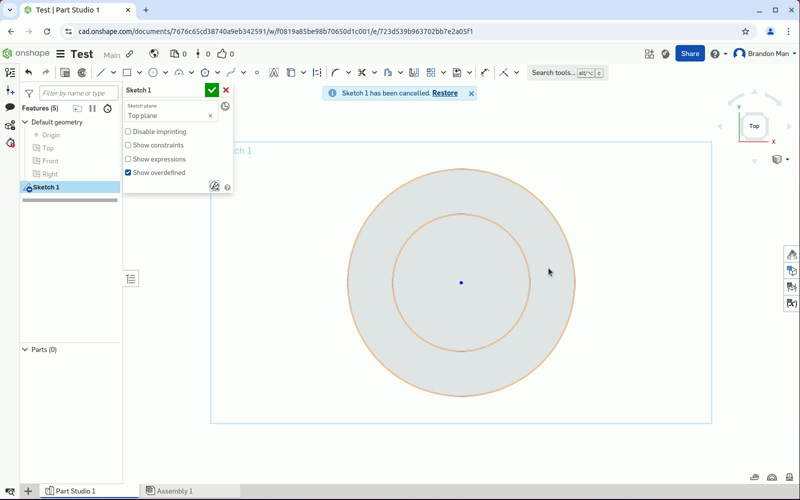
click(548, 267)
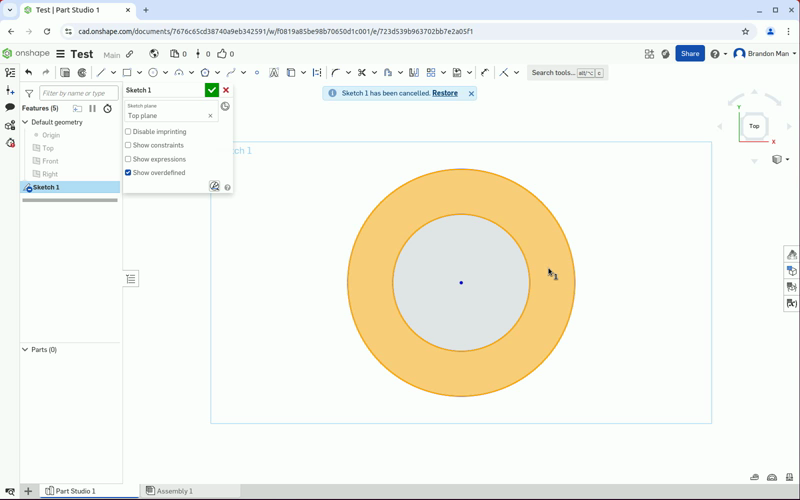
mouse_move(73, 352)
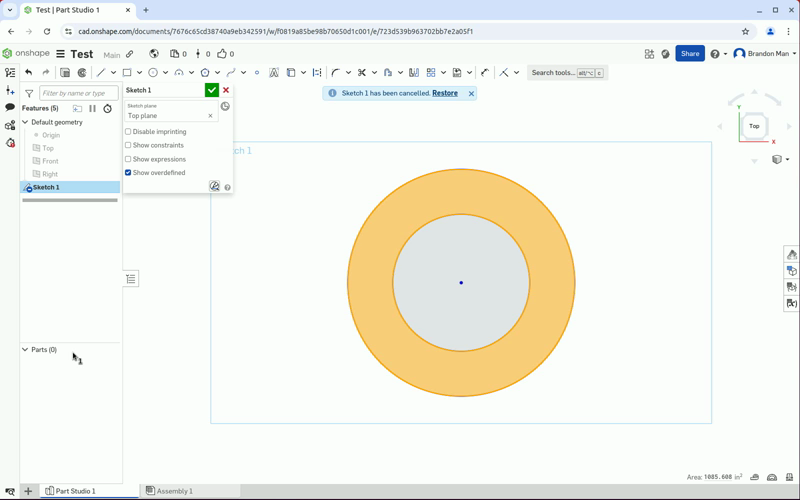
key(shift+y)
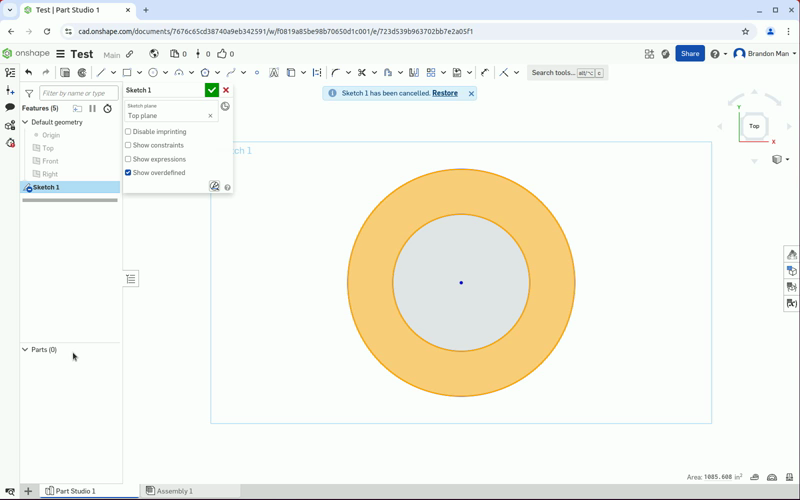
key(shift+e)
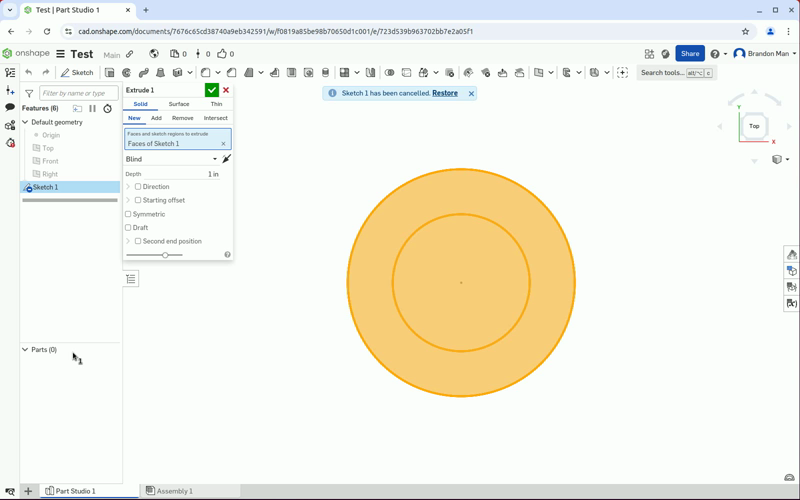
mouse_move(143, 106)
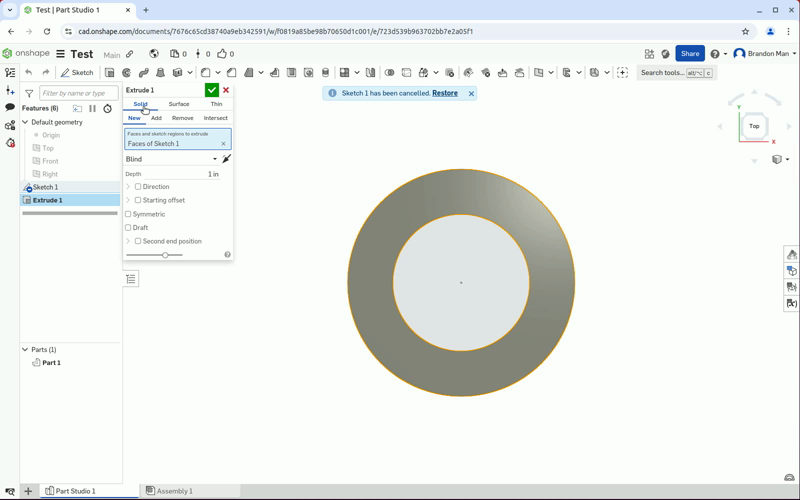
click(143, 106)
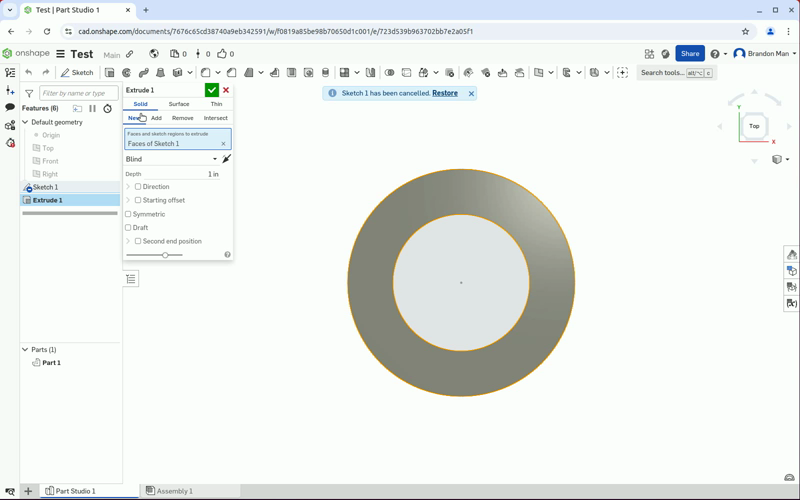
mouse_move(137, 120)
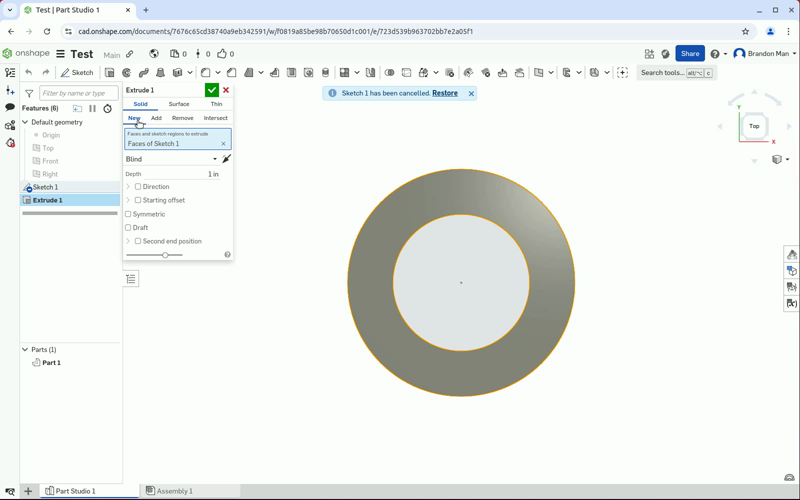
click(137, 120)
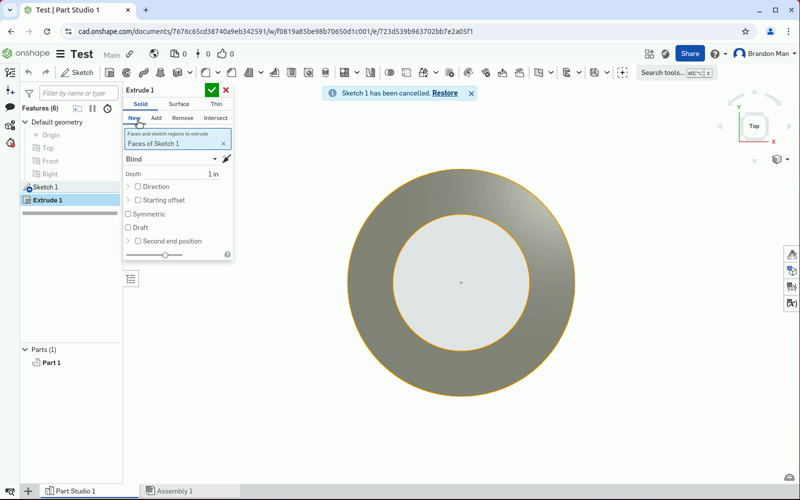
key(tab, 4)
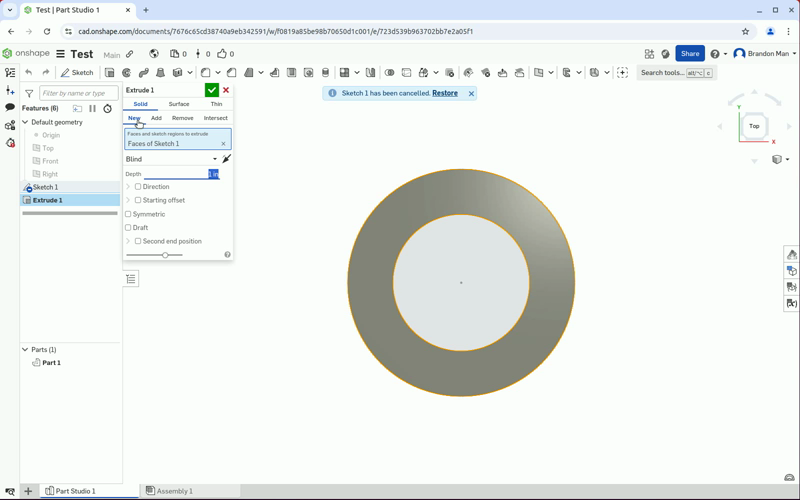
text(1.685)
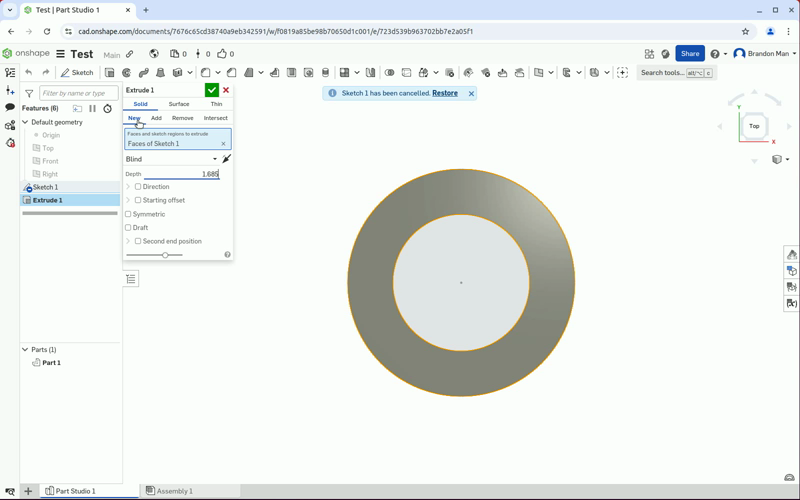
key(enter)
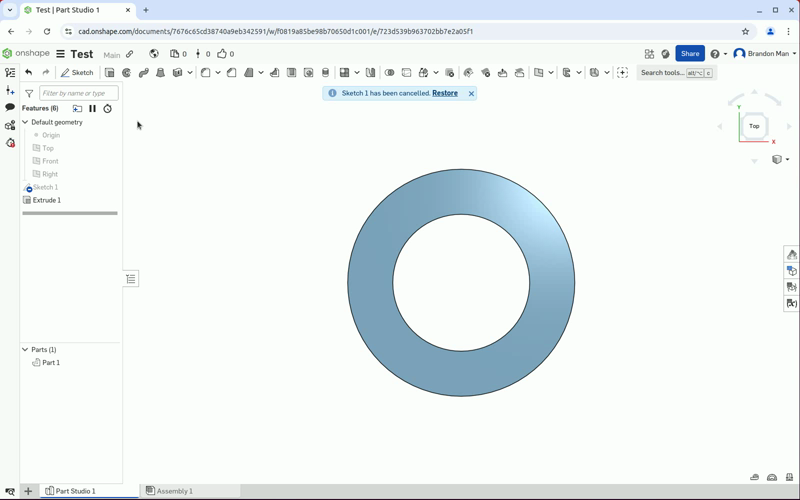
key(shift+h)
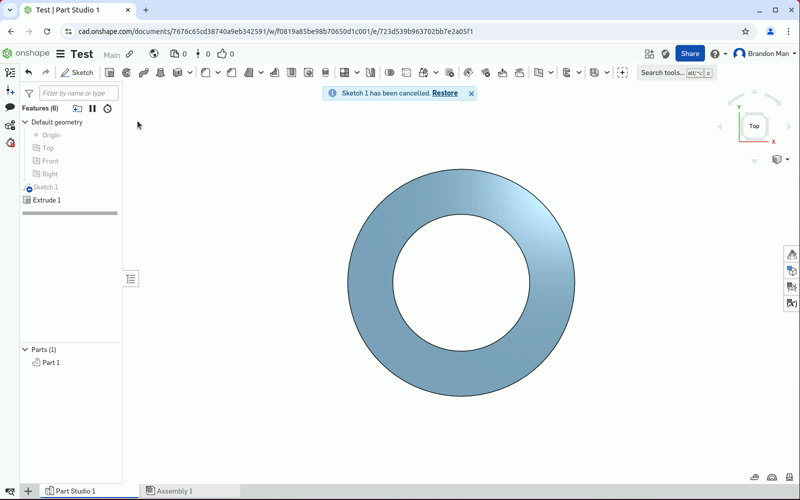
key(shift+h)
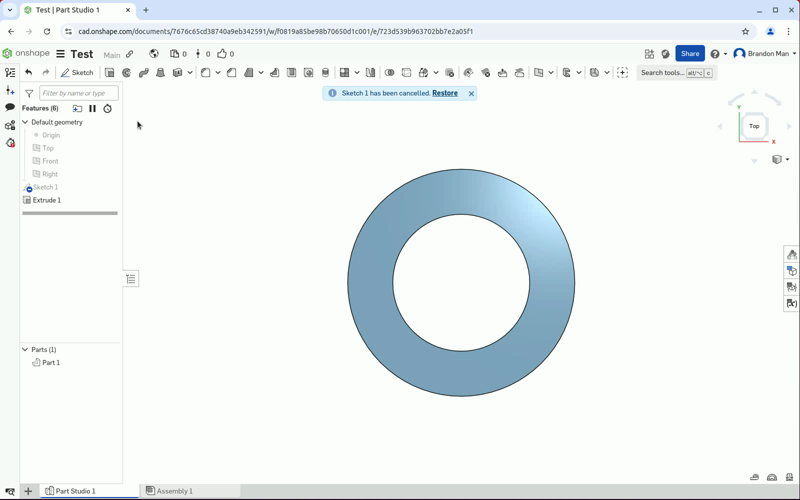
mouse_move(73, 189)
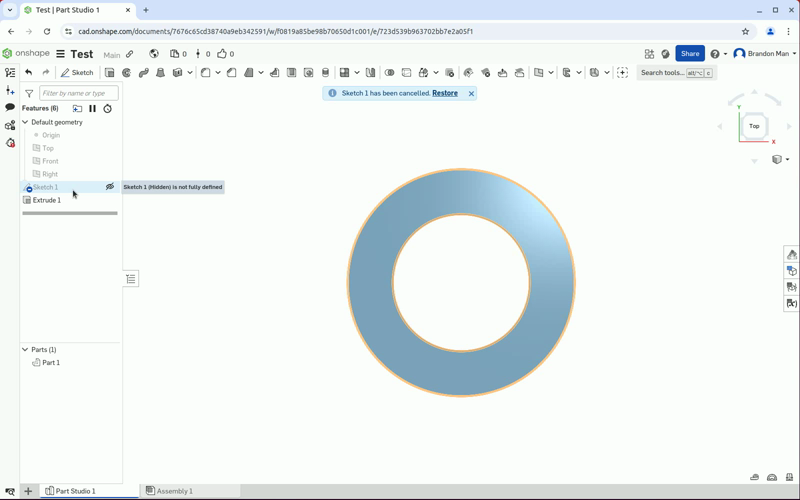
click(73, 189)
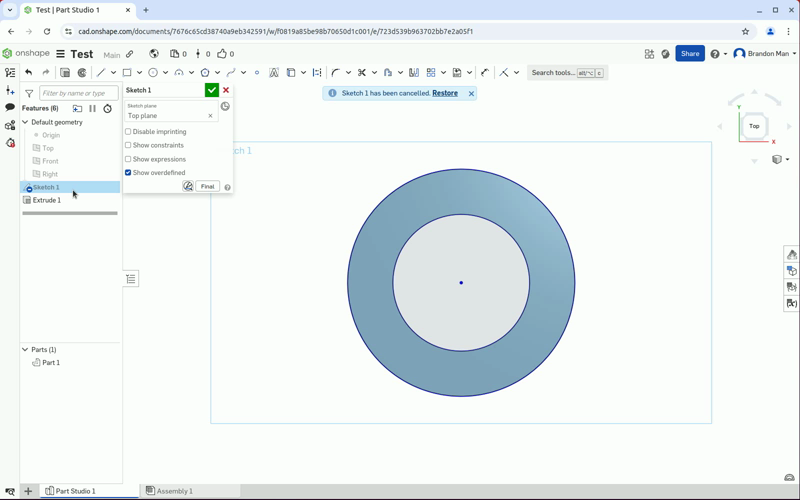
mouse_move(229, 92)
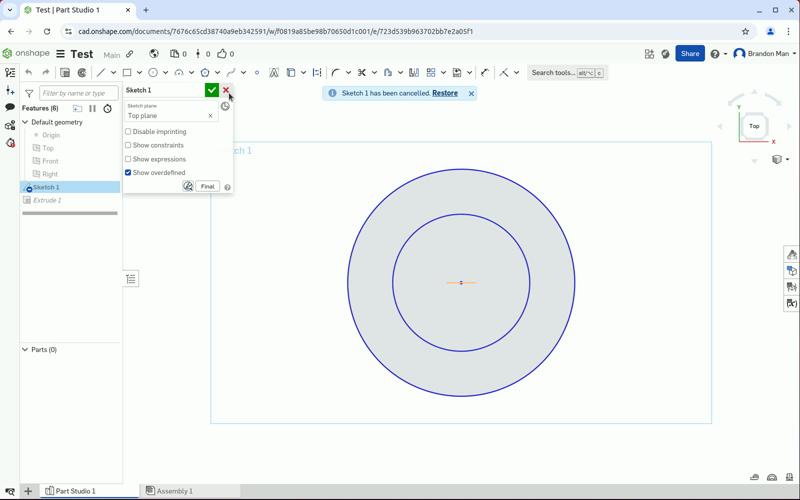
click(229, 92)
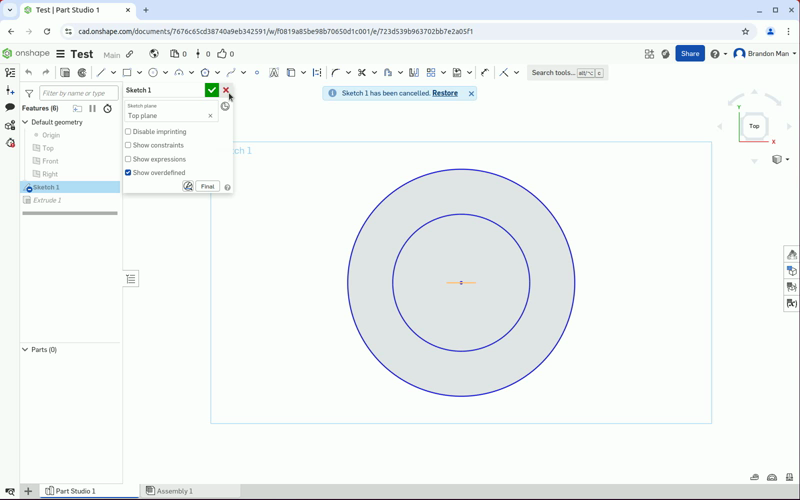
key(shift+s)
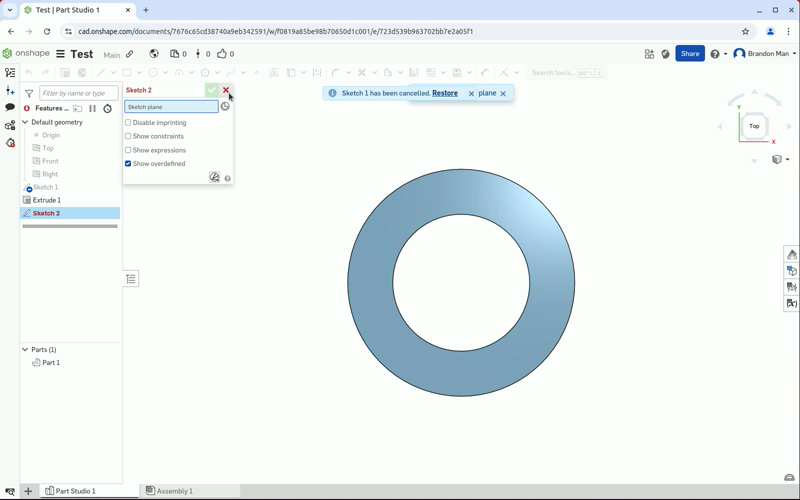
mouse_move(73, 150)
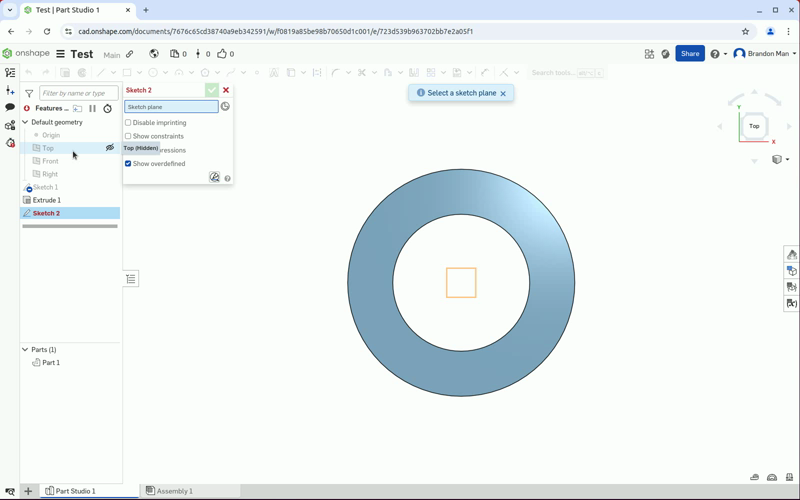
click(73, 150)
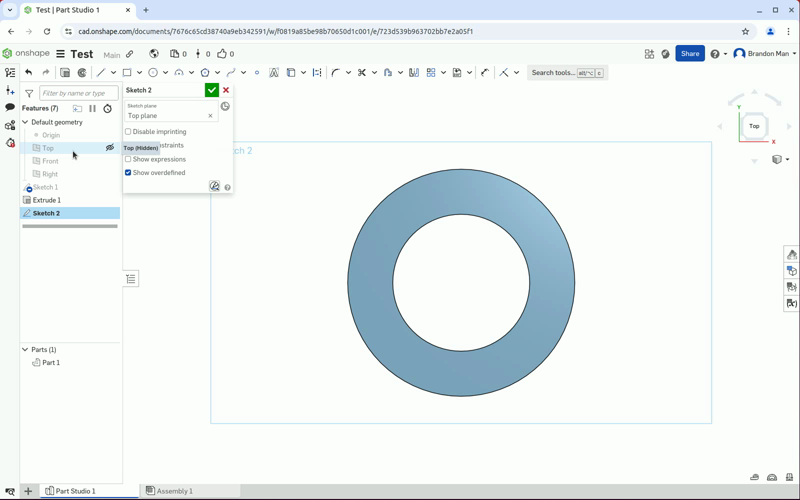
mouse_move(73, 352)
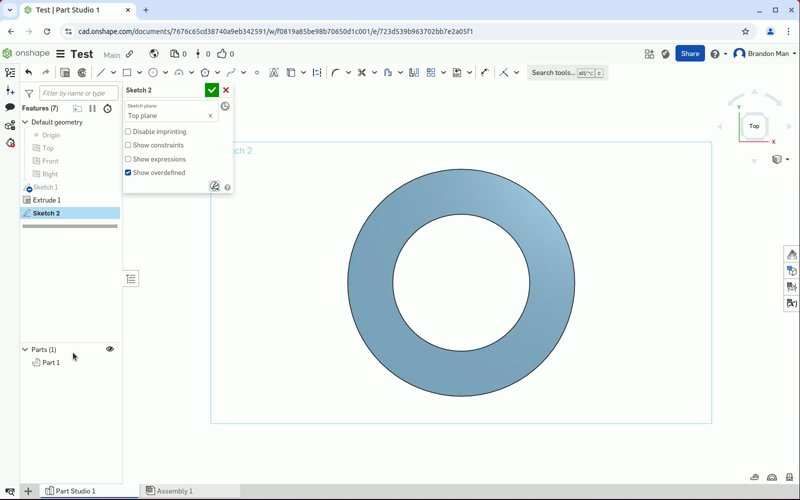
key(y)
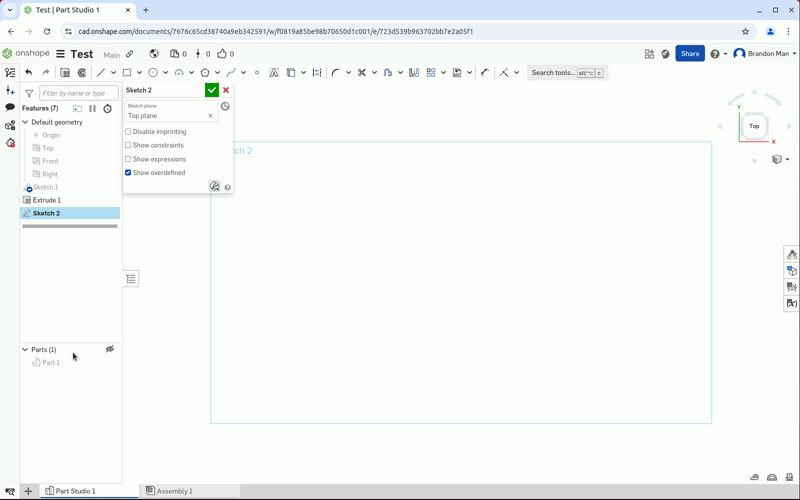
key(c)
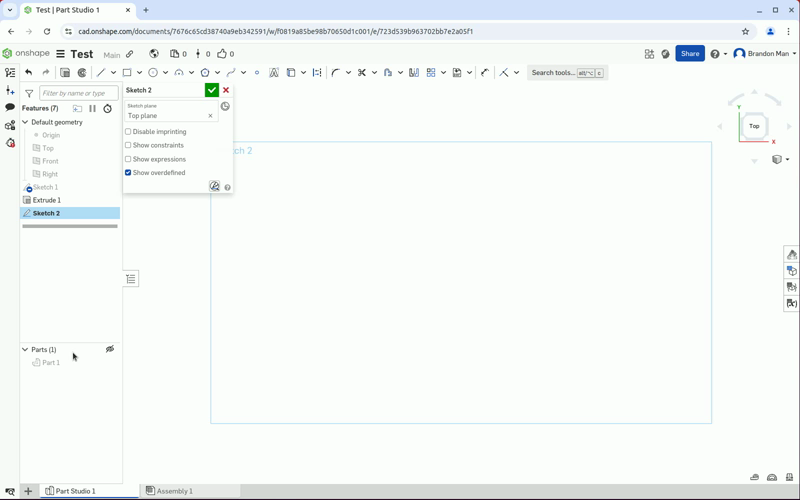
key_down(shift)
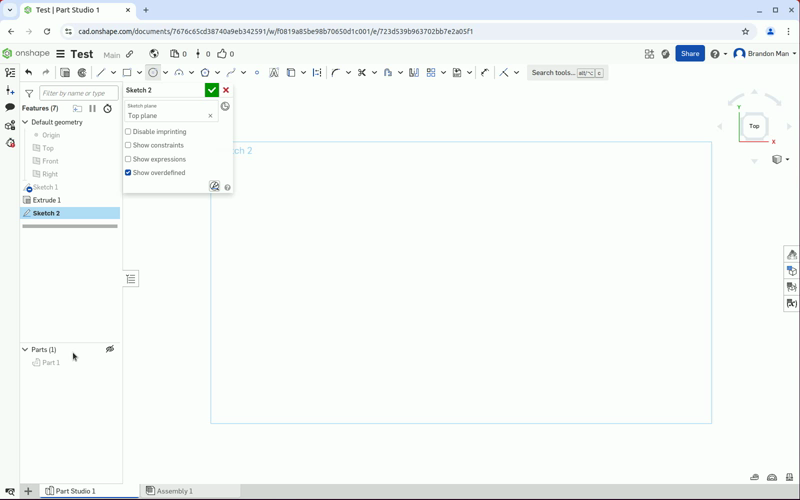
mouse_move(461, 282)
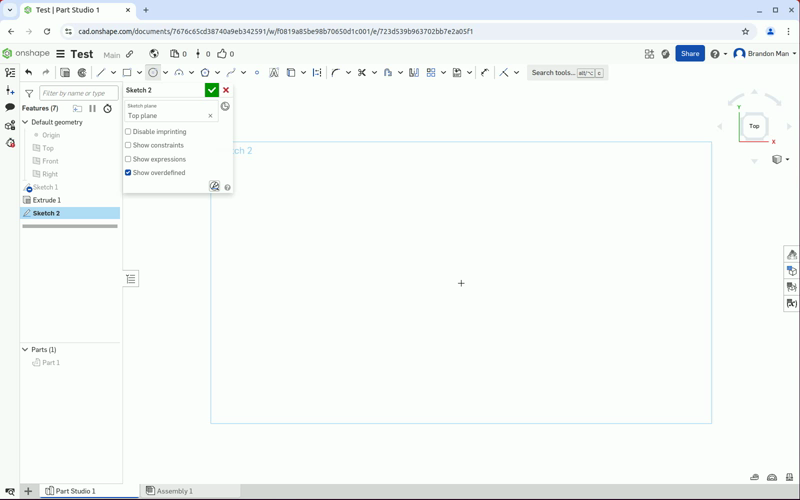
click(461, 282)
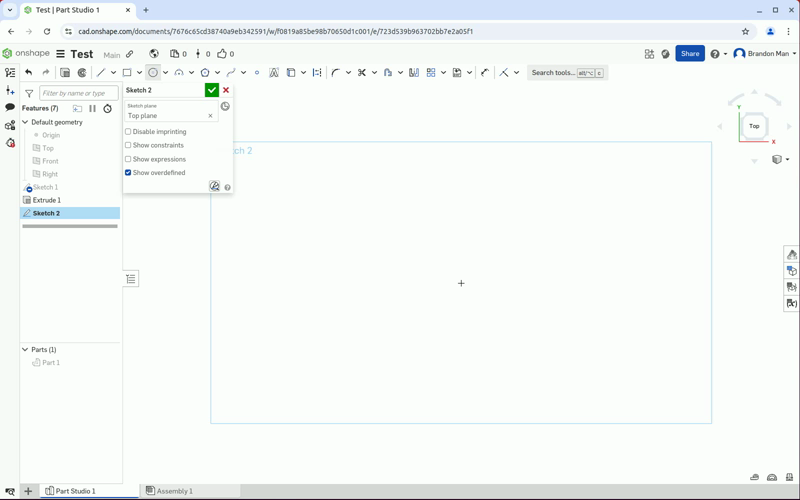
key_up(shift)
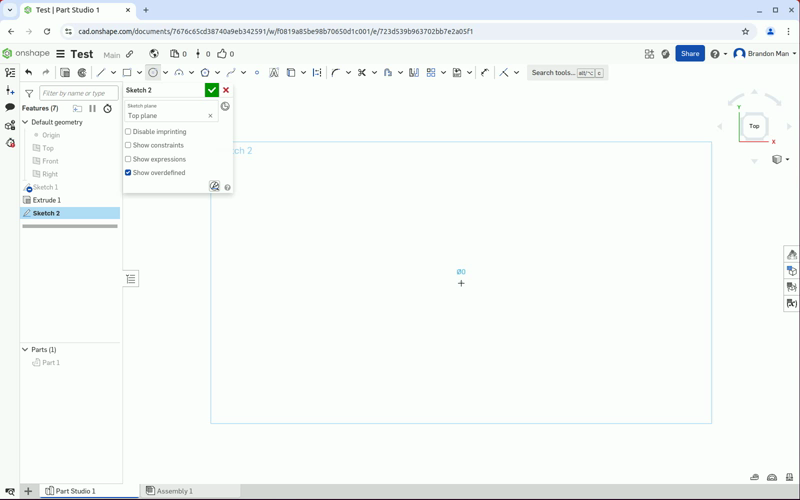
mouse_move(522, 282)
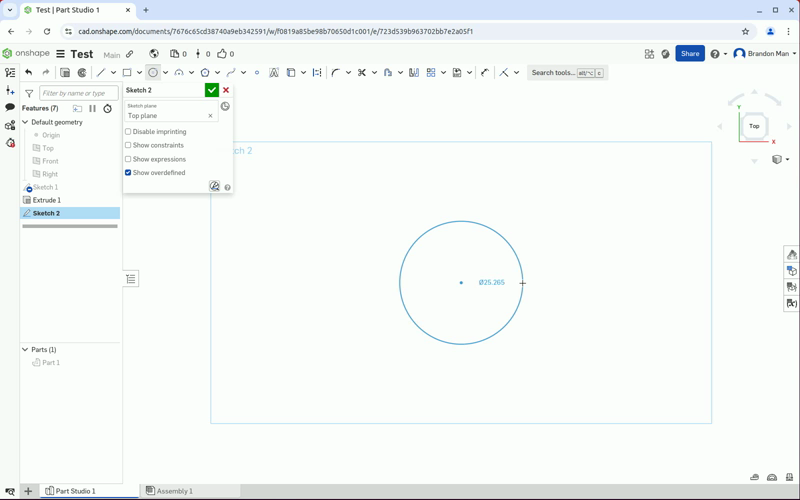
click(522, 282)
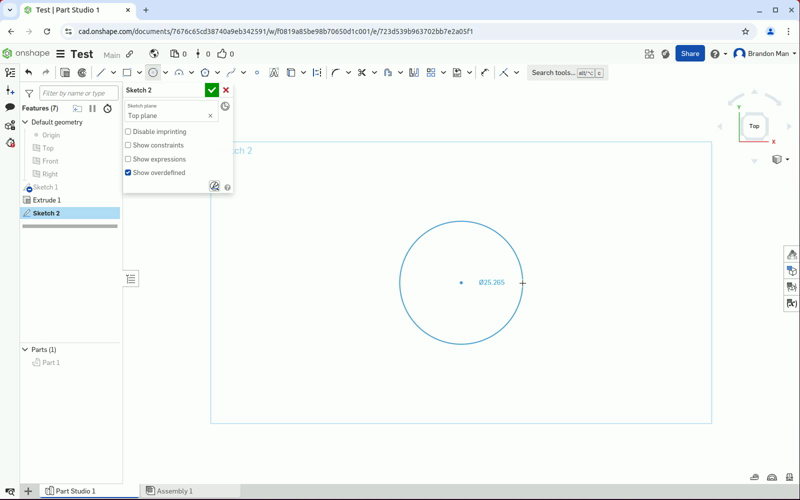
key(esc)
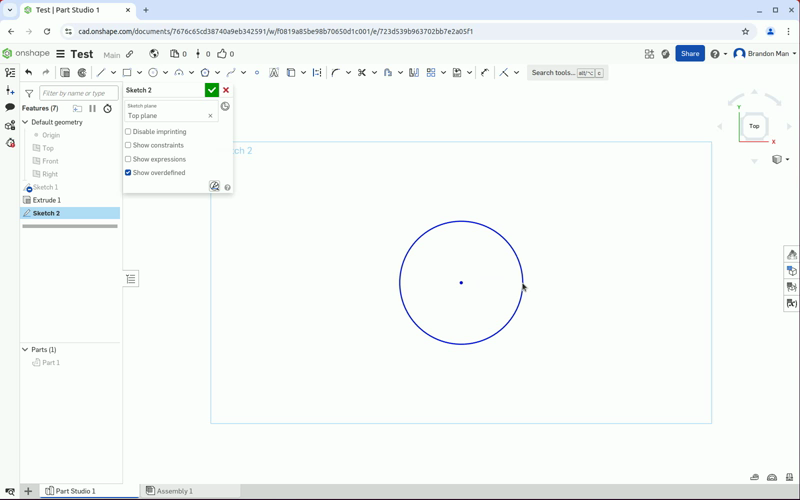
key(c)
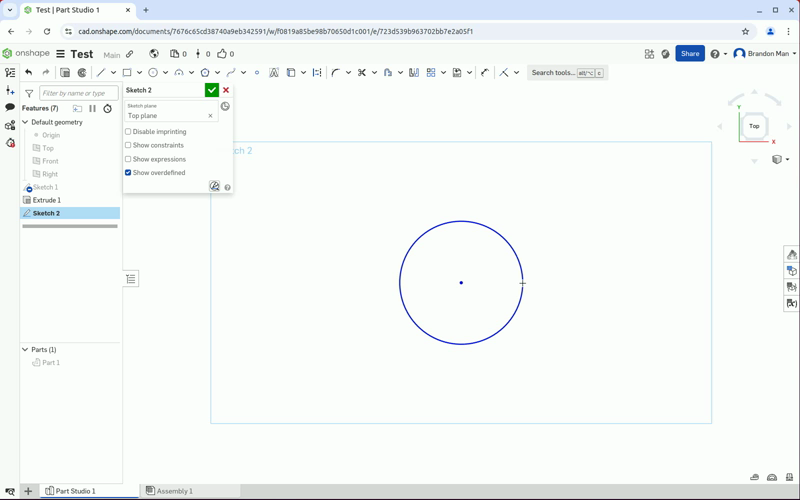
key_down(shift)
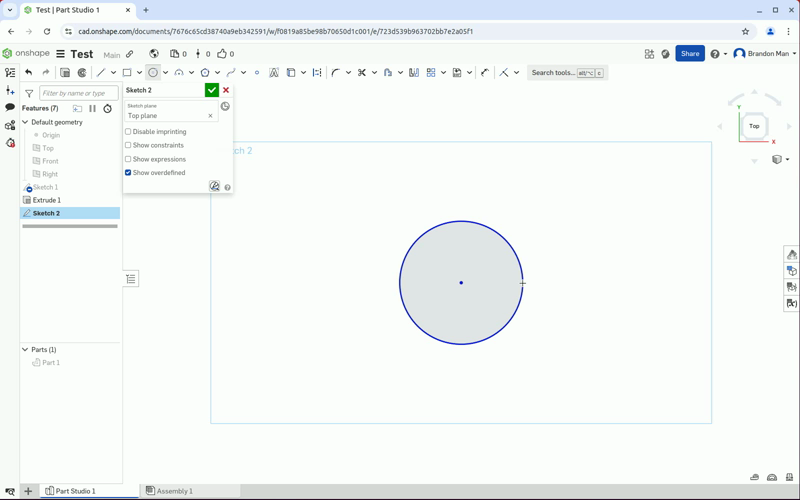
mouse_move(461, 282)
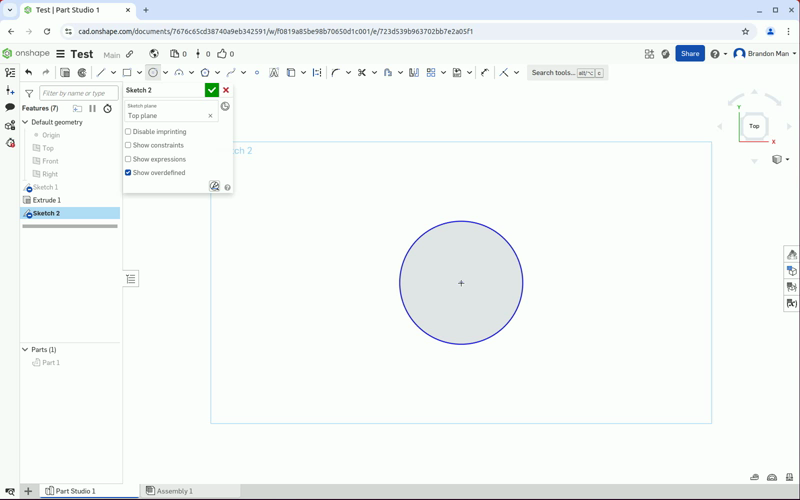
click(461, 282)
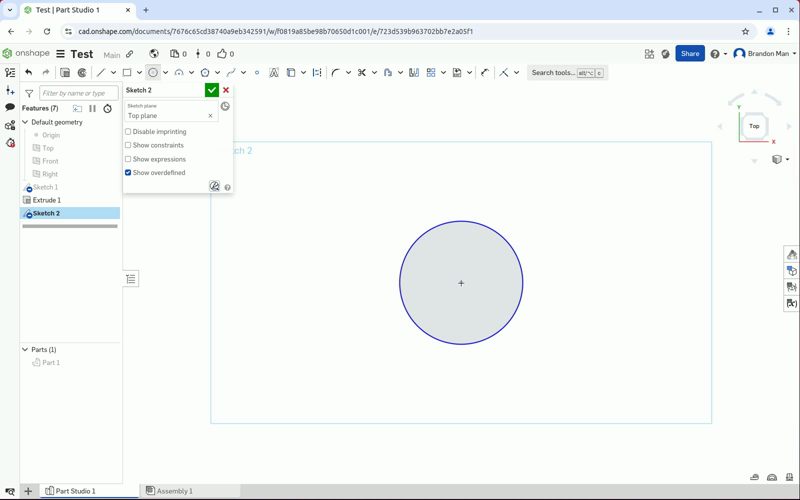
key_up(shift)
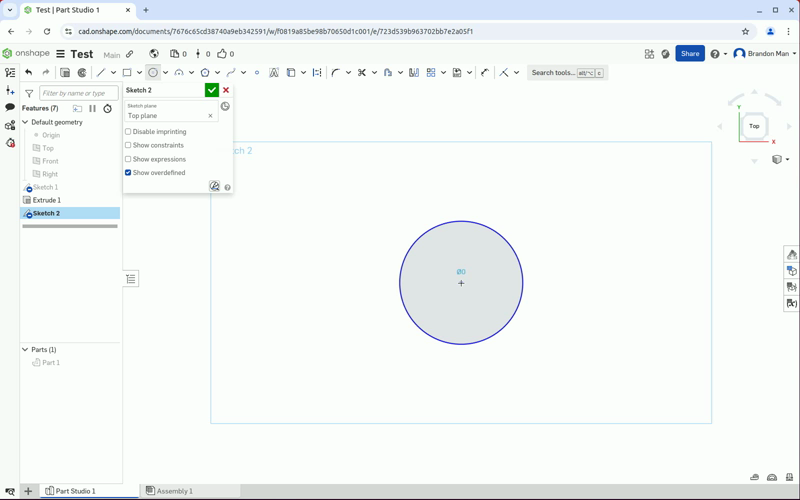
mouse_move(467, 282)
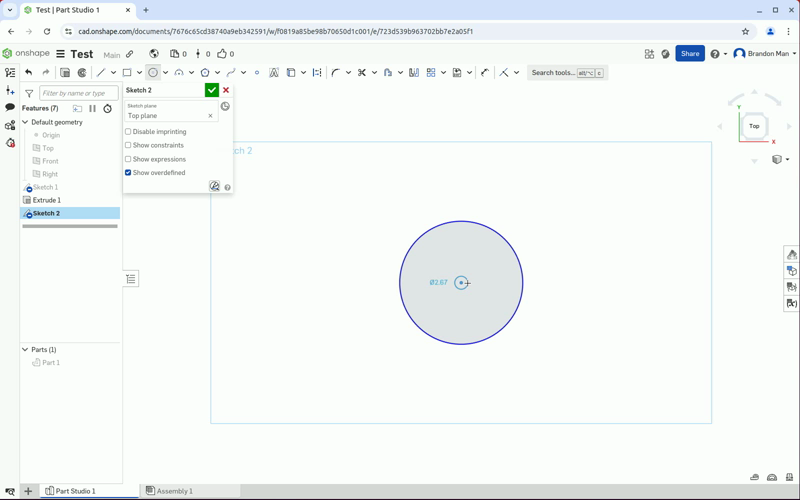
click(467, 282)
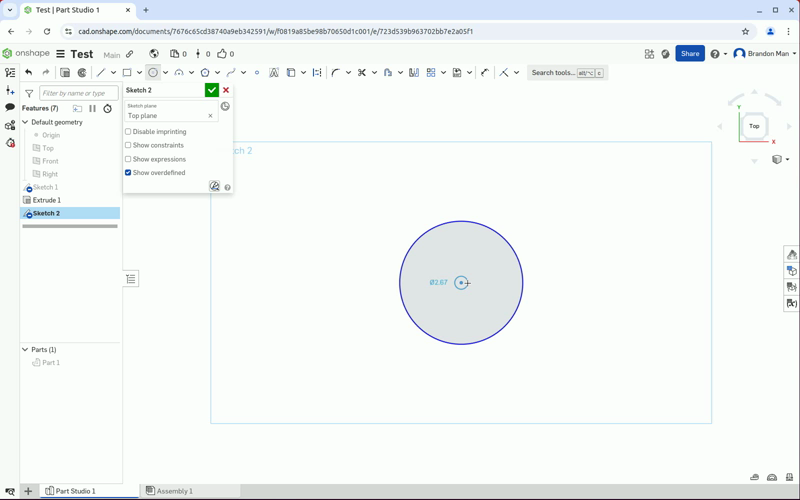
key(esc)
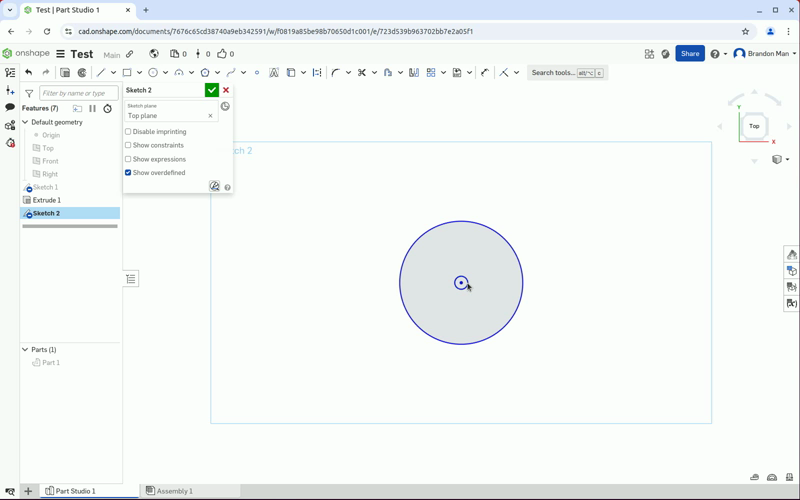
mouse_move(422, 285)
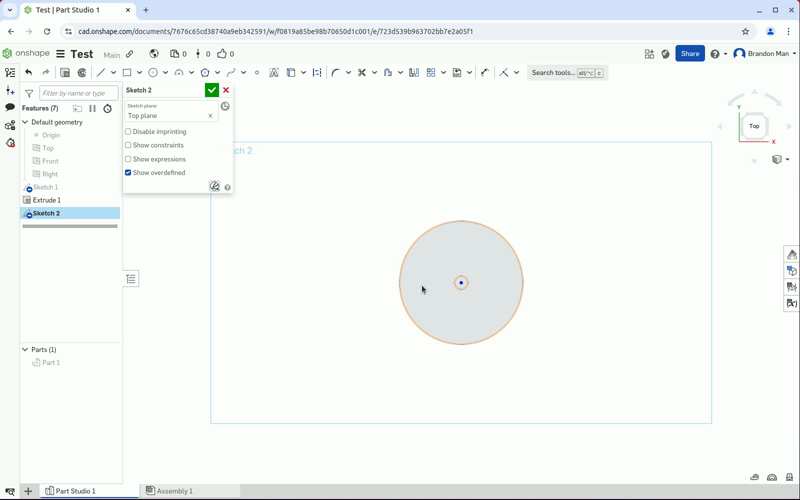
click(422, 285)
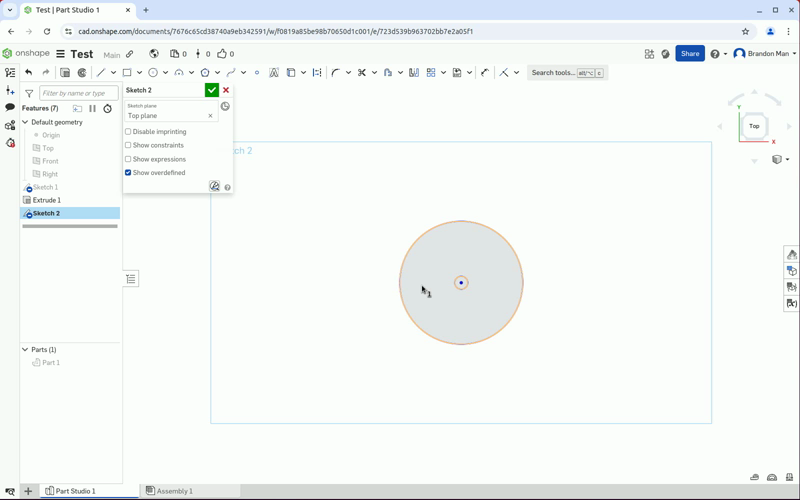
mouse_move(73, 352)
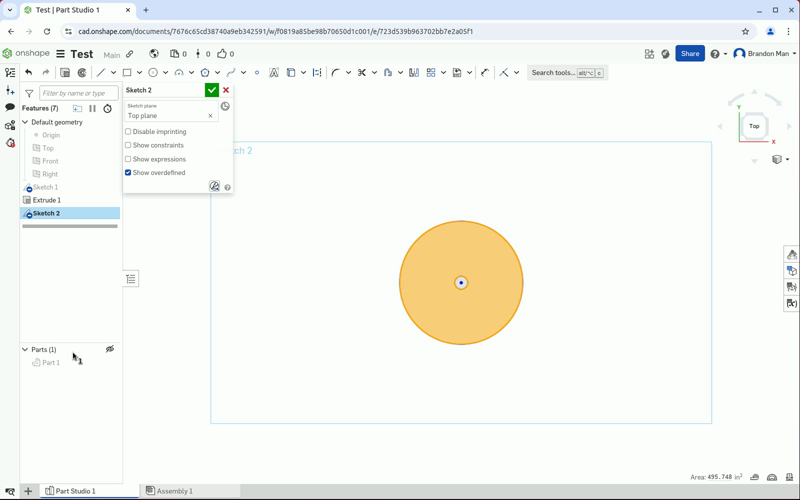
key(shift+y)
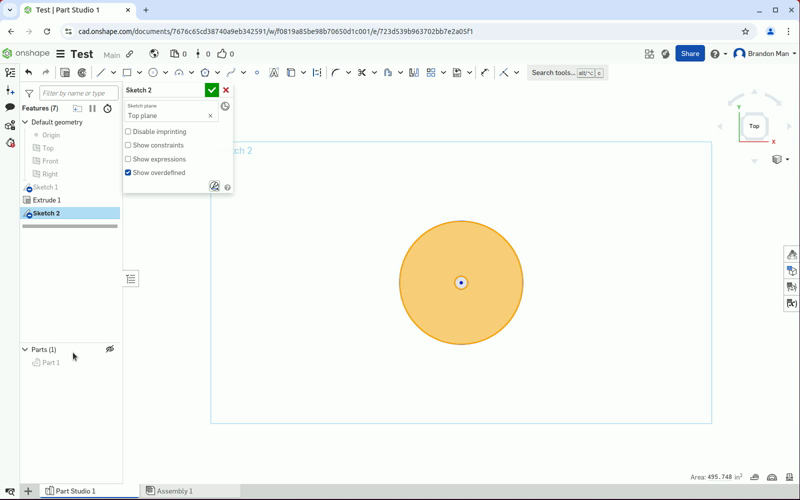
key(shift+e)
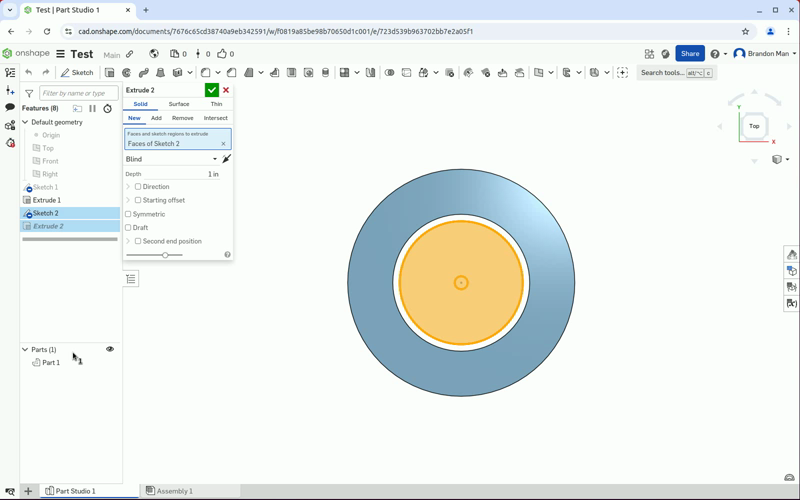
mouse_move(143, 106)
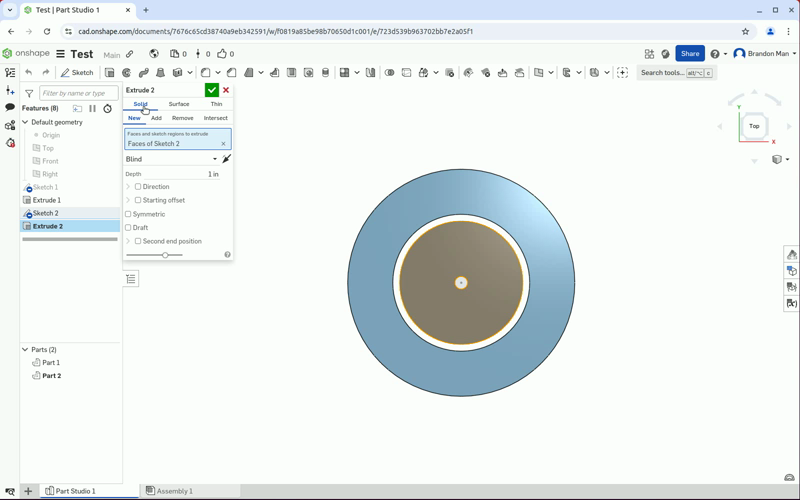
click(143, 106)
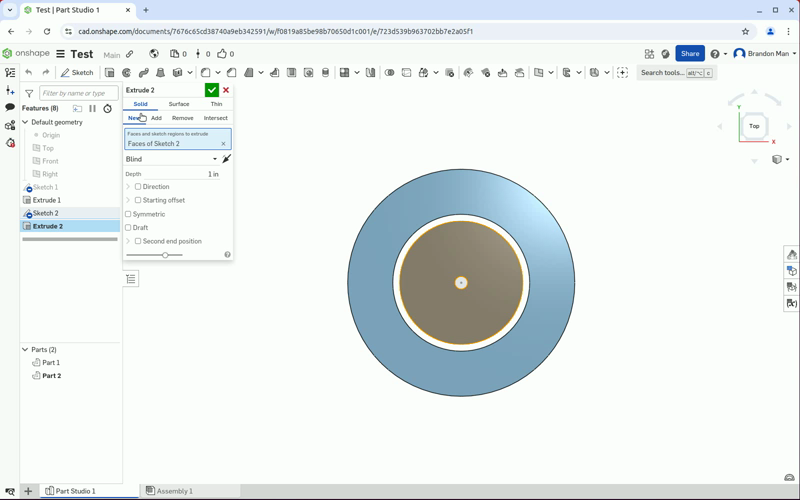
mouse_move(137, 120)
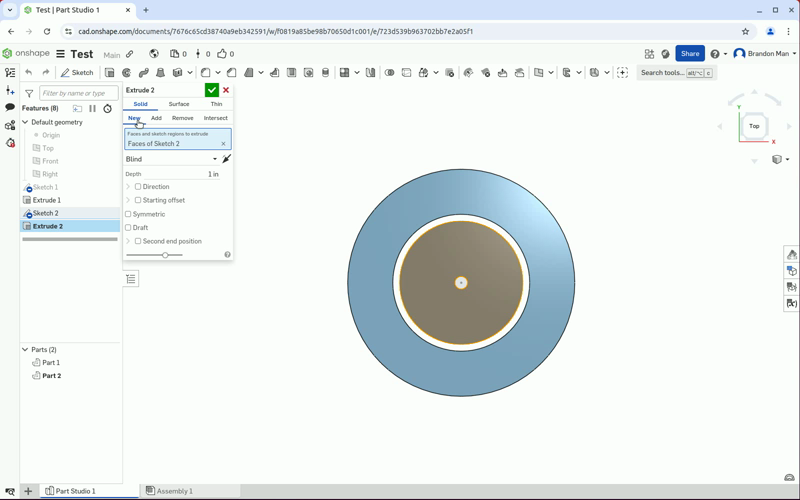
click(137, 120)
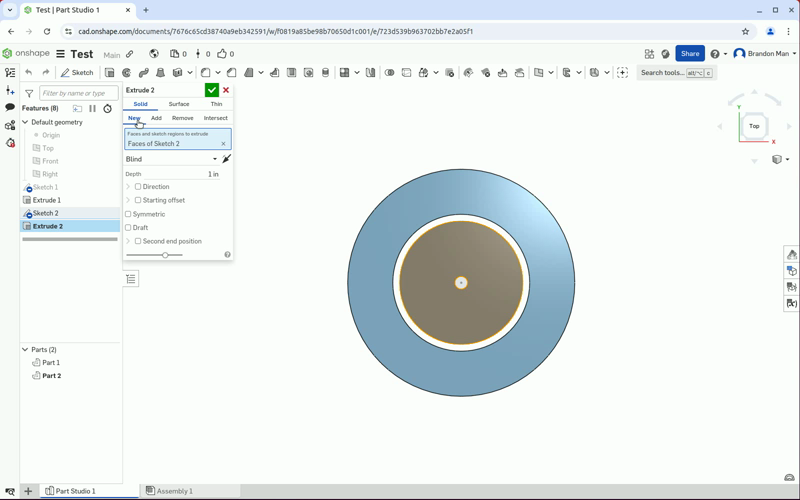
key(tab, 4)
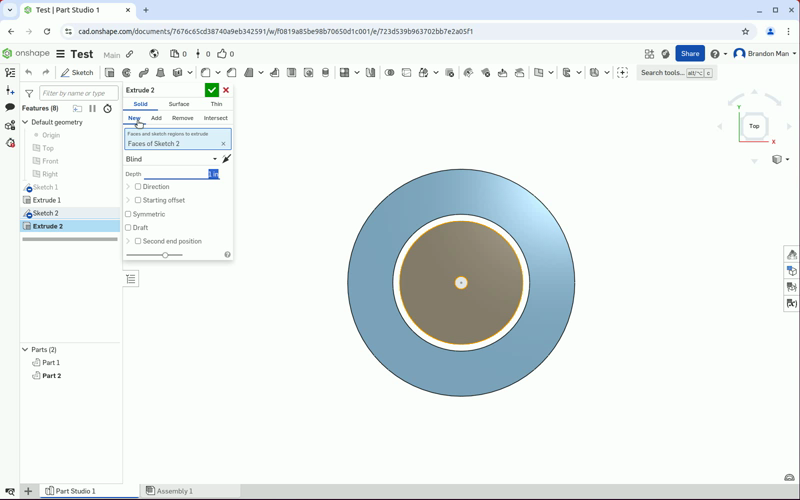
text(1.685)
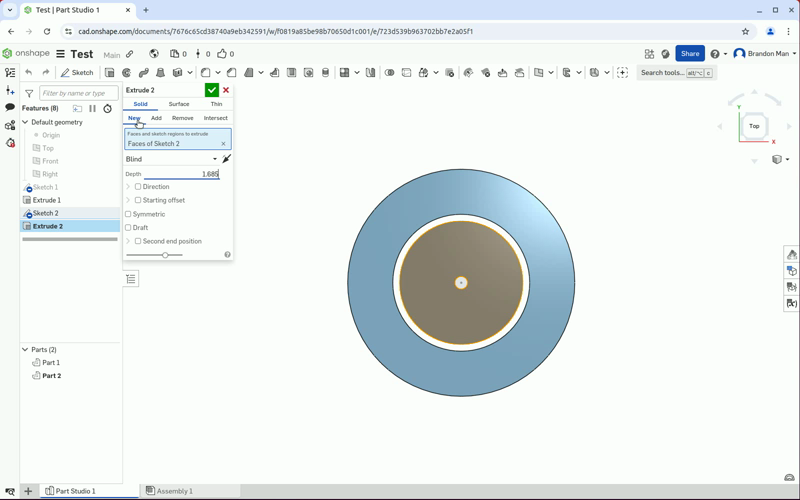
key(enter)
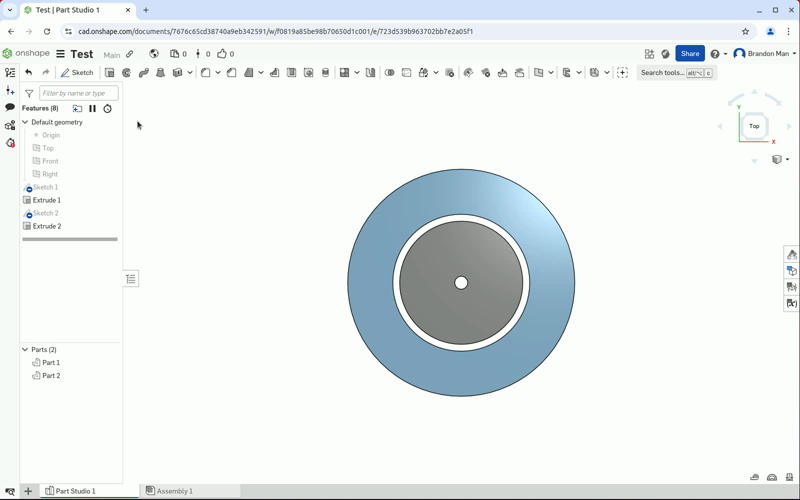
key(shift+h)
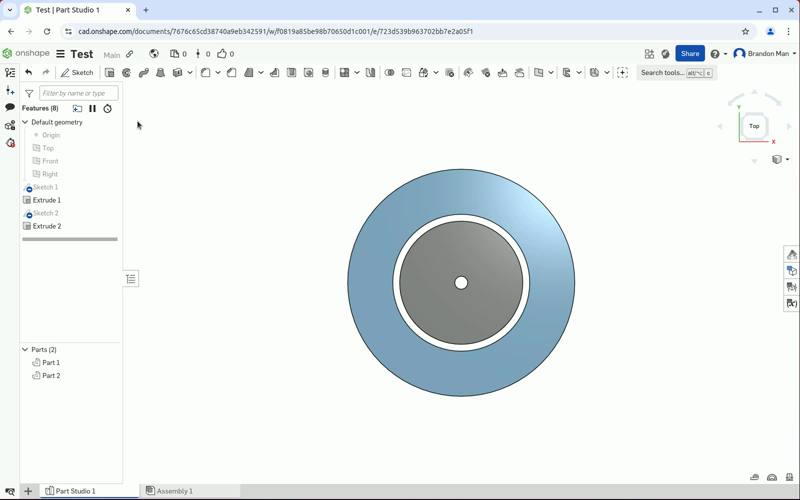
key(shift+h)
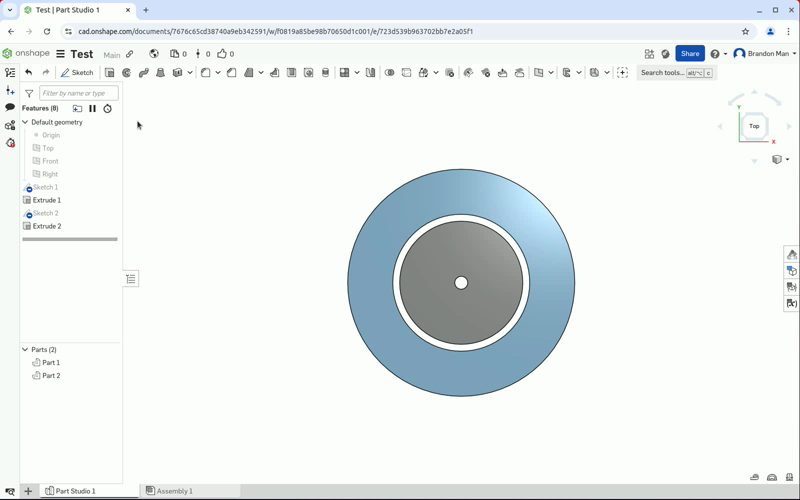
mouse_move(73, 189)
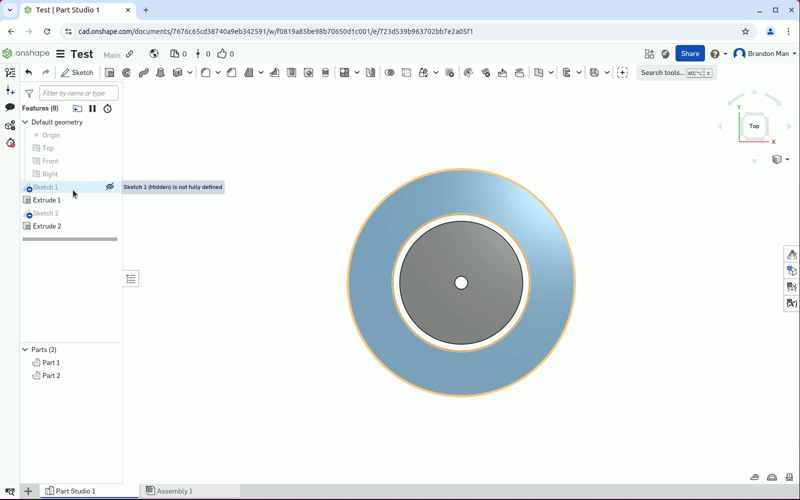
click(73, 189)
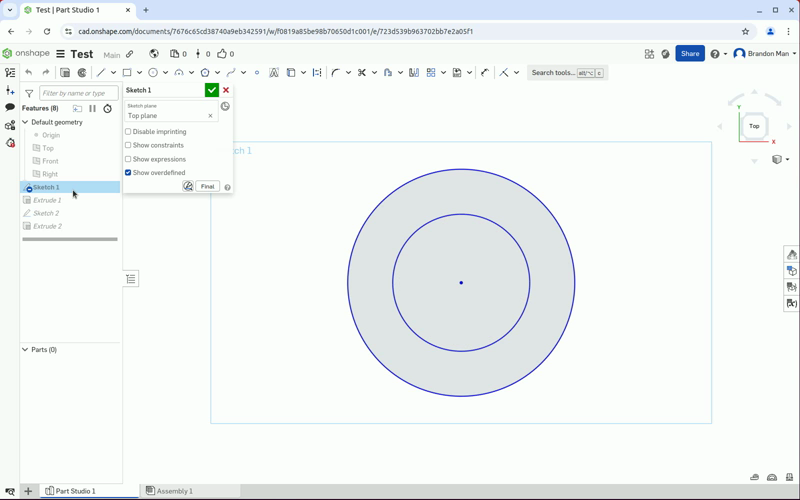
mouse_move(229, 92)
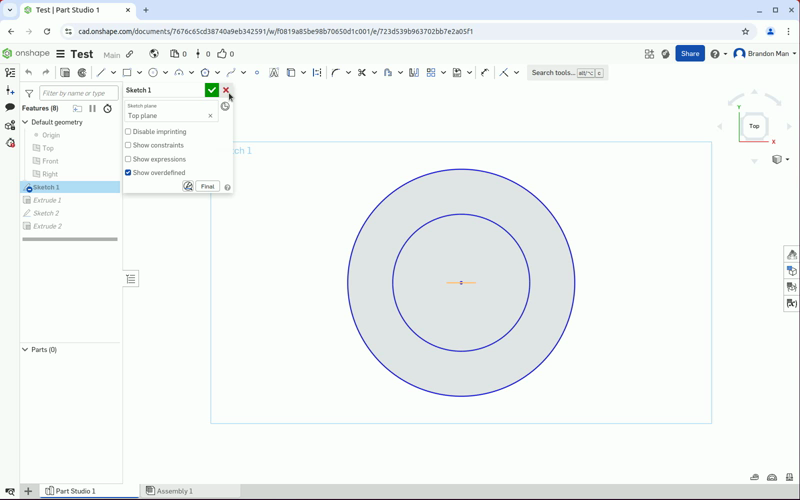
click(229, 92)
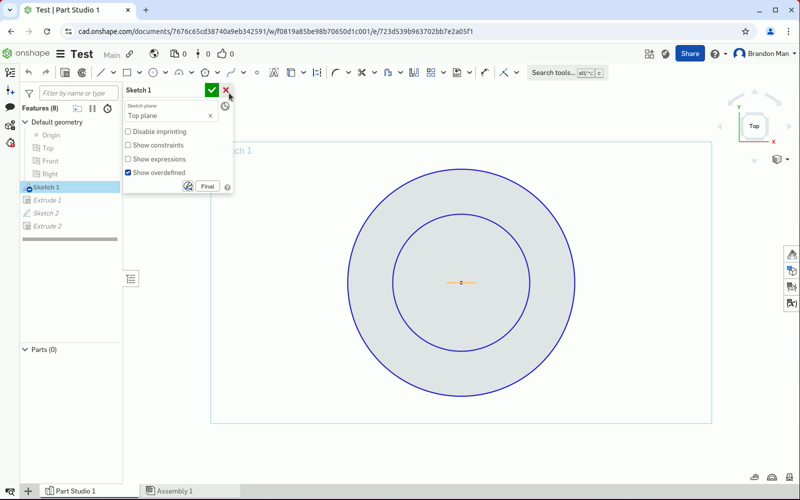
key(shift+s)
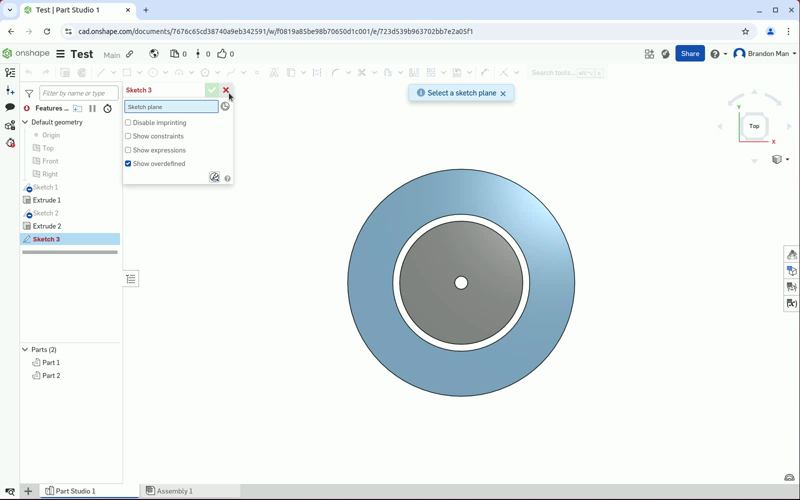
mouse_move(73, 150)
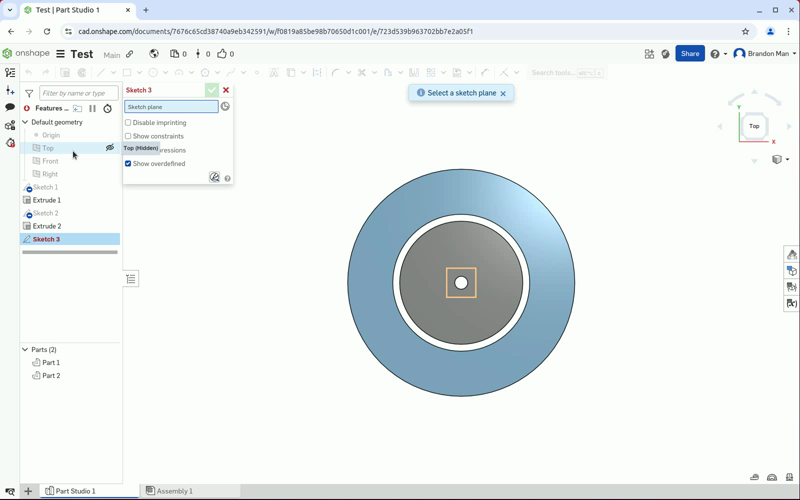
click(73, 150)
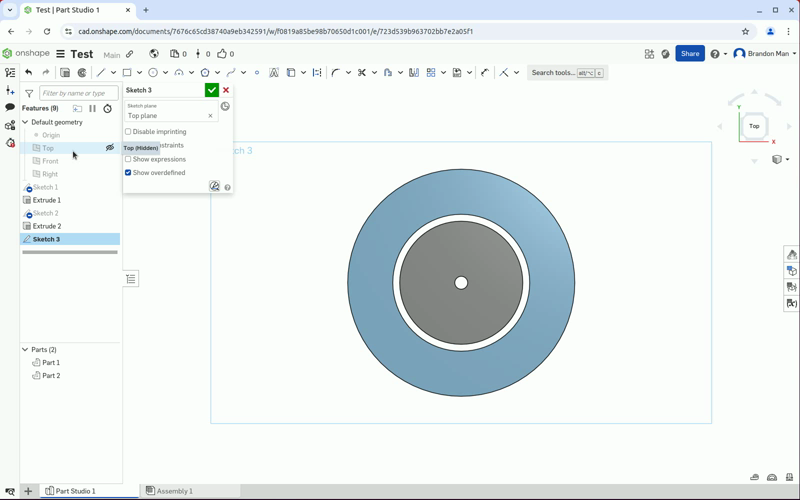
mouse_move(73, 352)
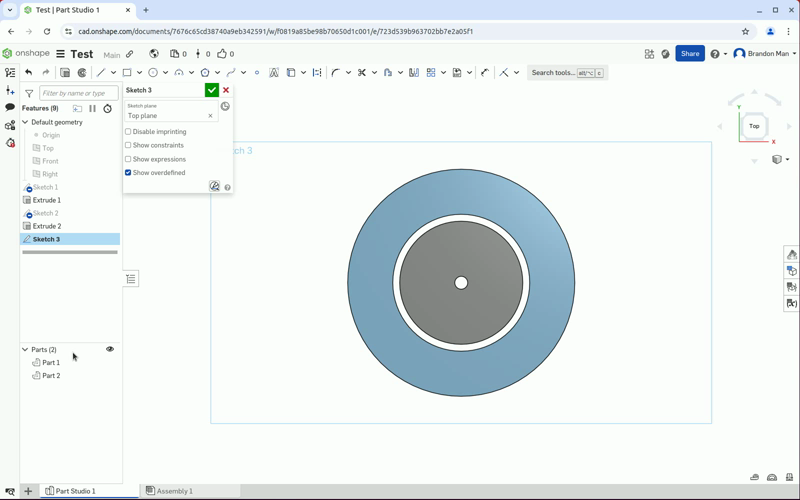
key(y)
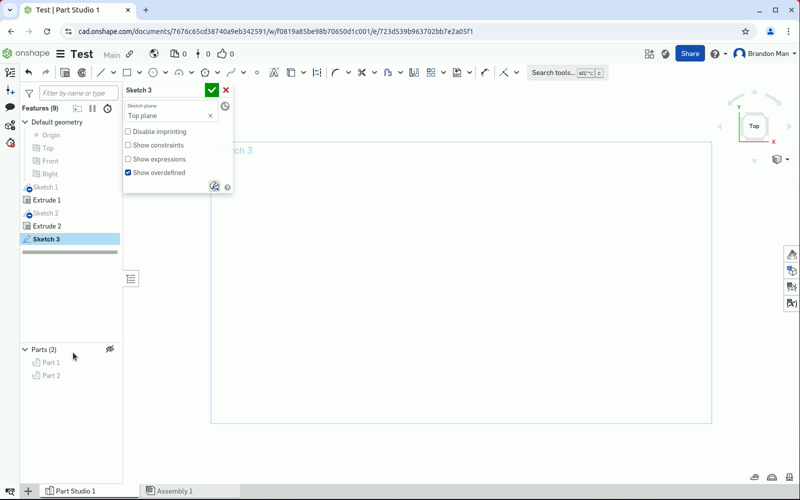
key(c)
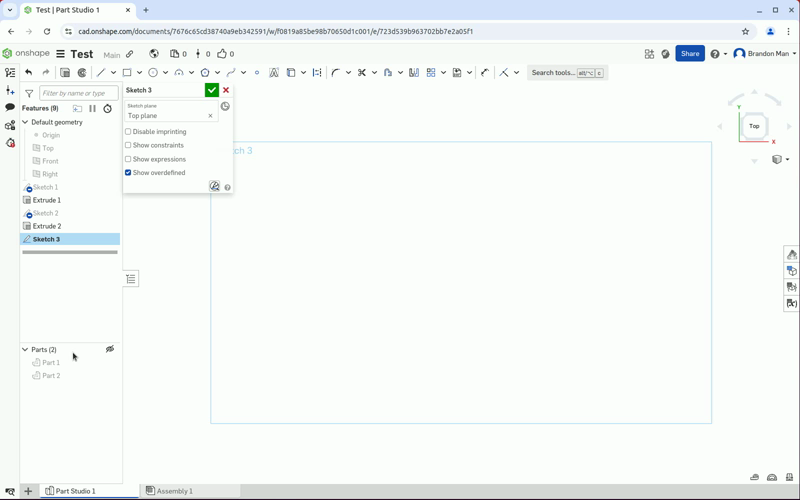
key_down(shift)
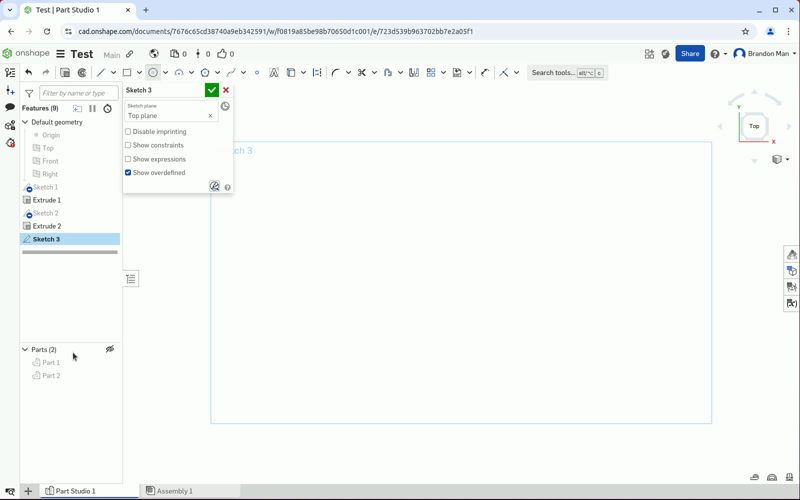
mouse_move(461, 282)
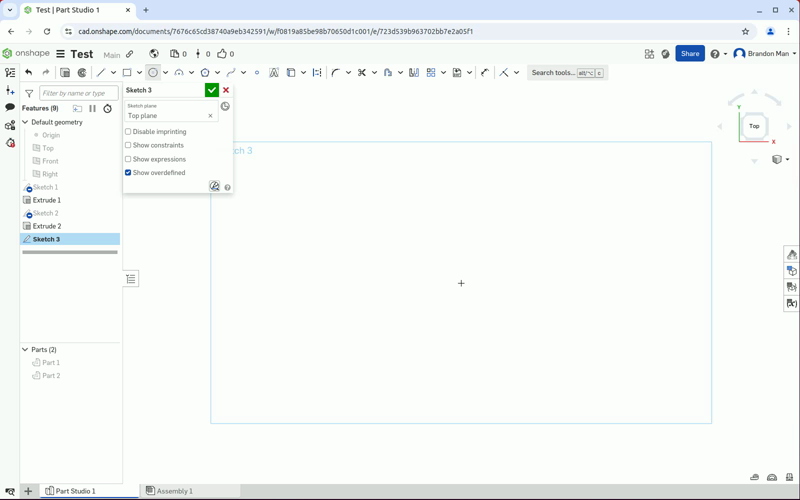
click(461, 282)
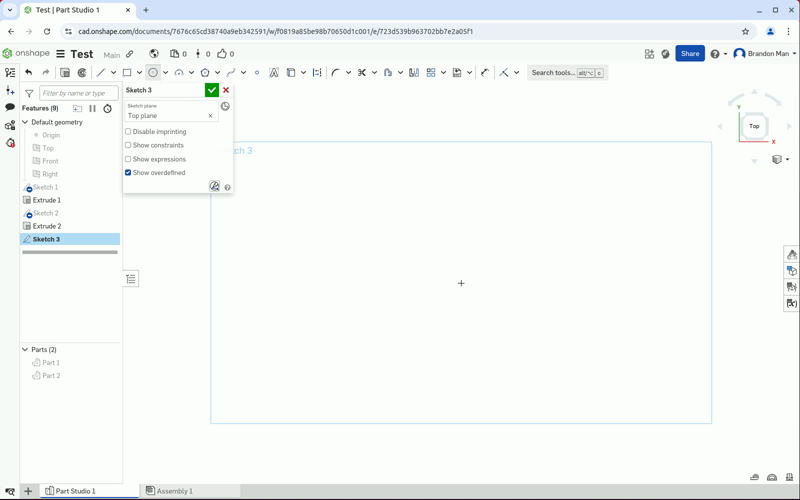
key_up(shift)
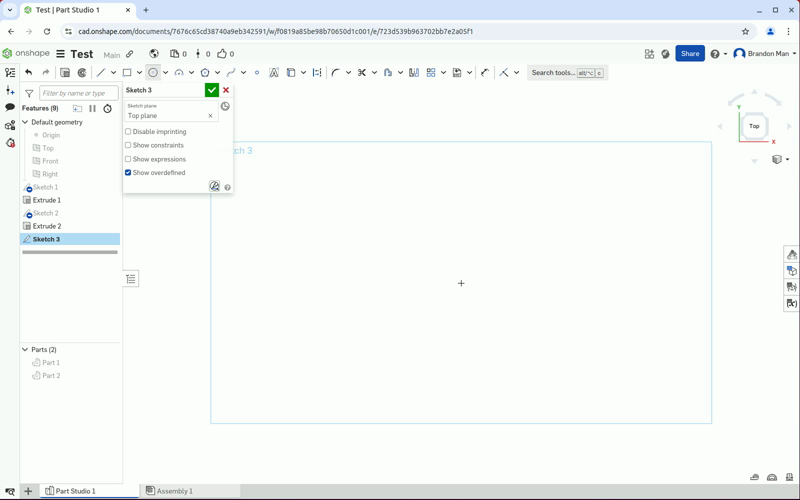
mouse_move(531, 282)
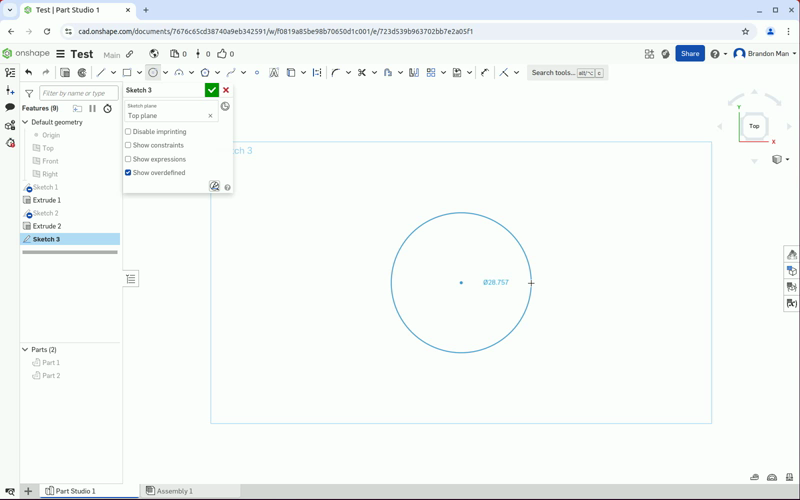
click(531, 282)
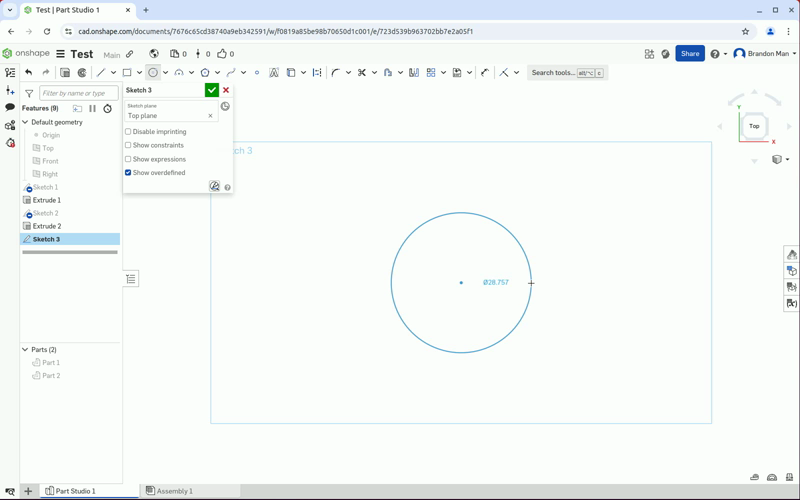
key(esc)
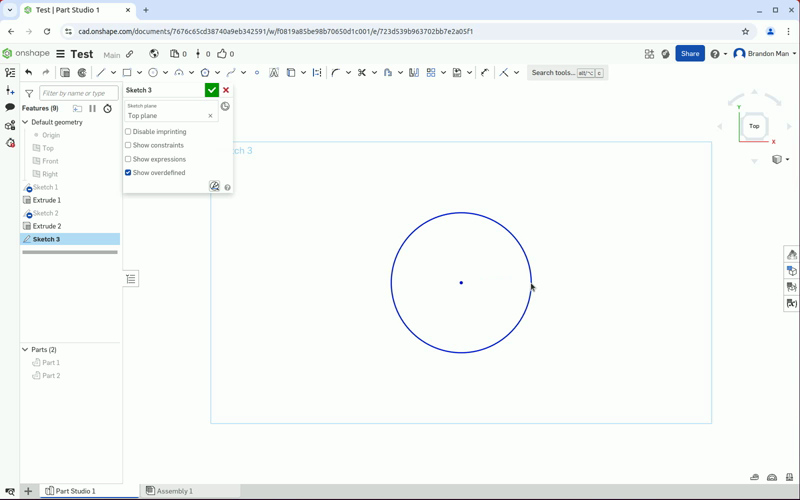
key(c)
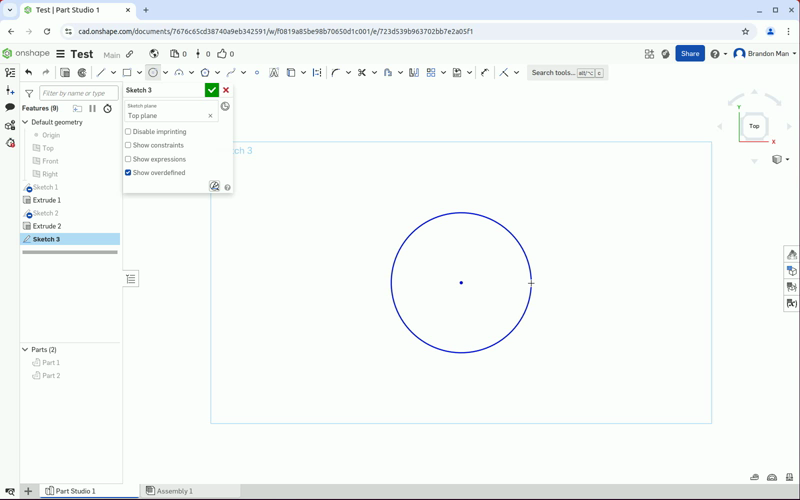
key_down(shift)
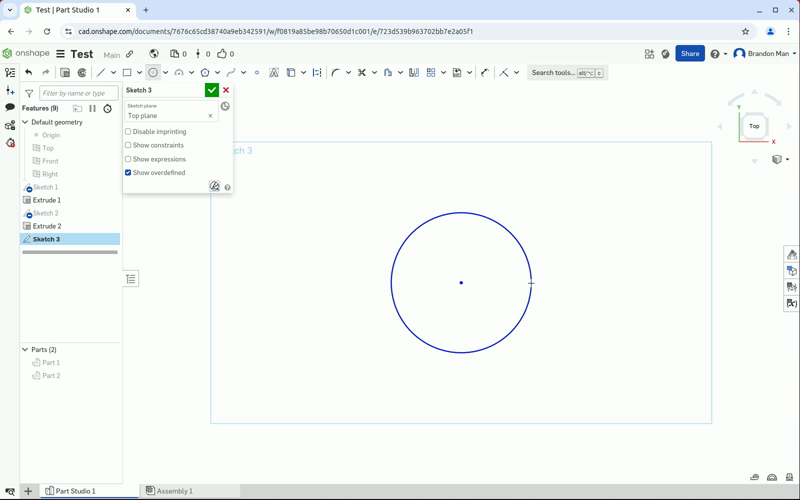
mouse_move(461, 282)
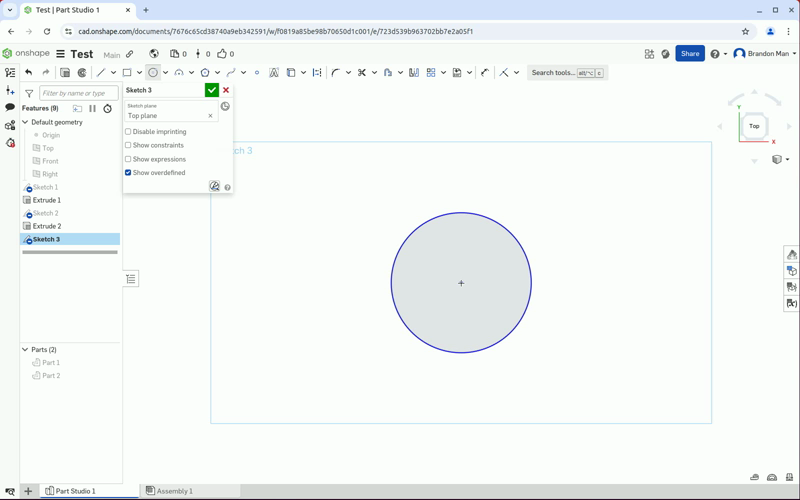
click(461, 282)
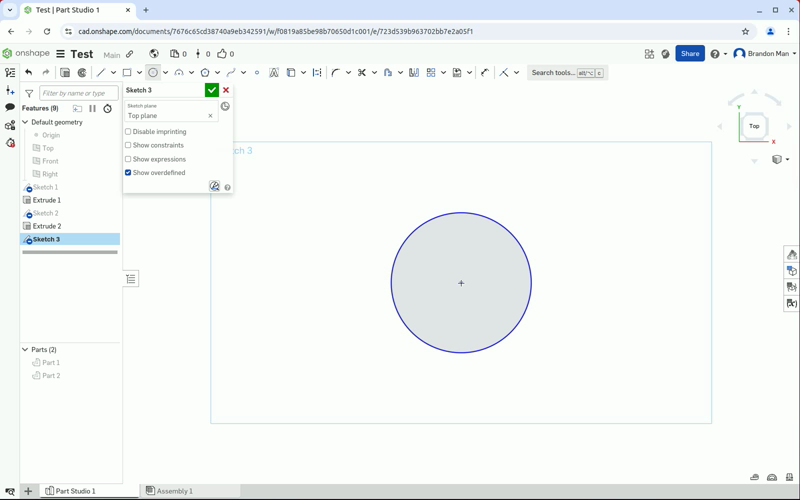
key_up(shift)
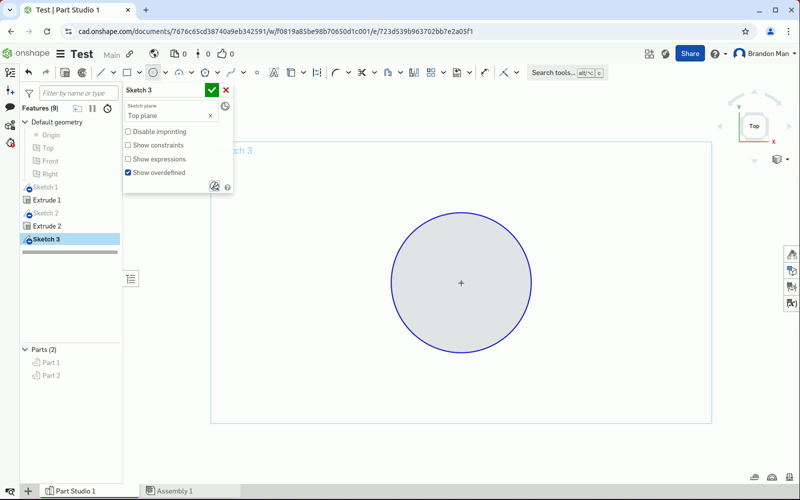
mouse_move(523, 282)
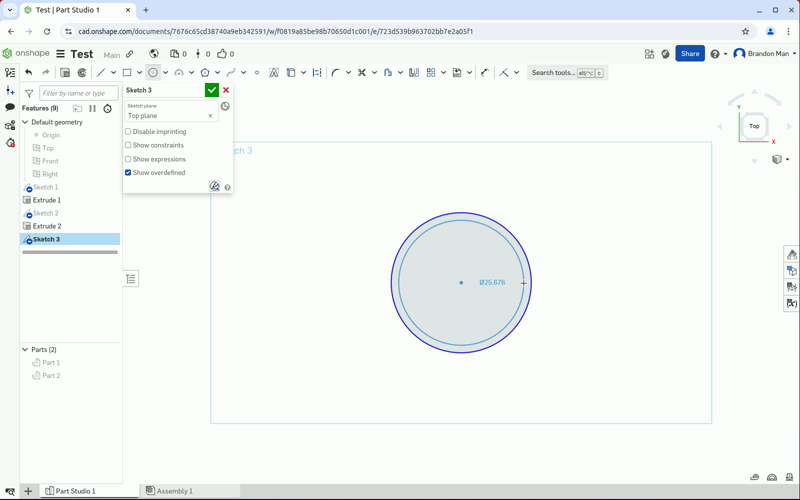
click(523, 282)
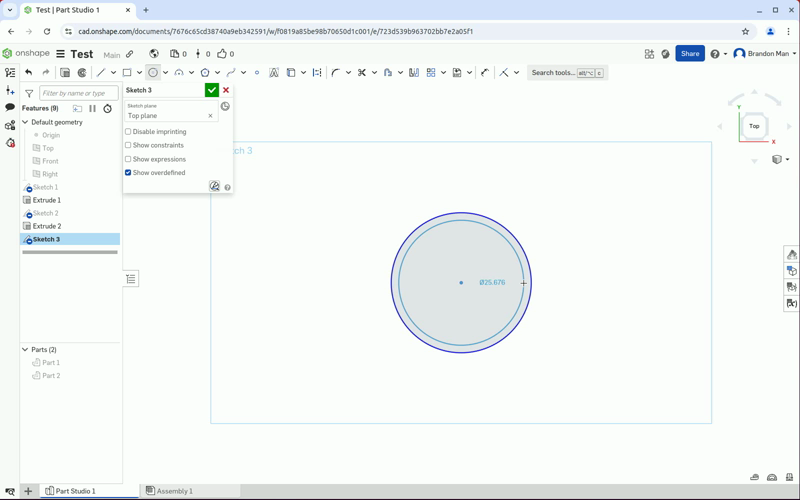
key(esc)
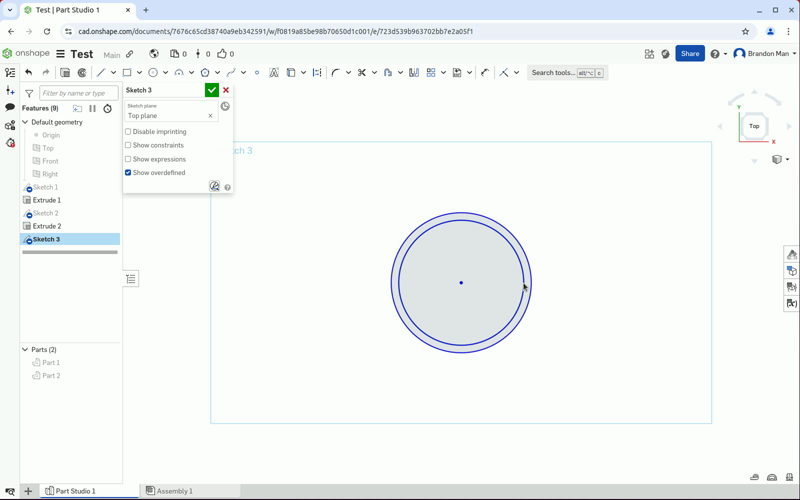
mouse_move(464, 218)
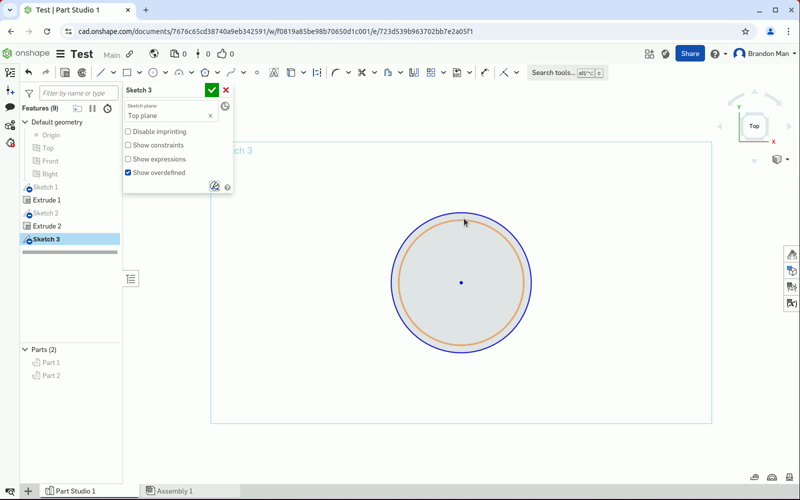
click(464, 218)
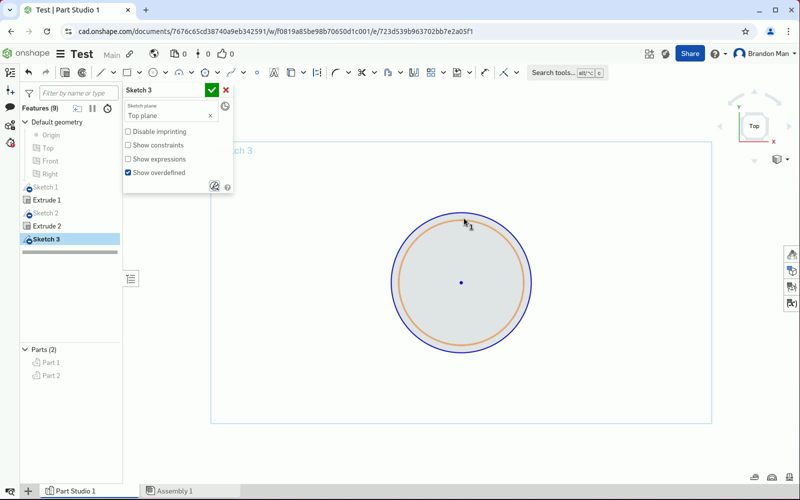
mouse_move(73, 352)
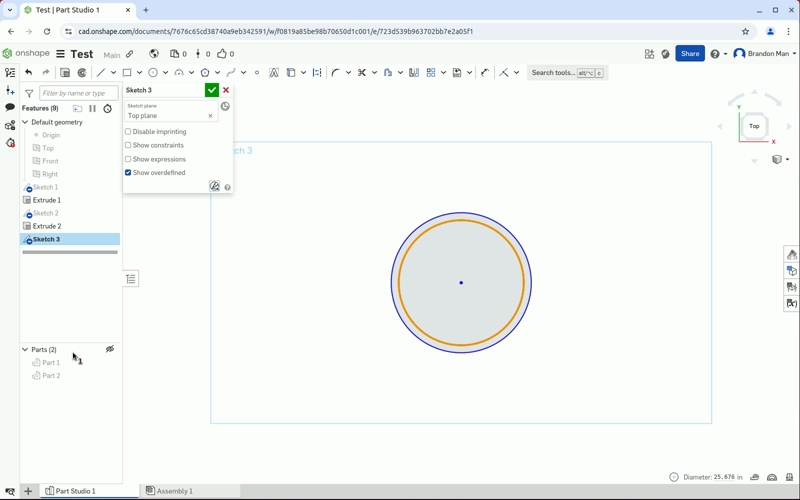
key(shift+y)
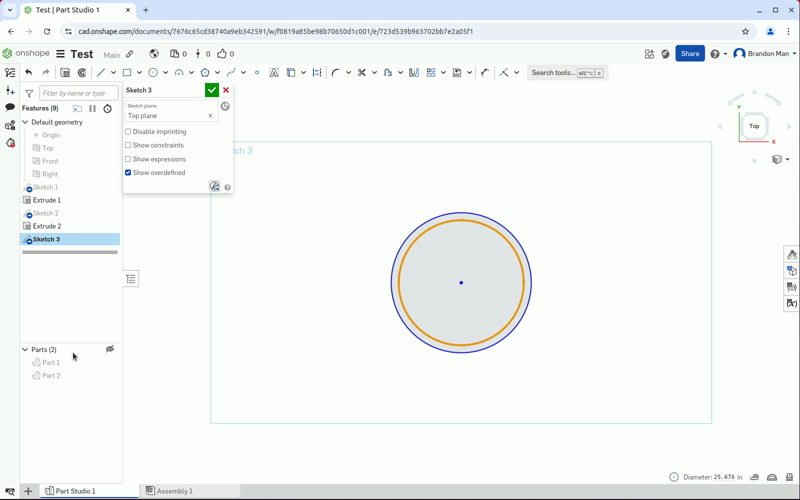
key(shift+e)
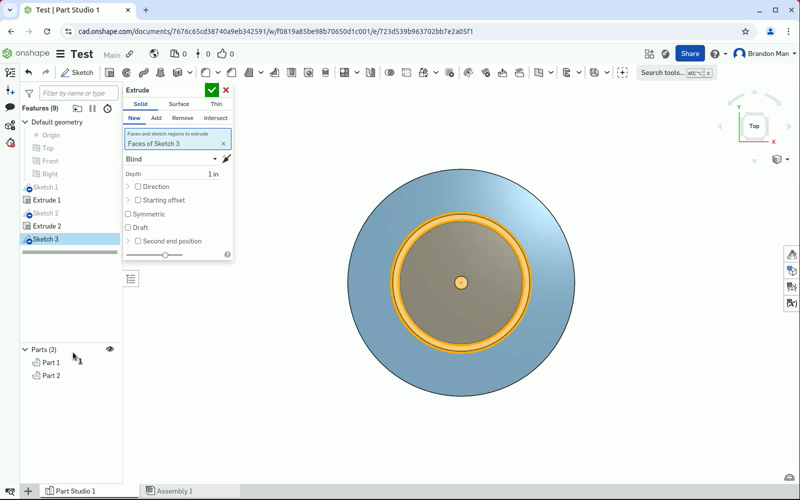
mouse_move(143, 106)
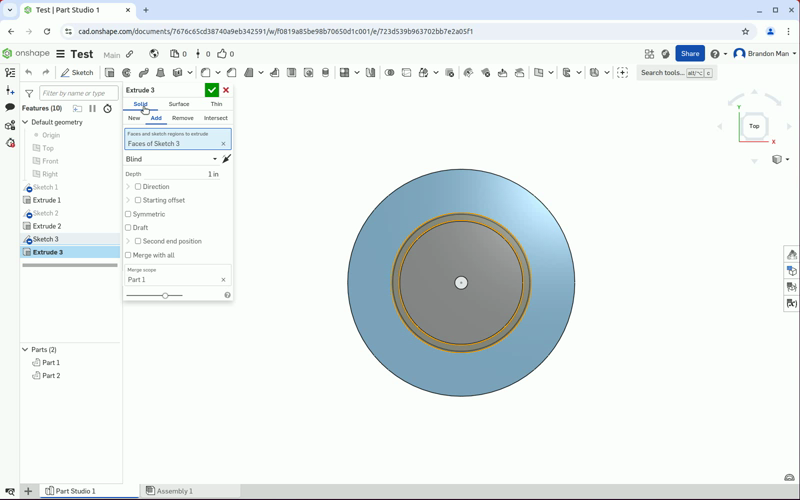
click(143, 106)
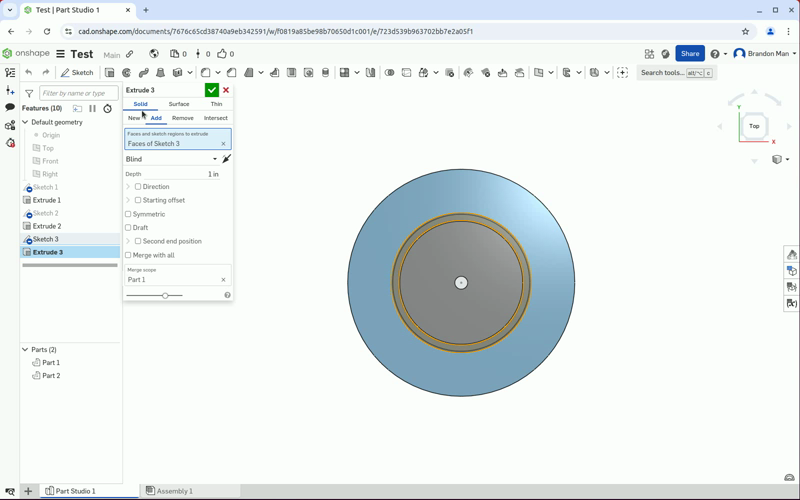
mouse_move(137, 120)
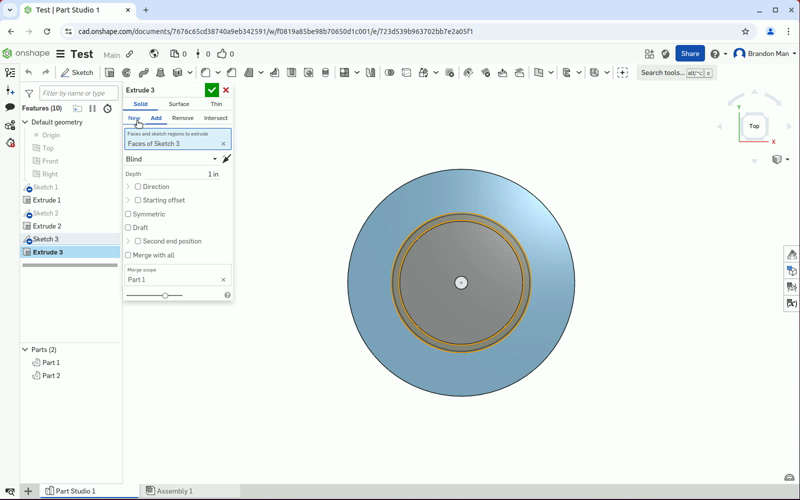
click(137, 120)
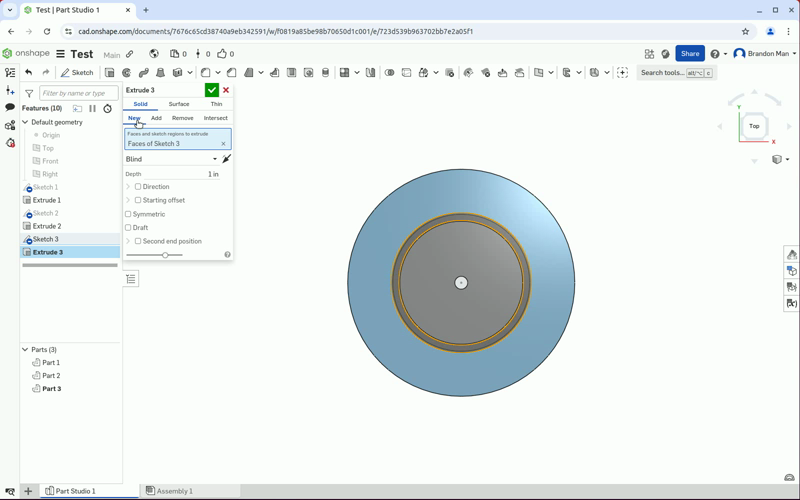
key(tab, 4)
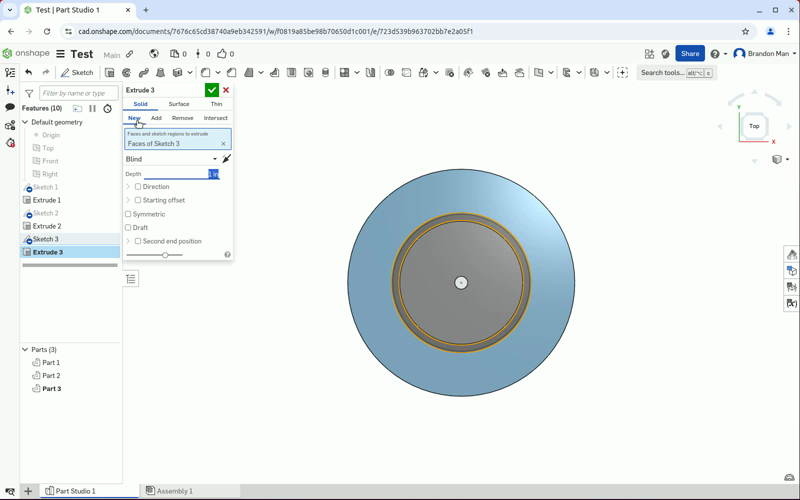
text(1.685)
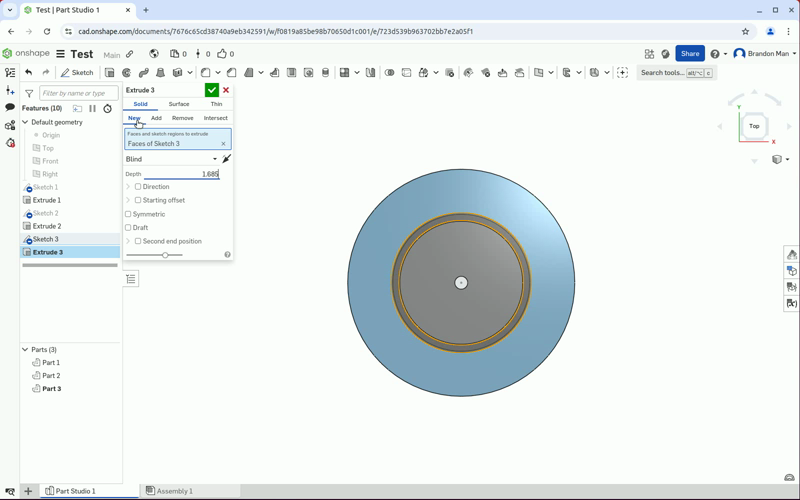
key(enter)
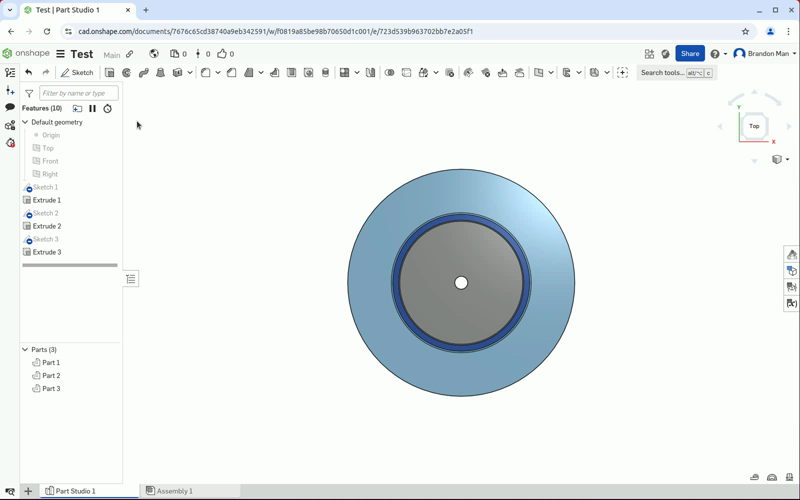
key(shift+h)
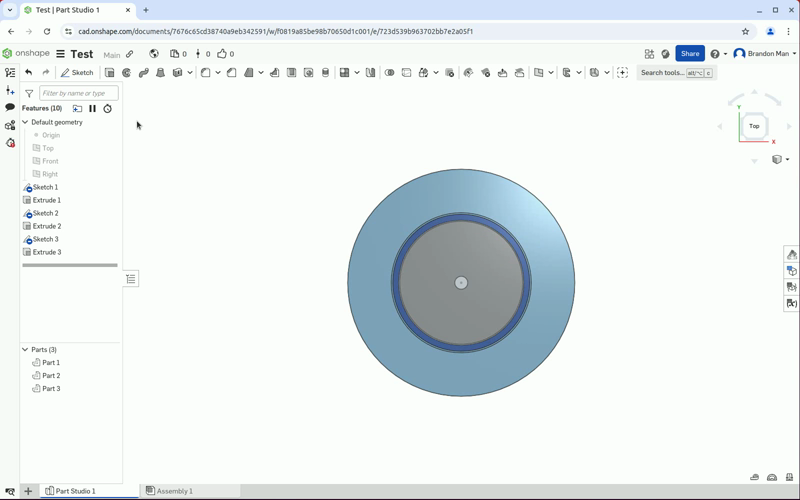
key(shift+h)
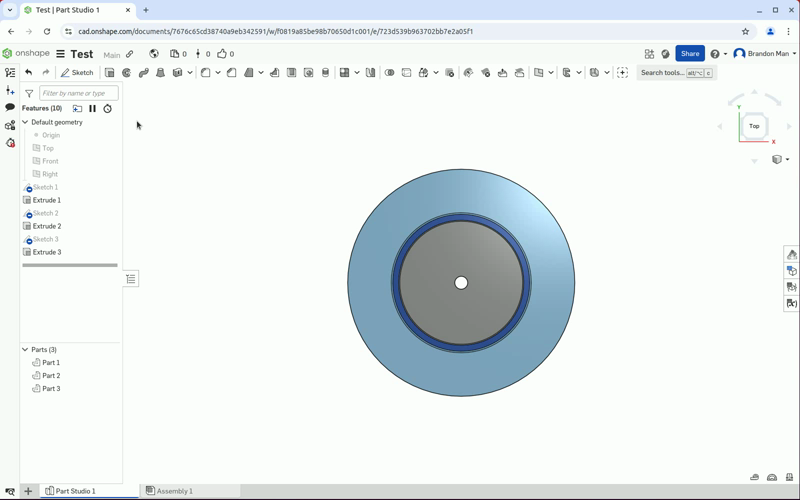
mouse_move(73, 189)
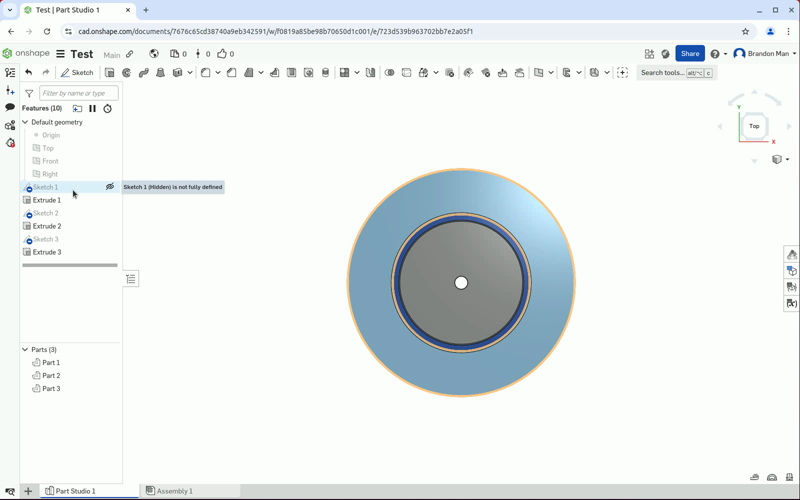
click(73, 189)
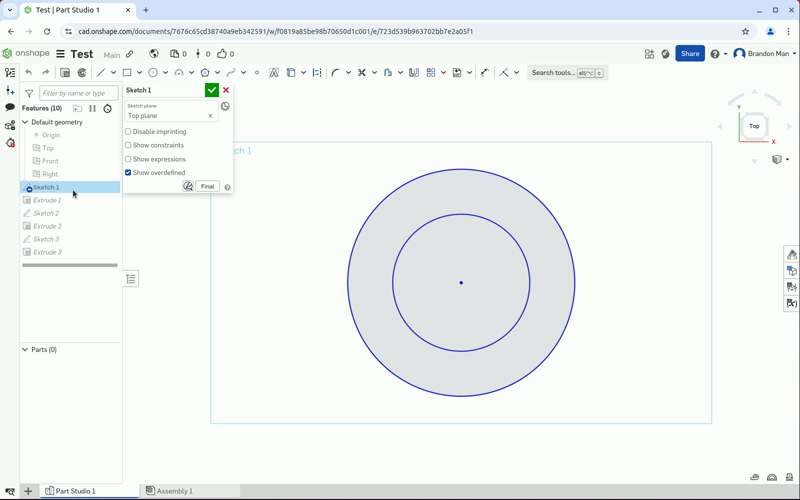
mouse_move(229, 92)
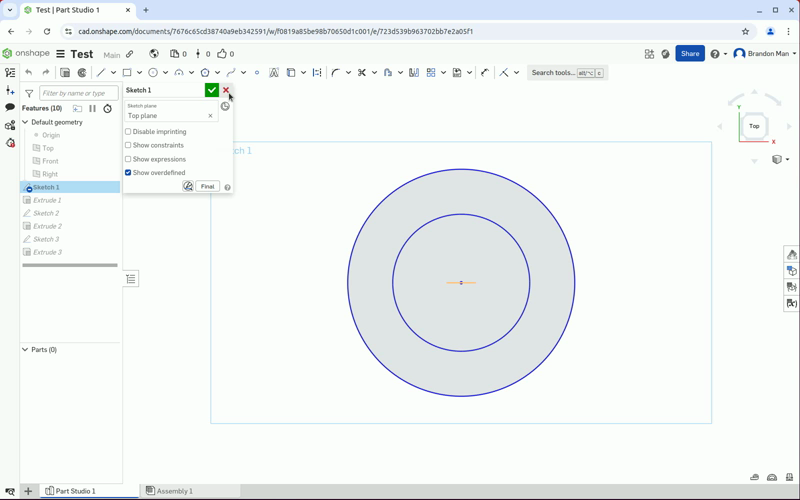
click(229, 92)
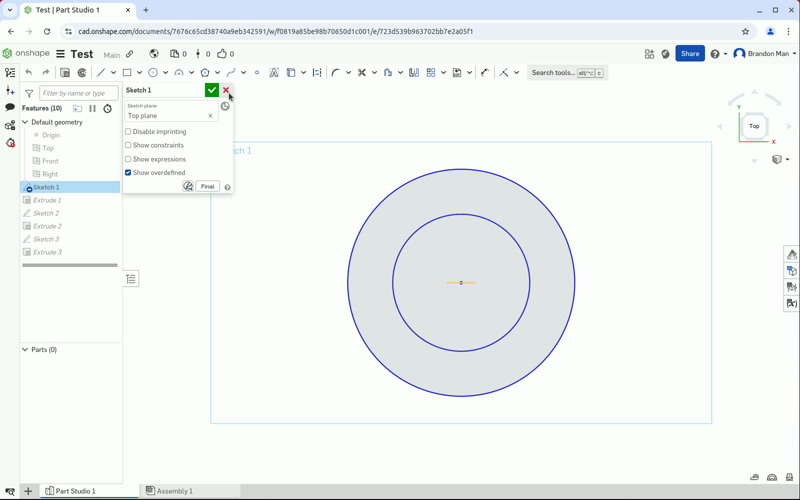
key(shift+s)
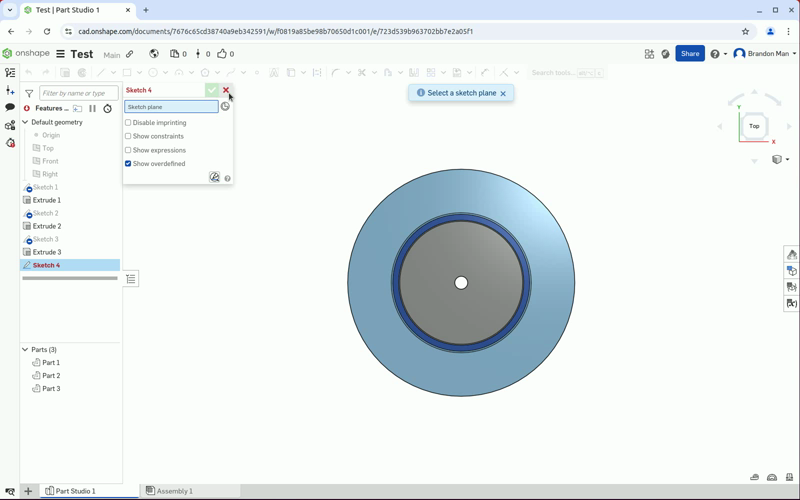
mouse_move(73, 150)
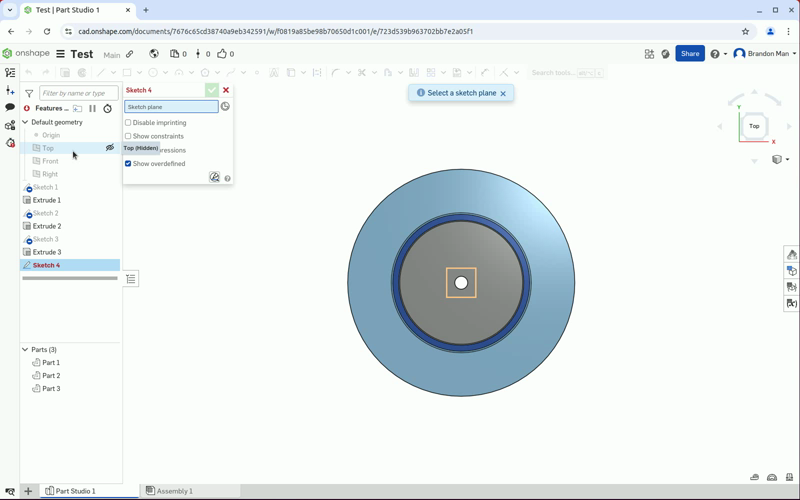
click(73, 150)
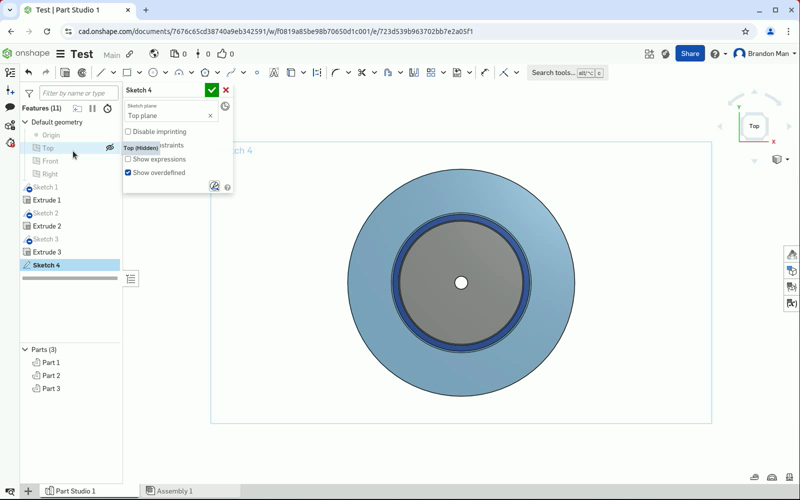
mouse_move(73, 352)
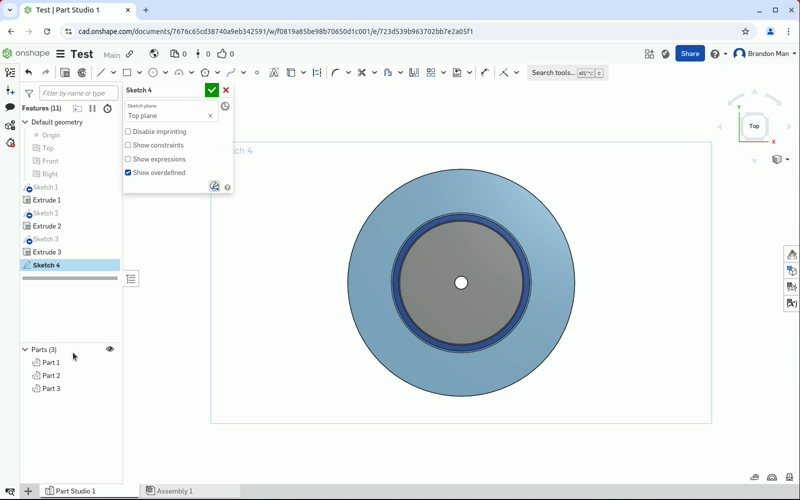
key(y)
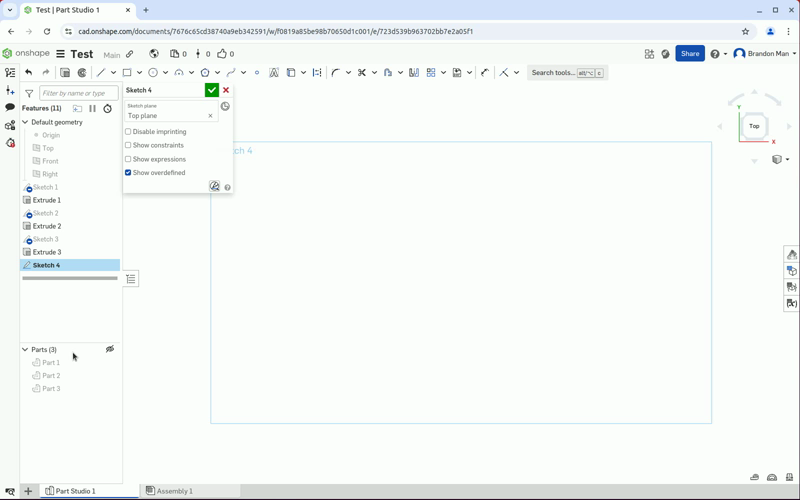
key(c)
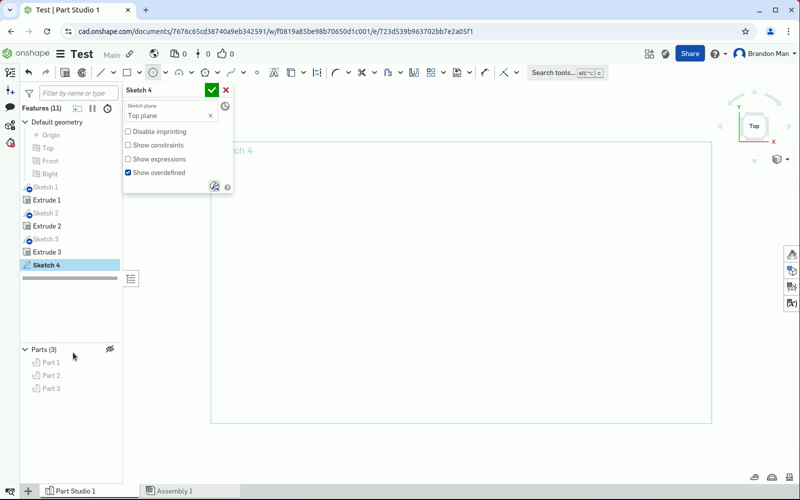
key_down(shift)
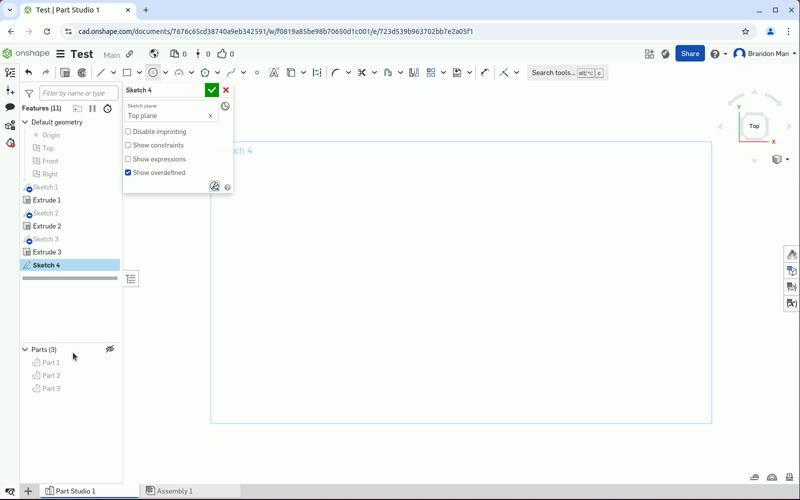
mouse_move(461, 282)
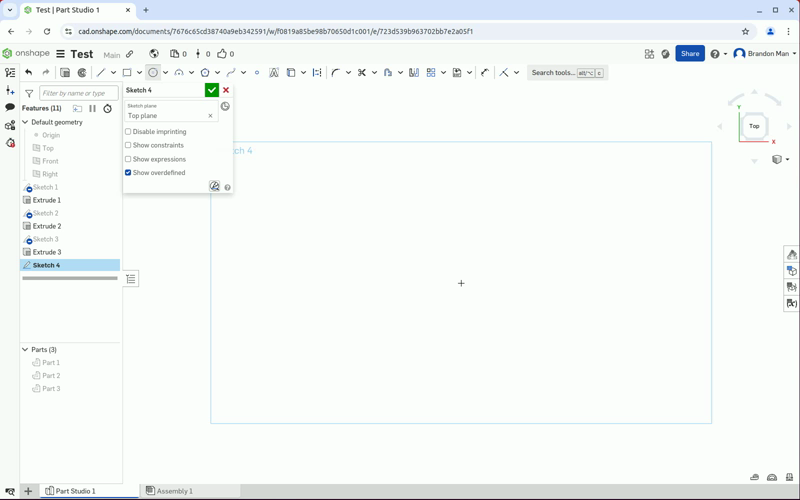
click(461, 282)
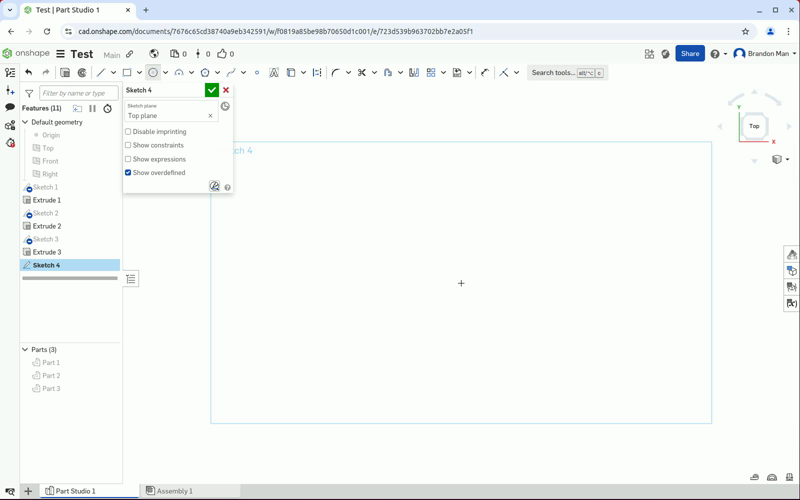
key_up(shift)
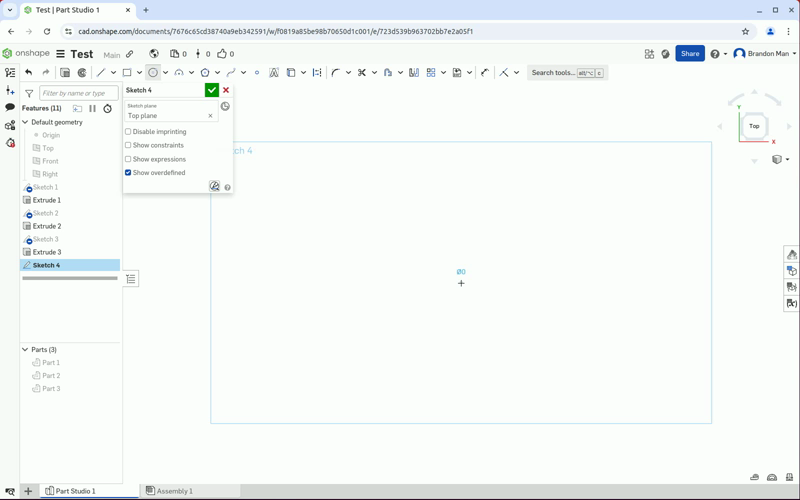
mouse_move(531, 282)
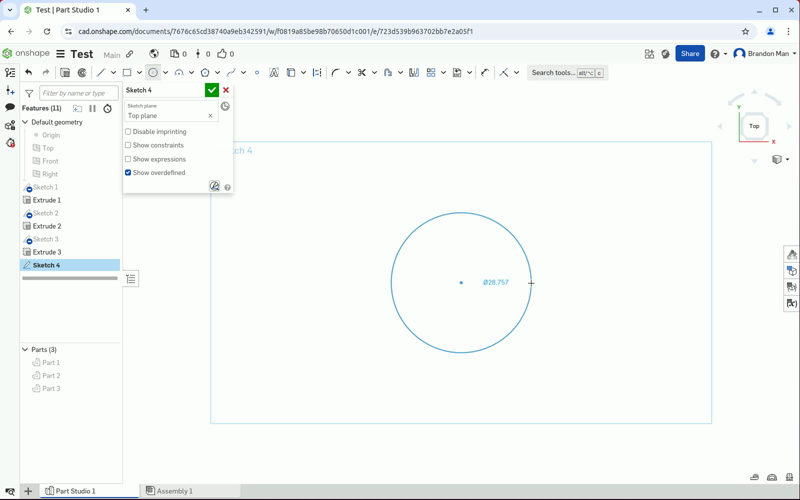
click(531, 282)
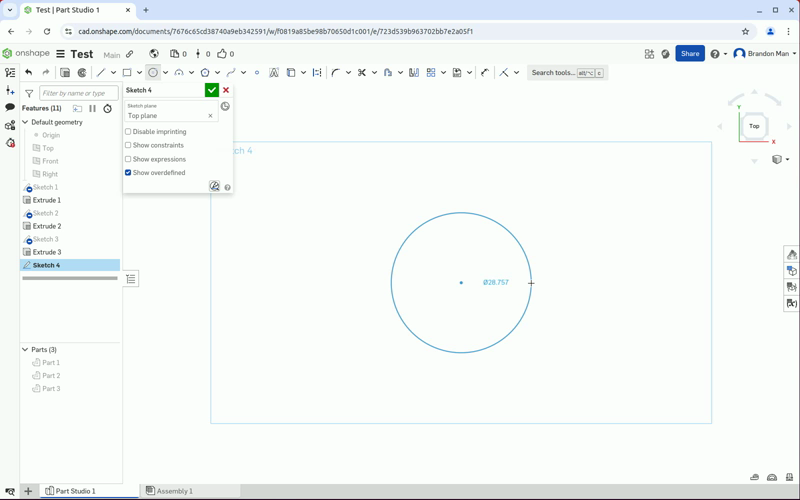
key(esc)
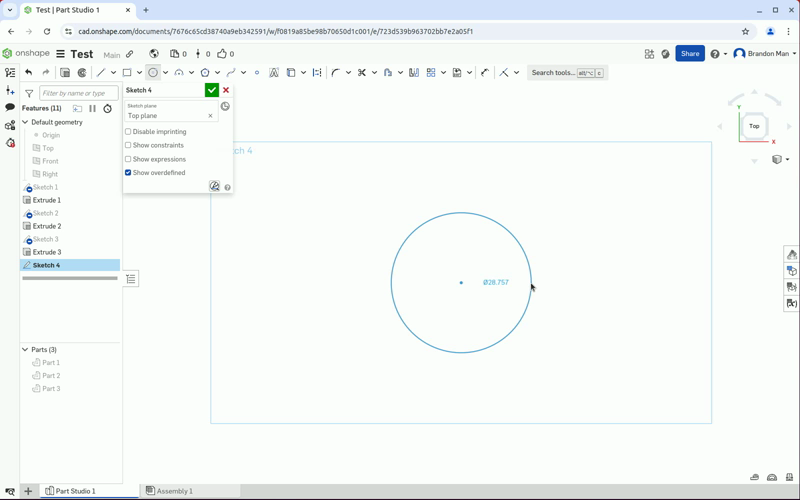
key(c)
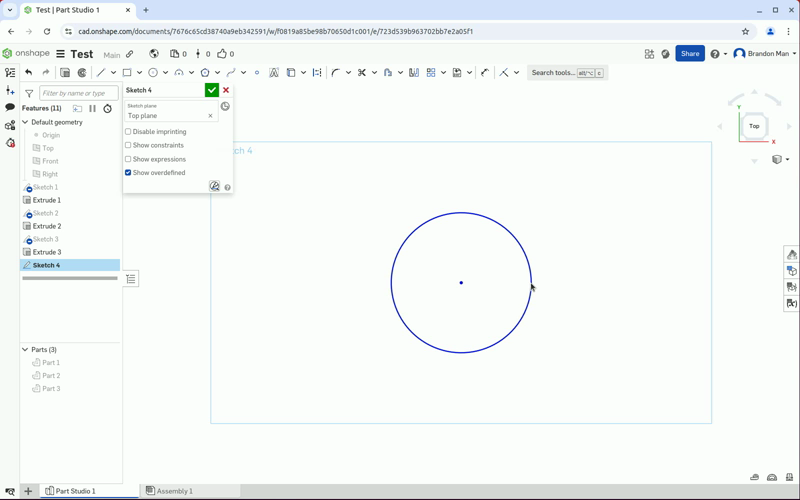
key_down(shift)
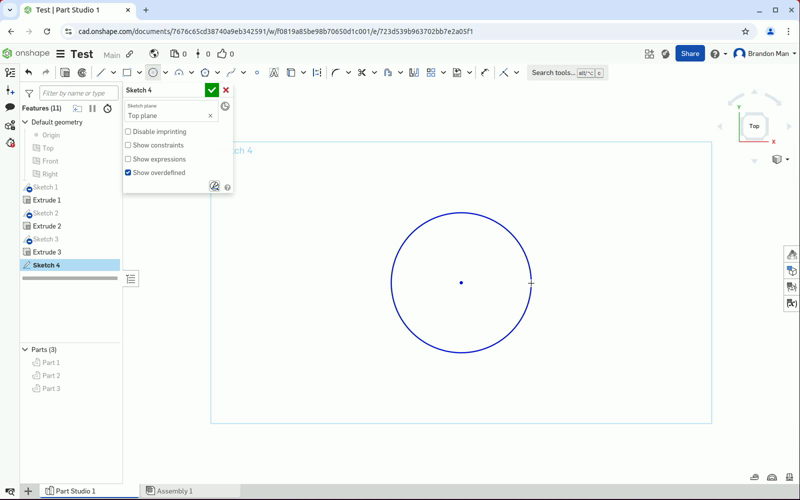
mouse_move(461, 282)
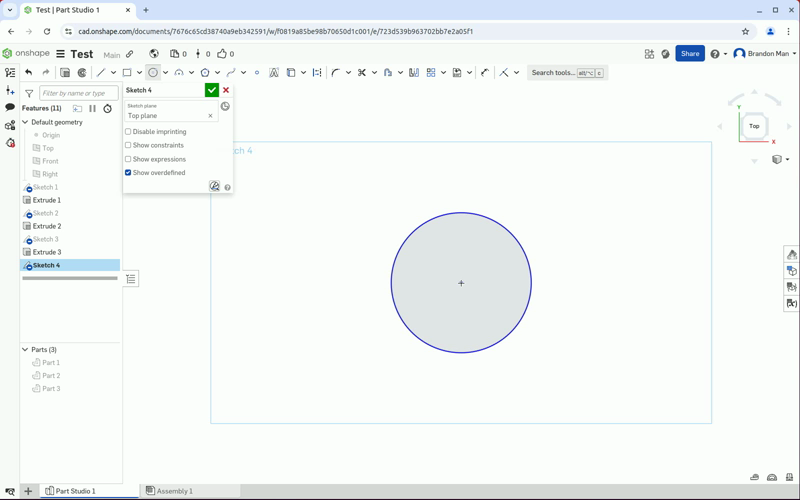
click(461, 282)
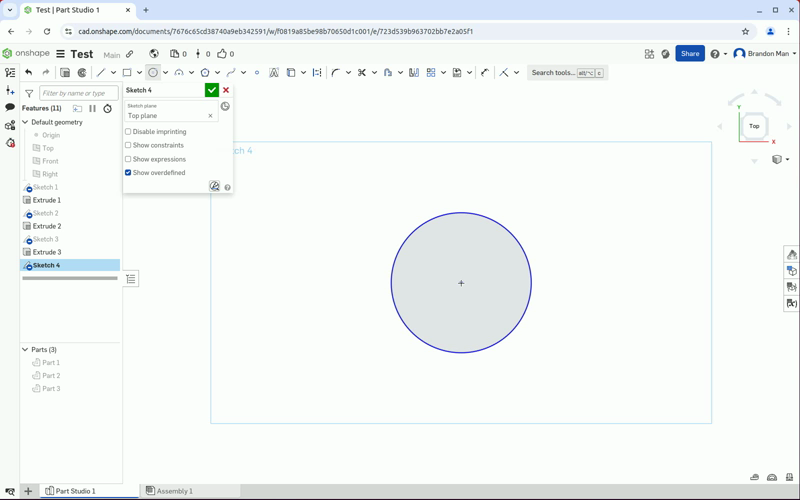
key_up(shift)
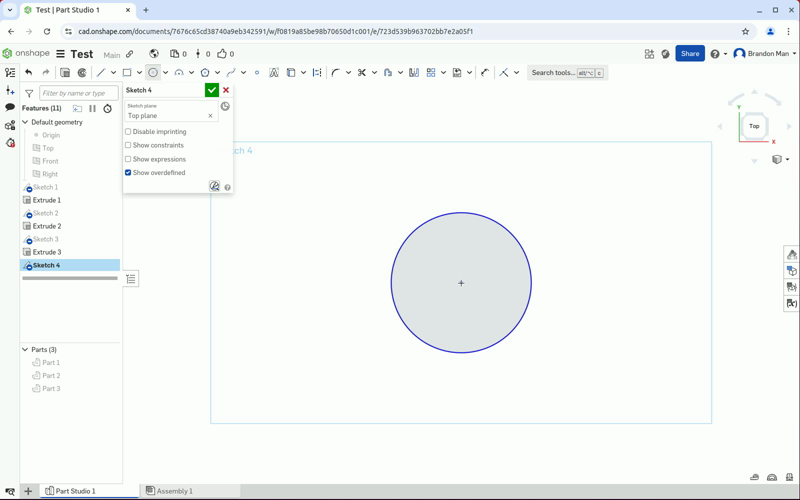
mouse_move(523, 282)
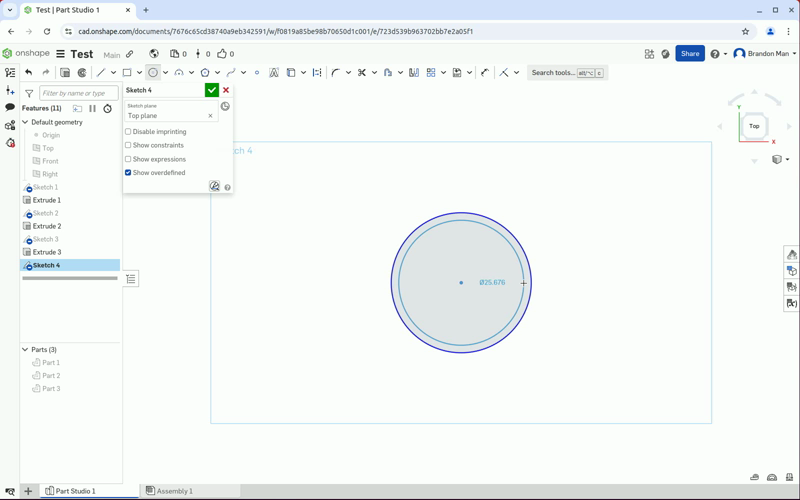
click(523, 282)
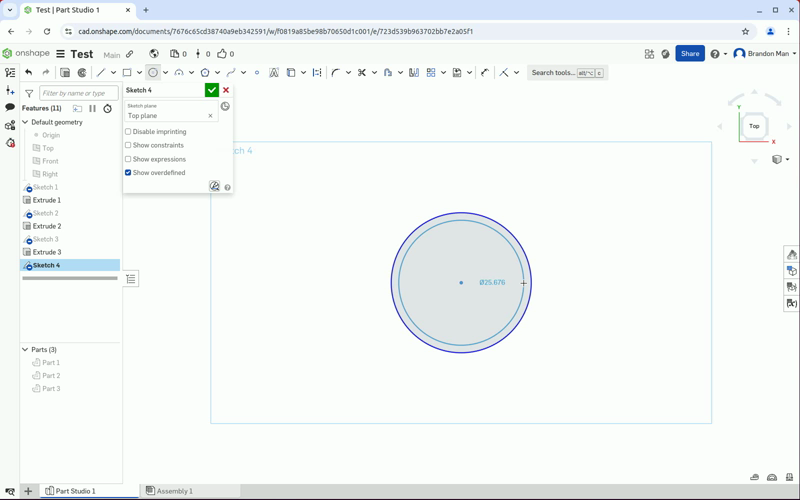
key(esc)
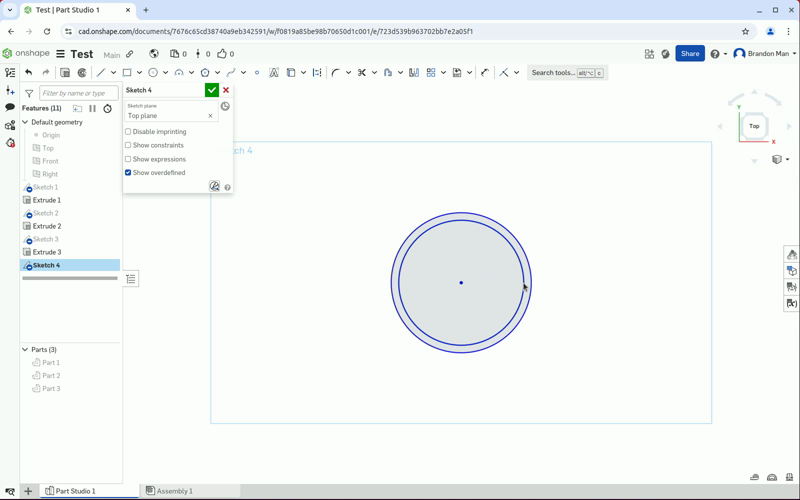
mouse_move(436, 222)
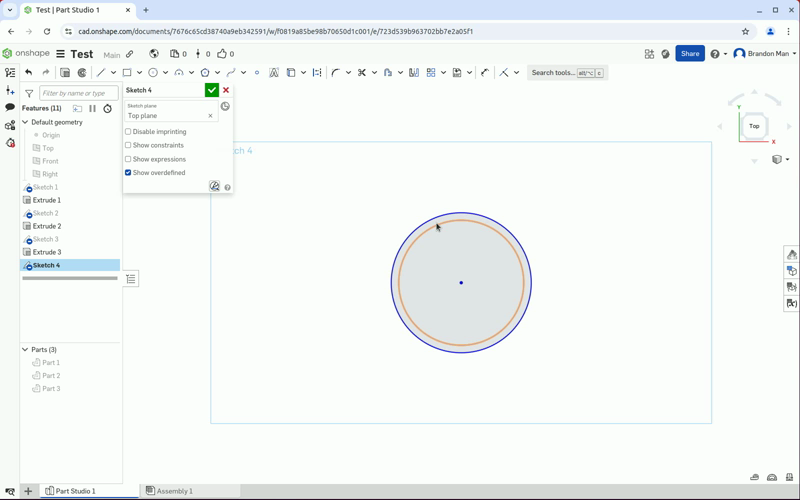
click(436, 222)
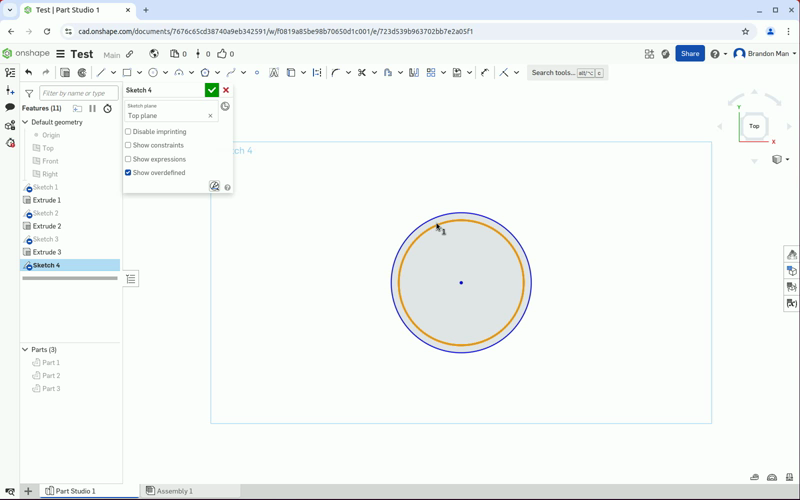
mouse_move(73, 352)
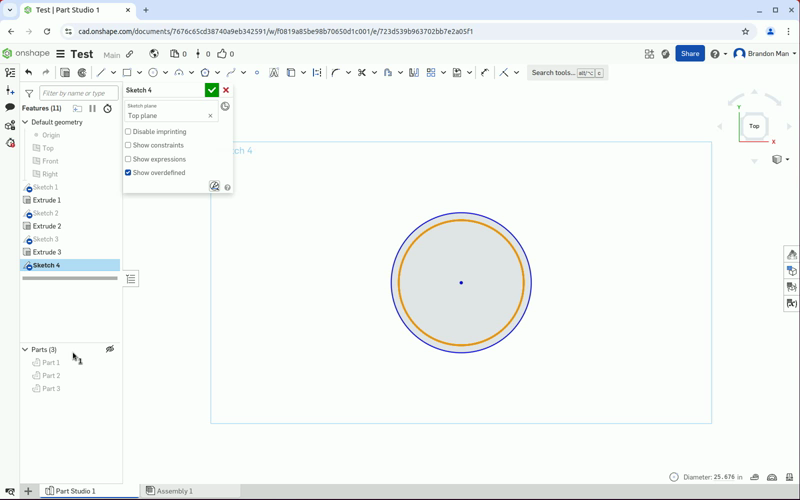
key(shift+y)
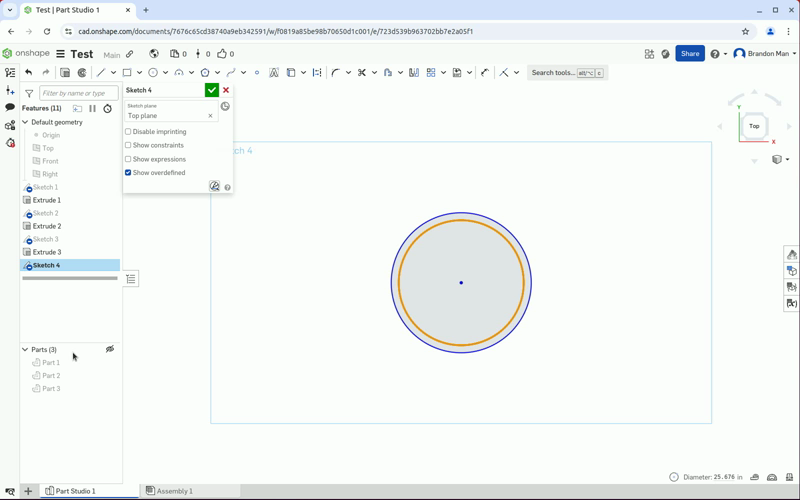
key(shift+e)
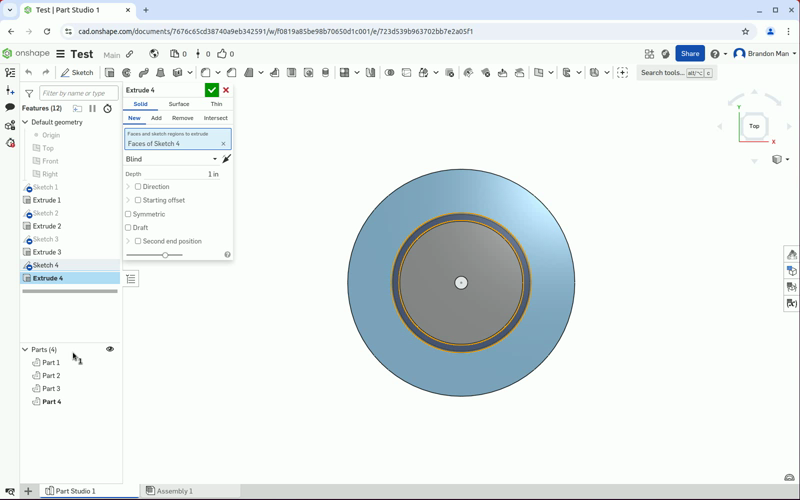
mouse_move(143, 106)
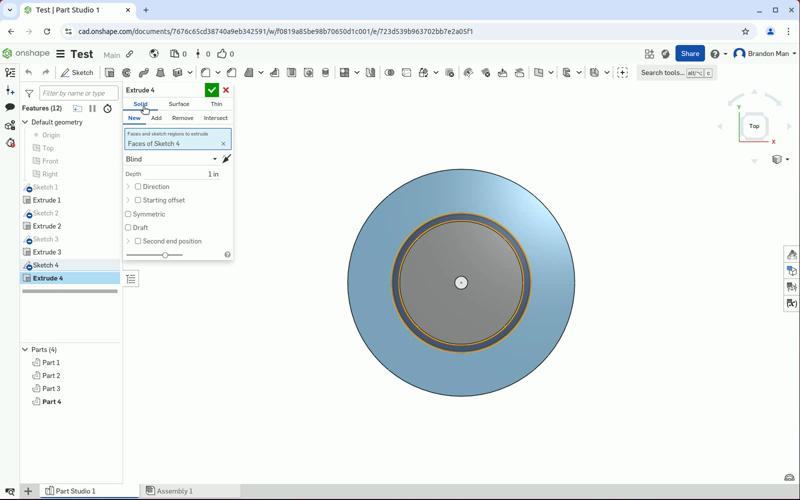
click(143, 106)
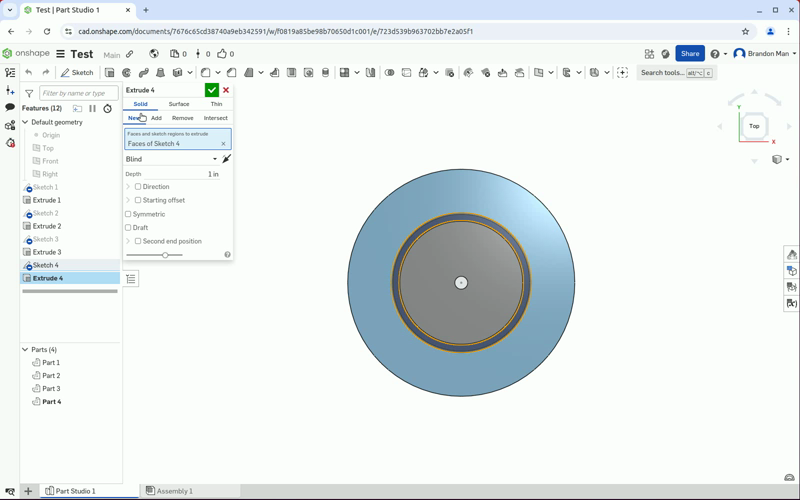
mouse_move(137, 120)
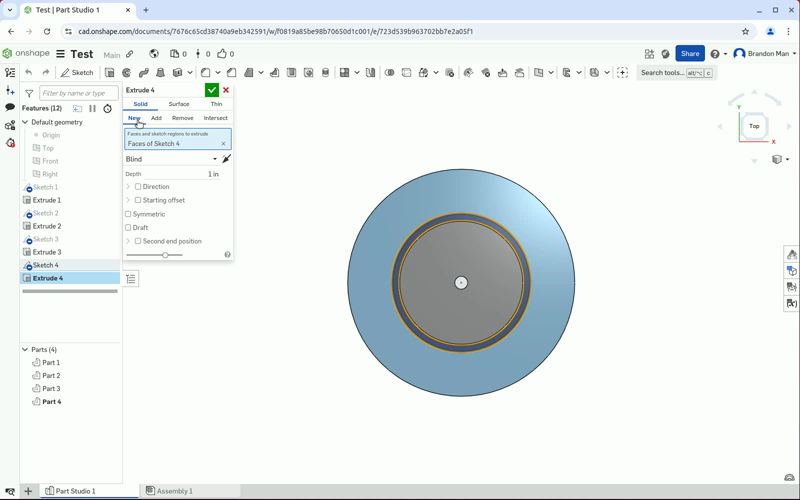
click(137, 120)
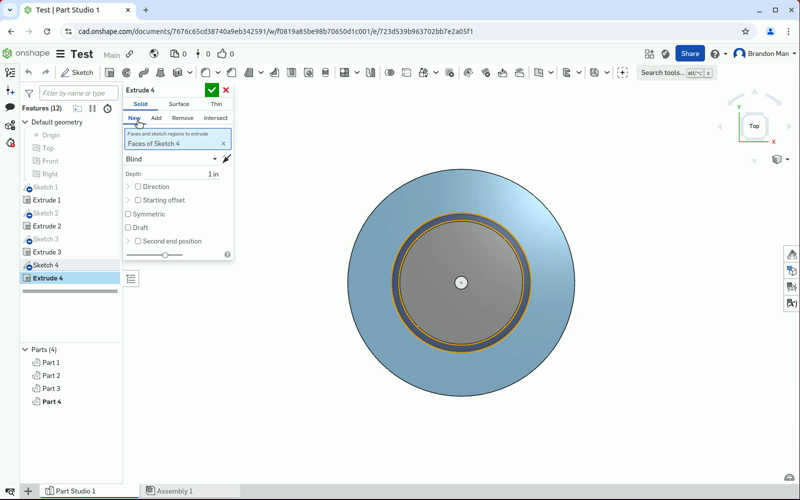
key(tab, 4)
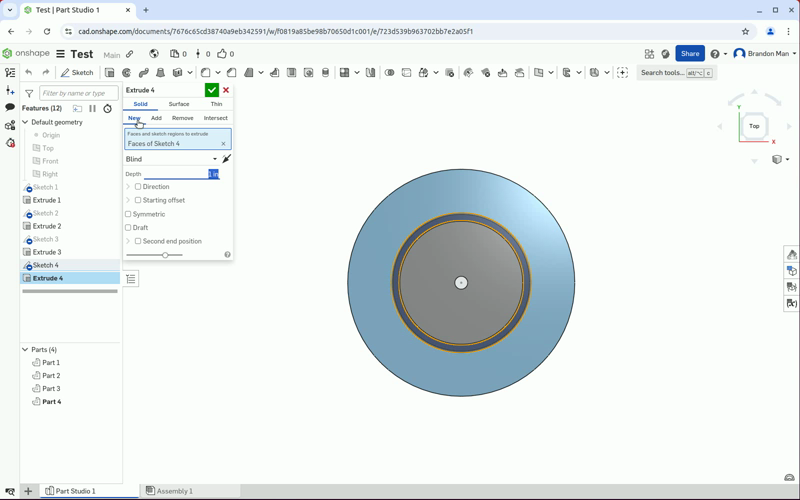
text(17.331)
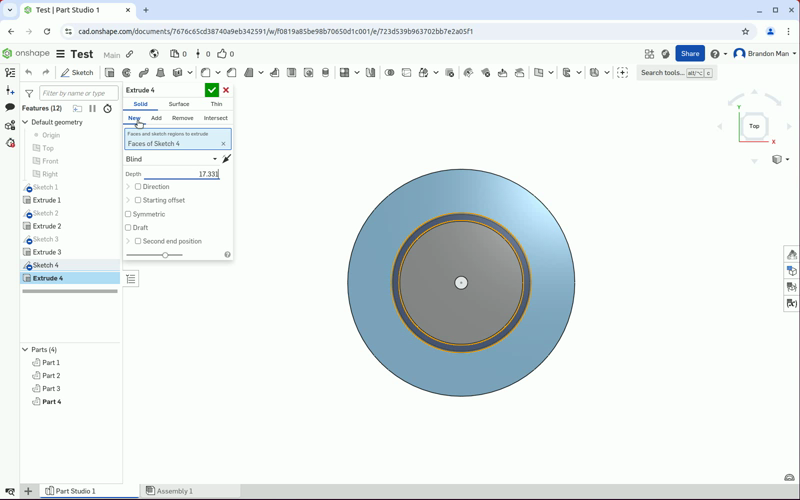
key(enter)
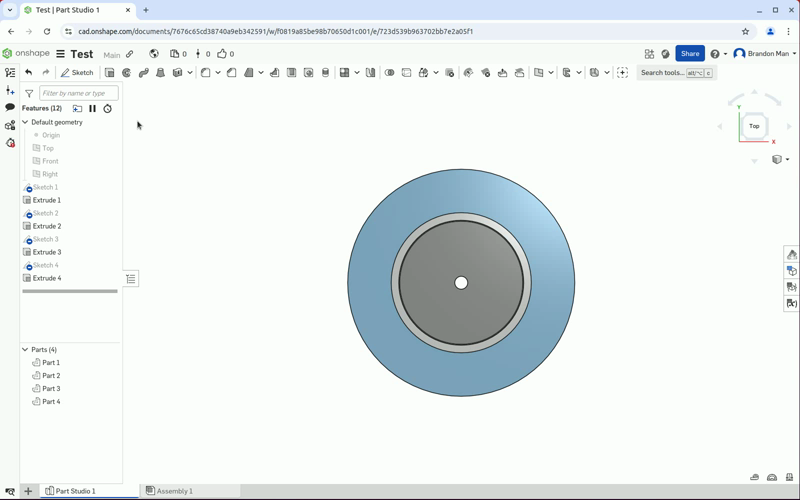
key(shift+h)
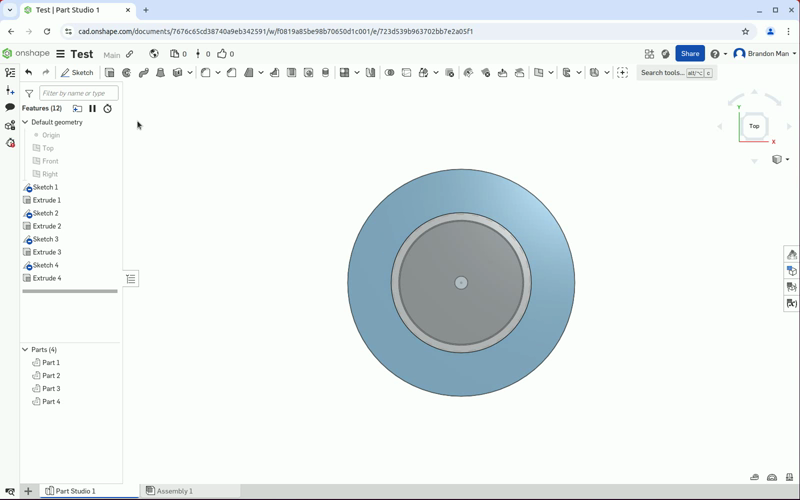
key(shift+h)
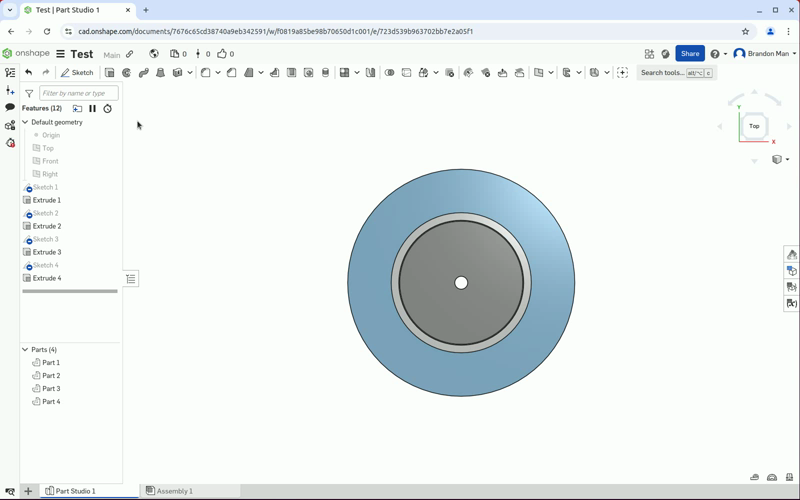
mouse_move(73, 189)
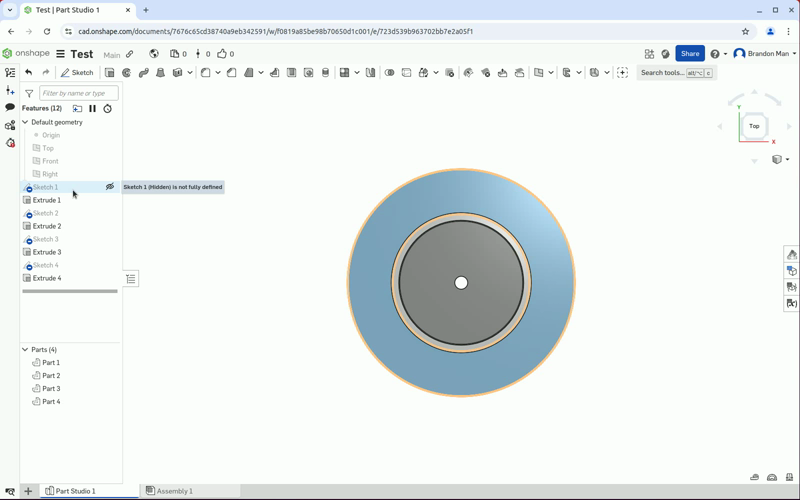
click(73, 189)
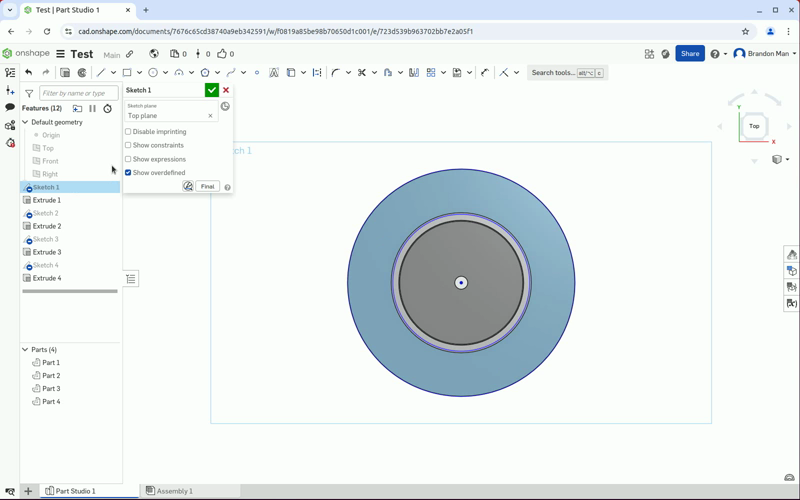
mouse_move(229, 92)
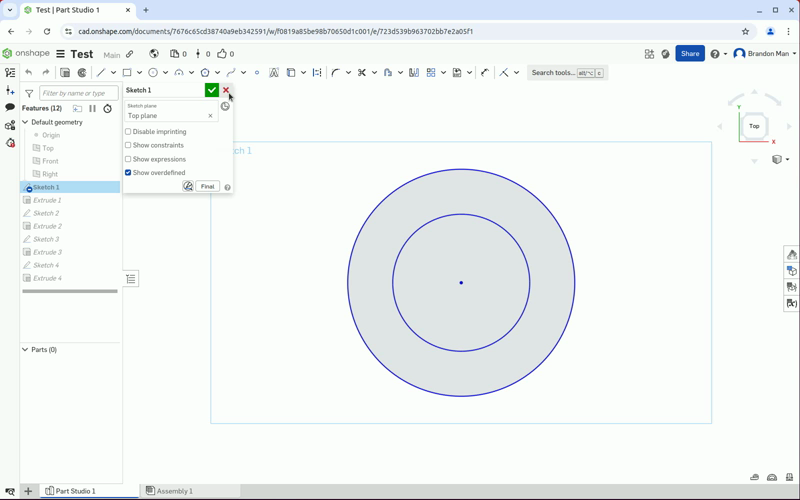
click(229, 92)
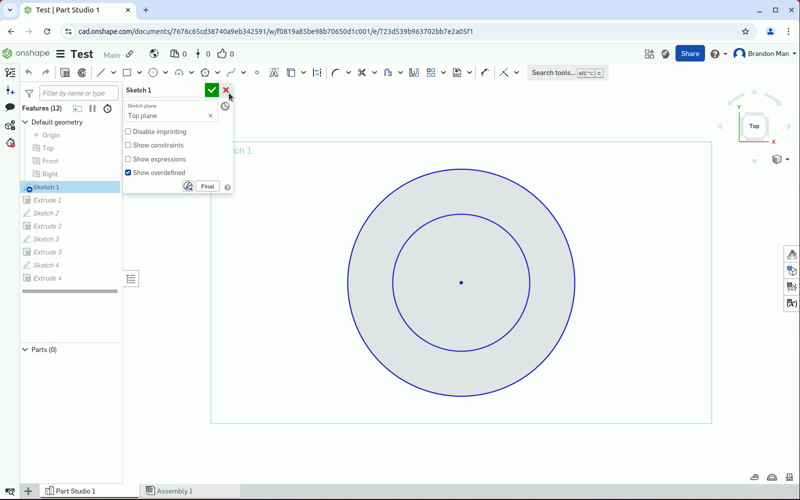
key(shift+s)
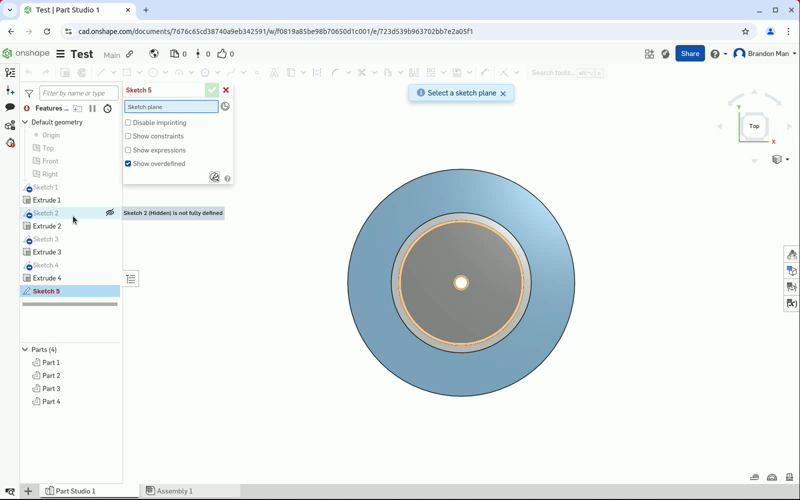
scroll(3)
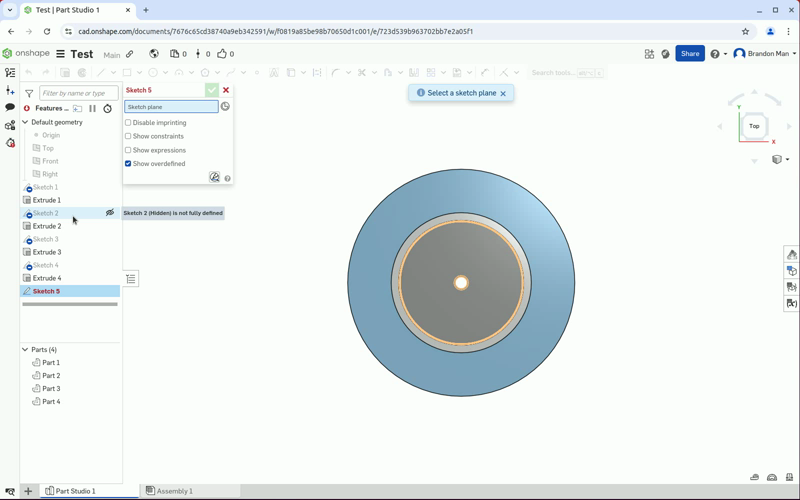
mouse_move(73, 150)
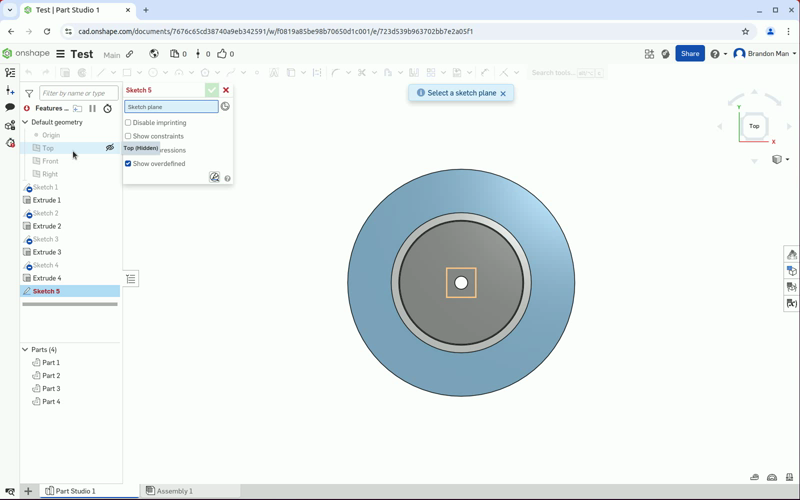
click(73, 150)
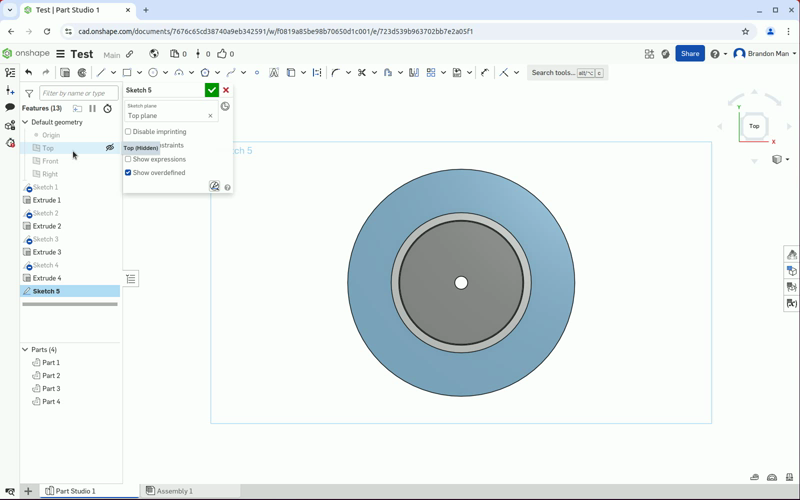
mouse_move(73, 352)
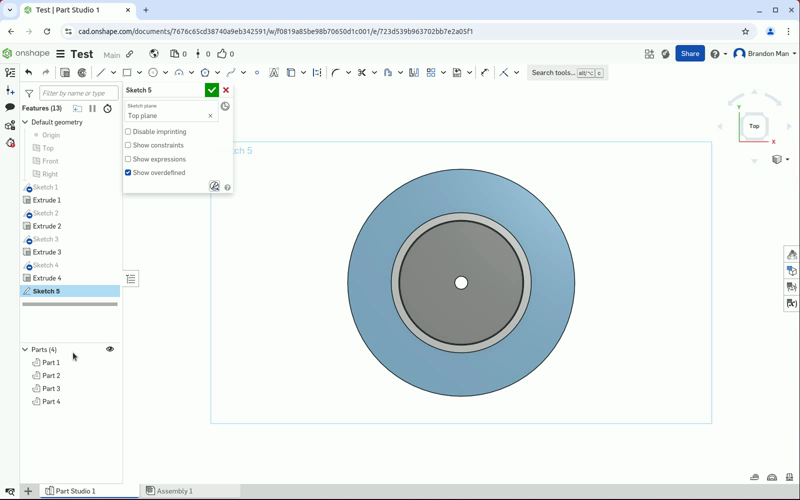
key(y)
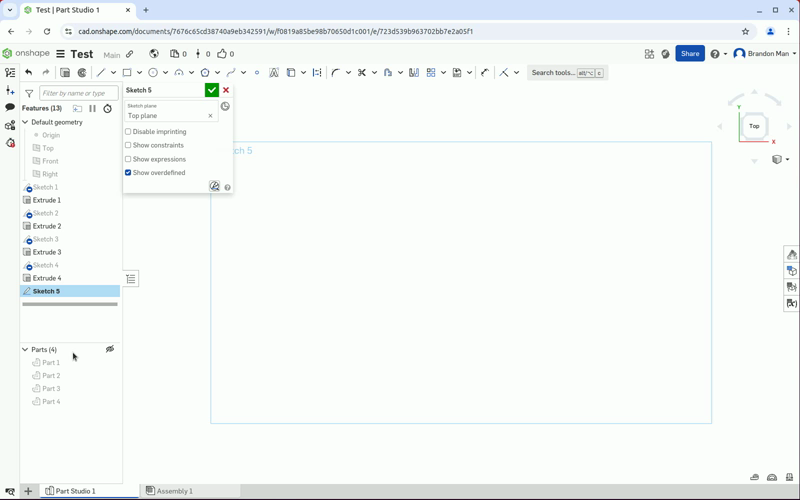
key(c)
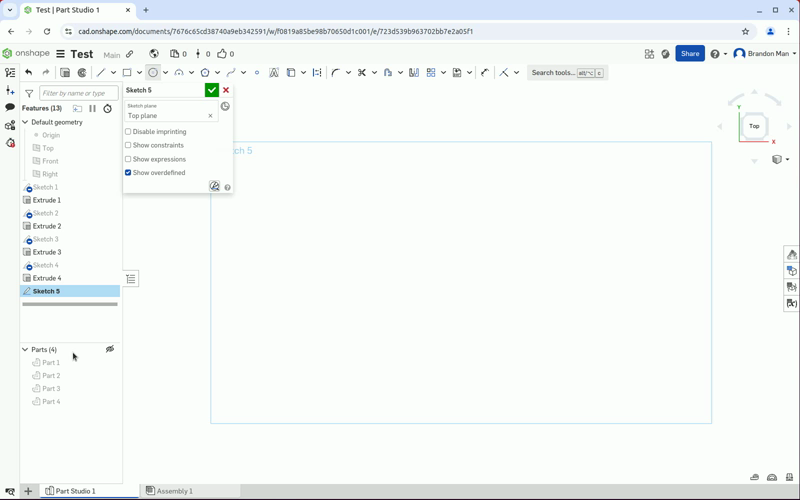
key_down(shift)
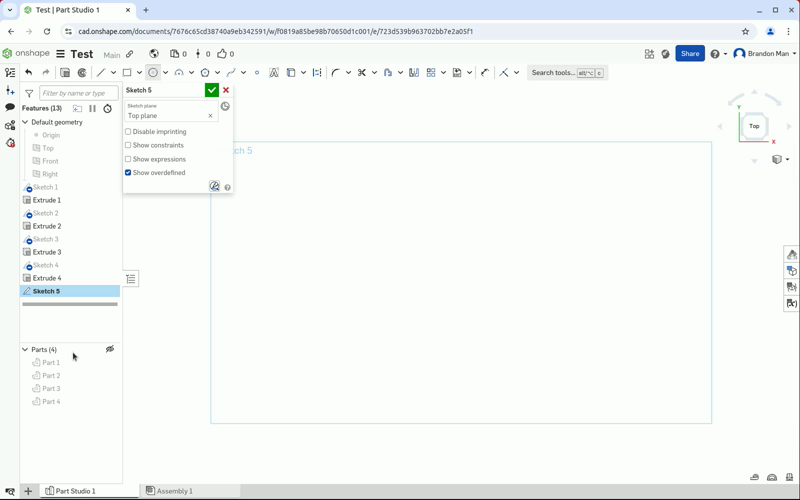
mouse_move(461, 282)
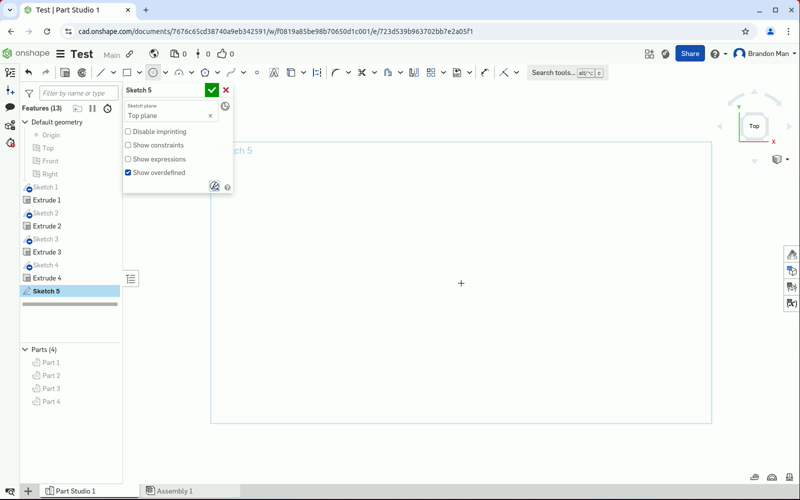
click(461, 282)
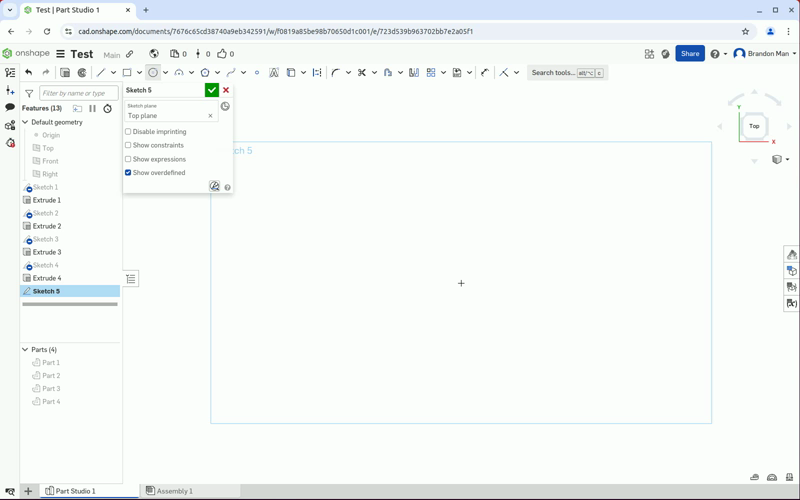
key_up(shift)
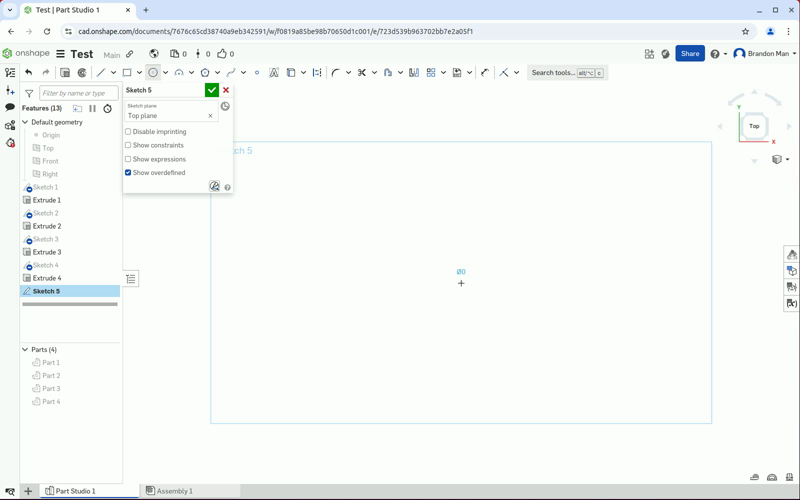
mouse_move(574, 282)
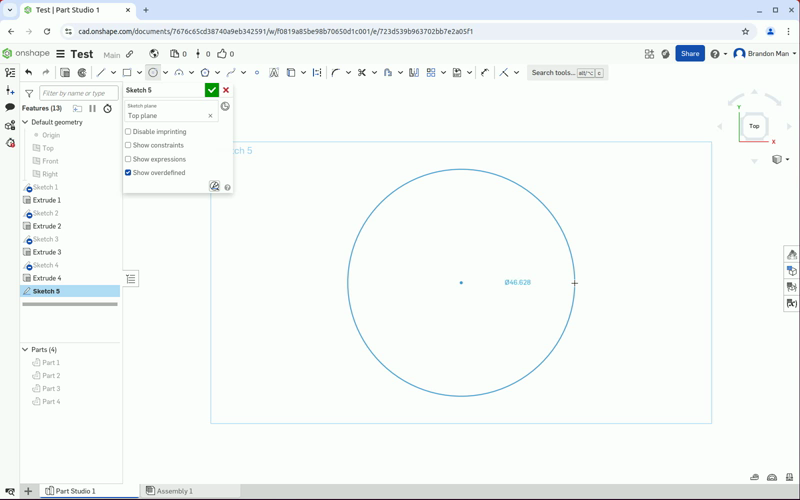
click(574, 282)
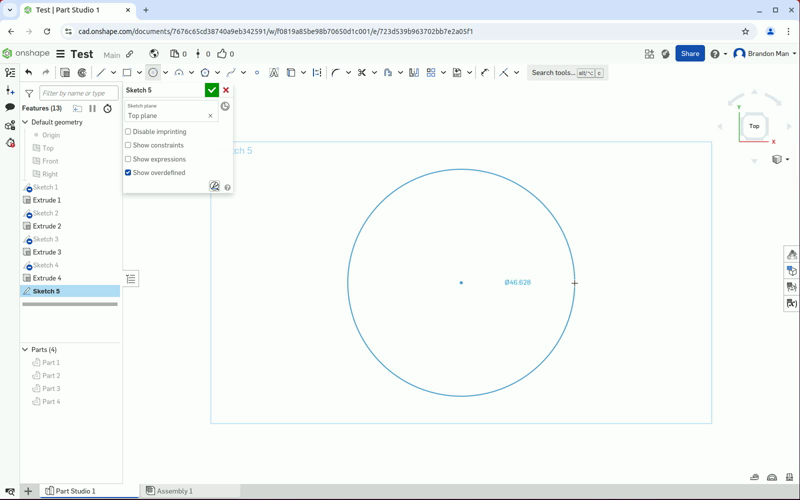
key(esc)
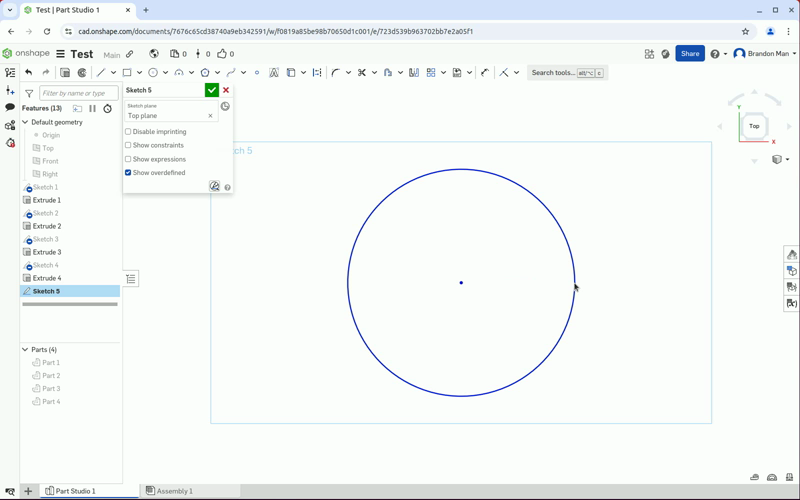
key(c)
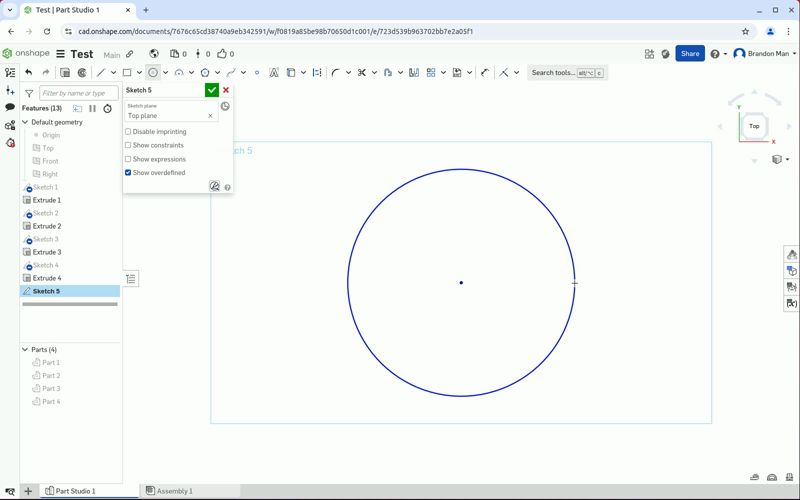
key_down(shift)
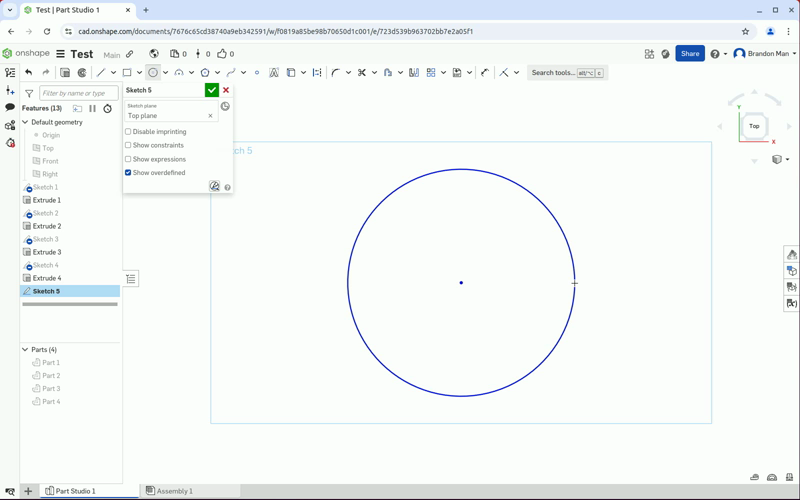
mouse_move(461, 282)
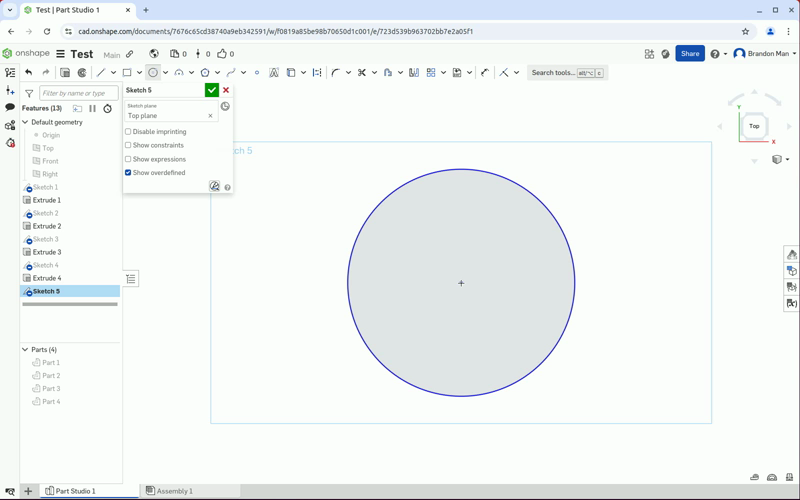
click(461, 282)
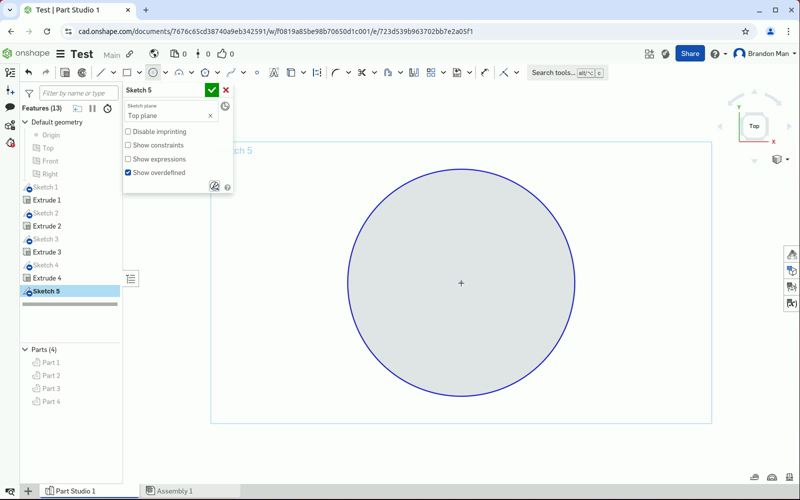
key_up(shift)
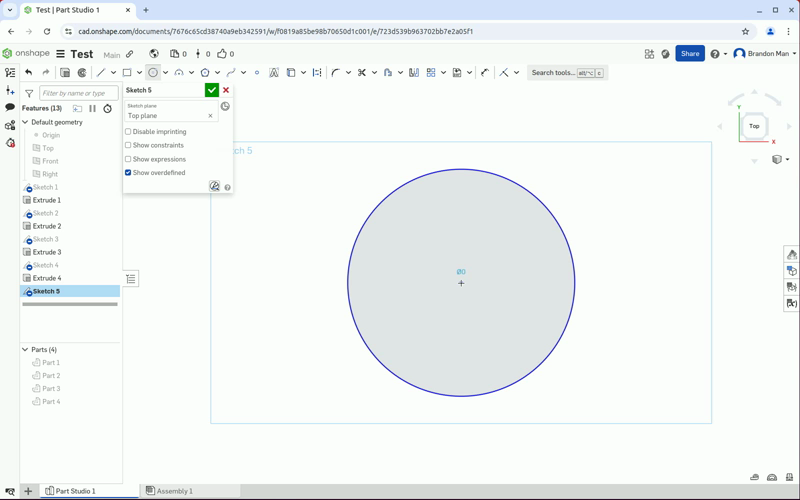
mouse_move(529, 282)
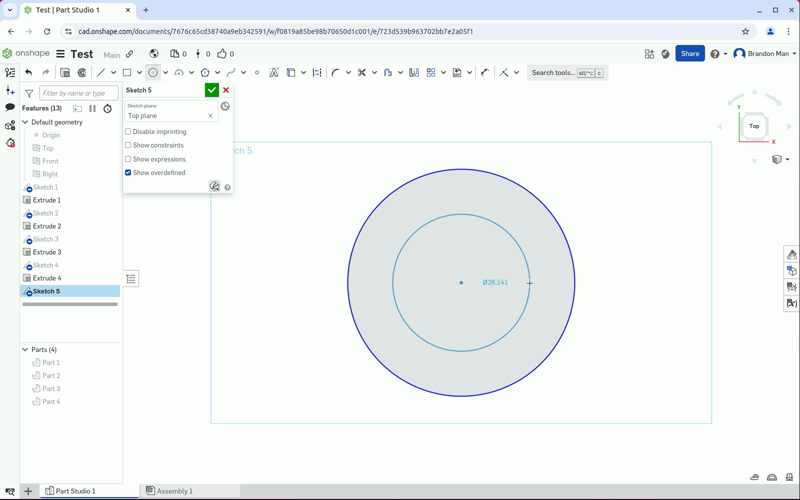
click(529, 282)
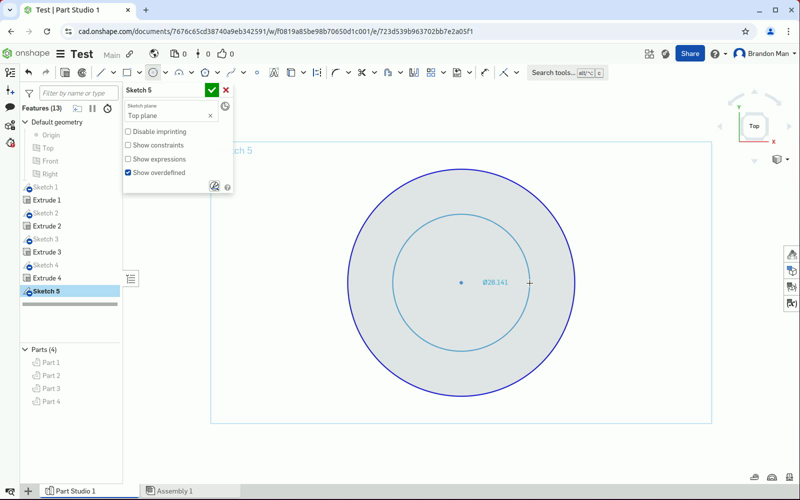
key(esc)
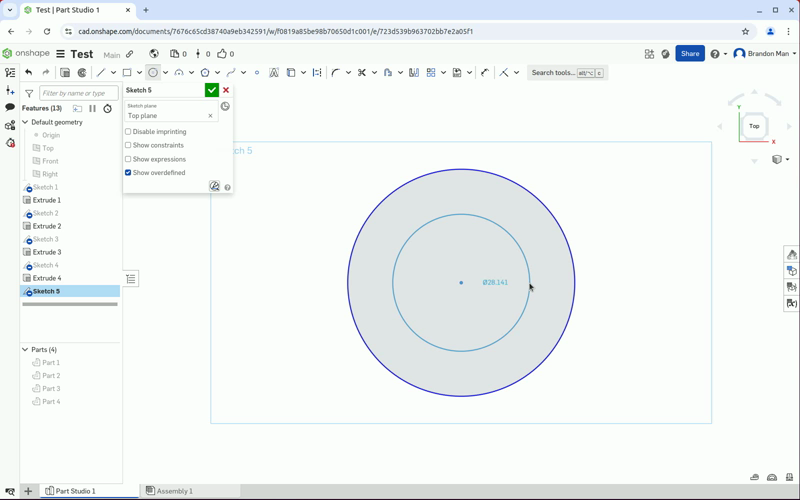
mouse_move(446, 376)
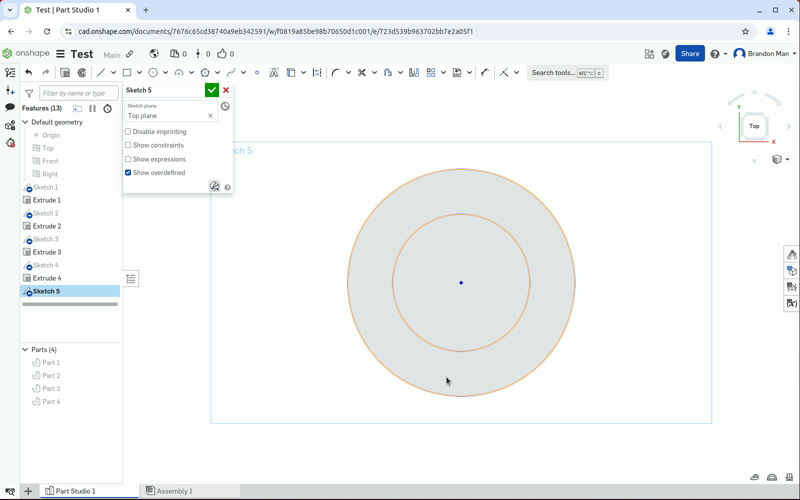
click(446, 376)
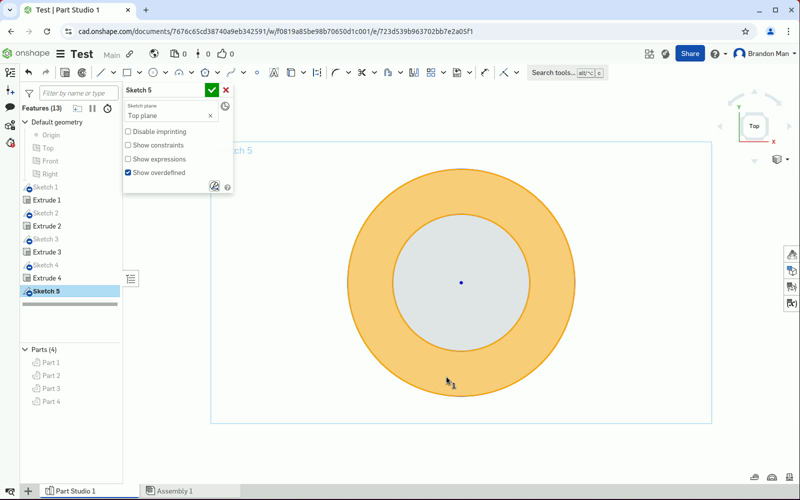
mouse_move(73, 352)
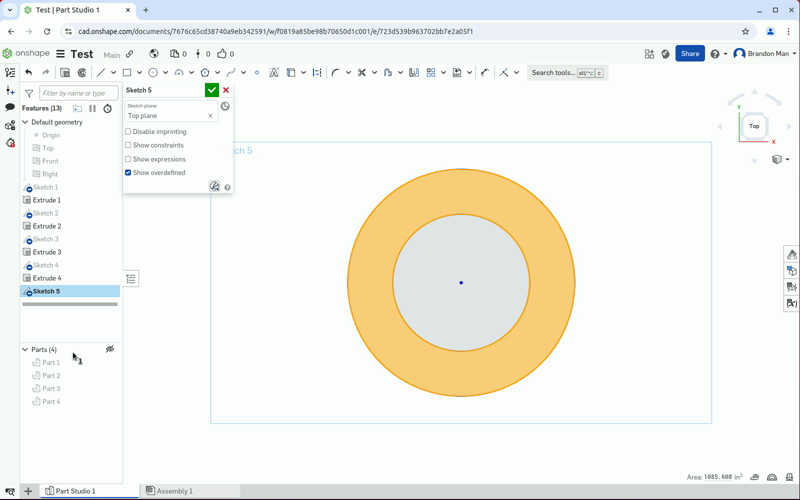
key(shift+y)
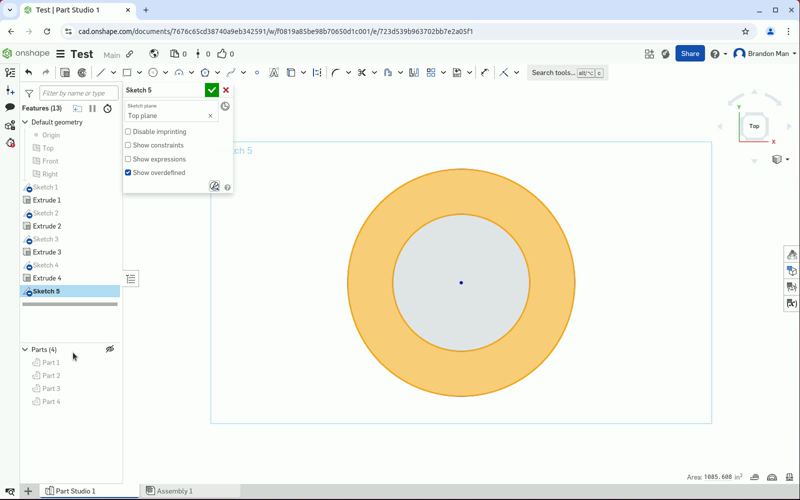
key(shift+e)
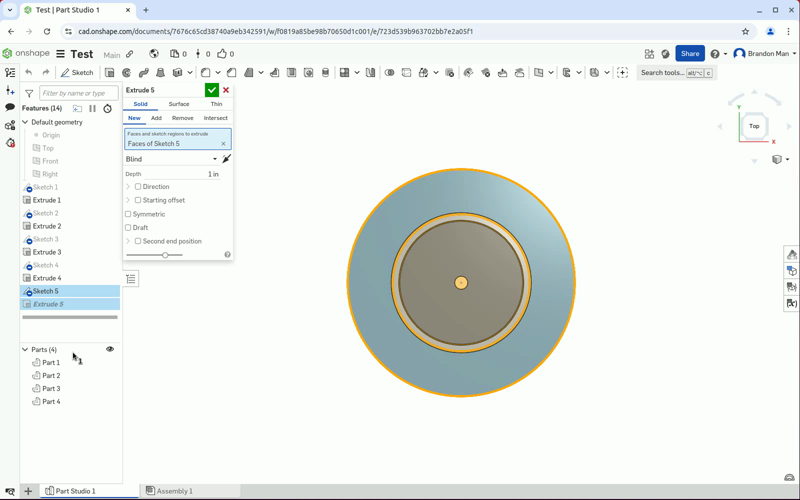
mouse_move(143, 106)
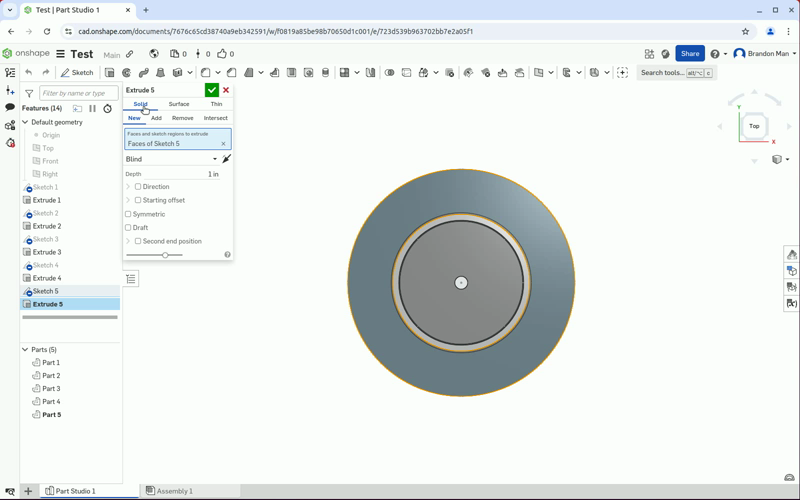
click(143, 106)
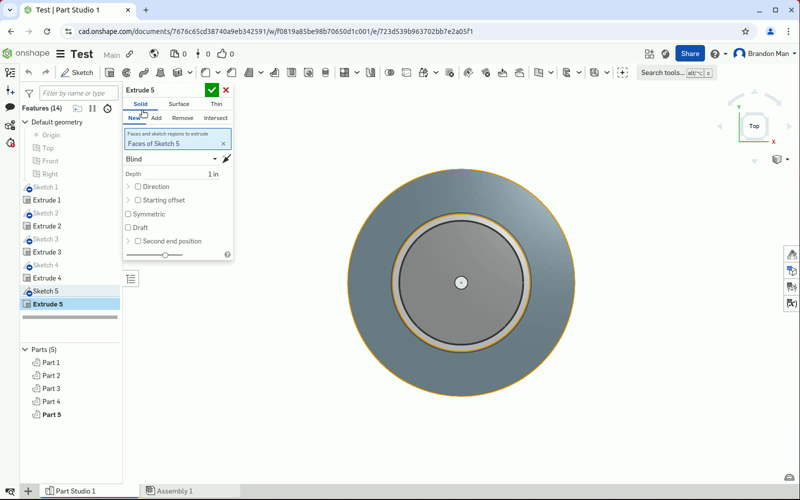
mouse_move(137, 120)
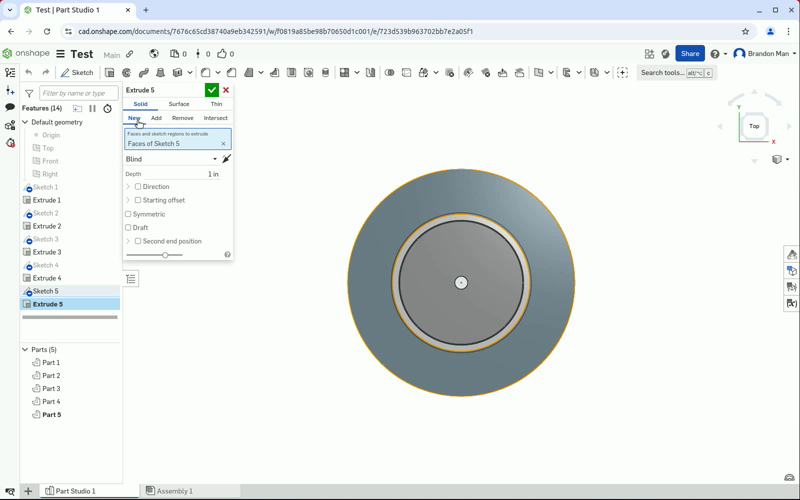
click(137, 120)
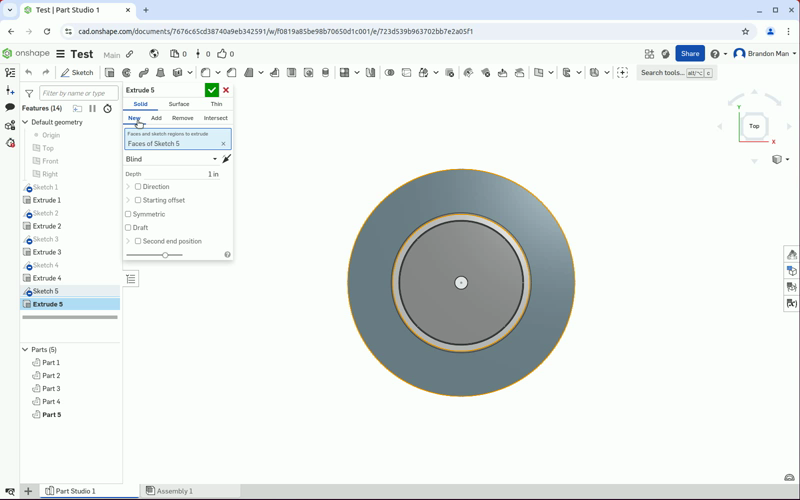
key(tab, 4)
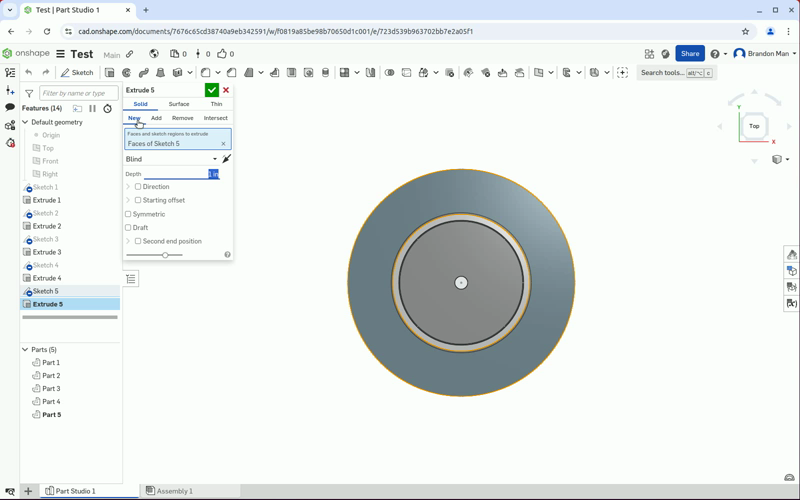
text(1.685)
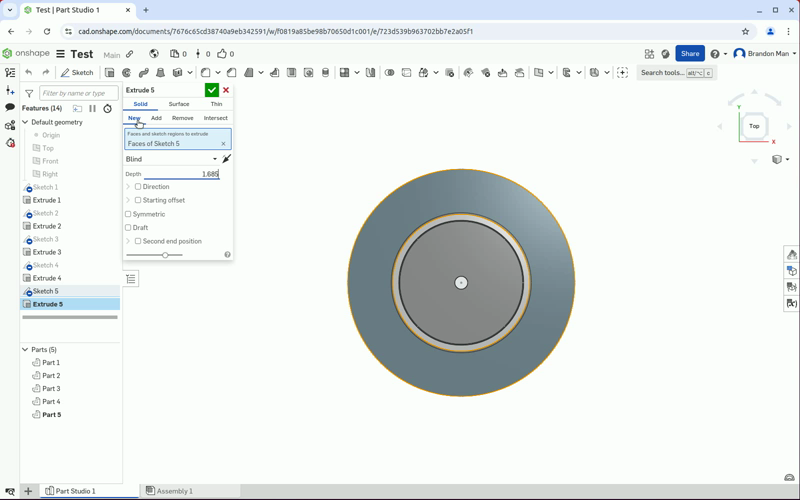
key(enter)
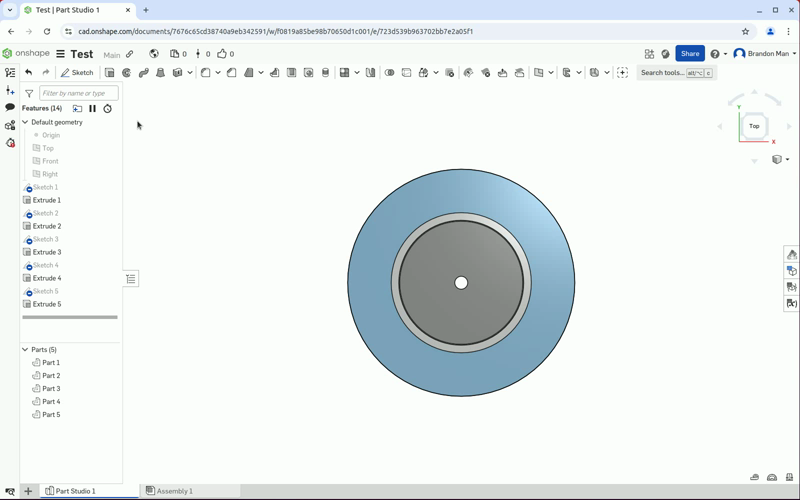
key(shift+h)
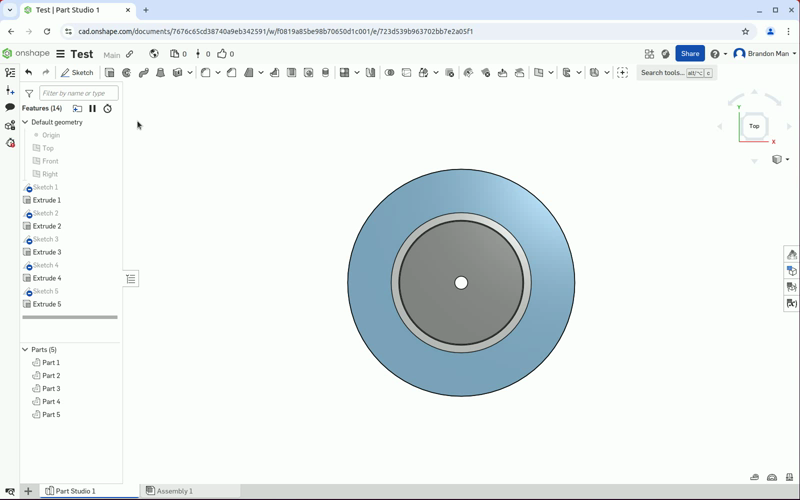
key(shift+h)
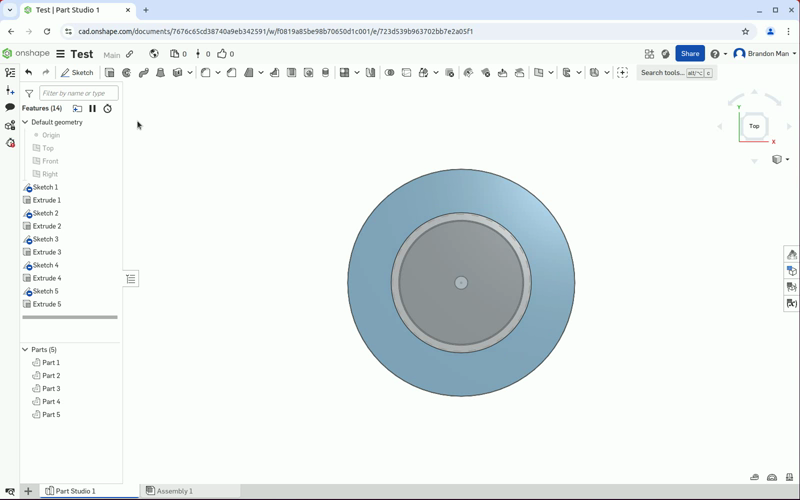
key(shift+7)
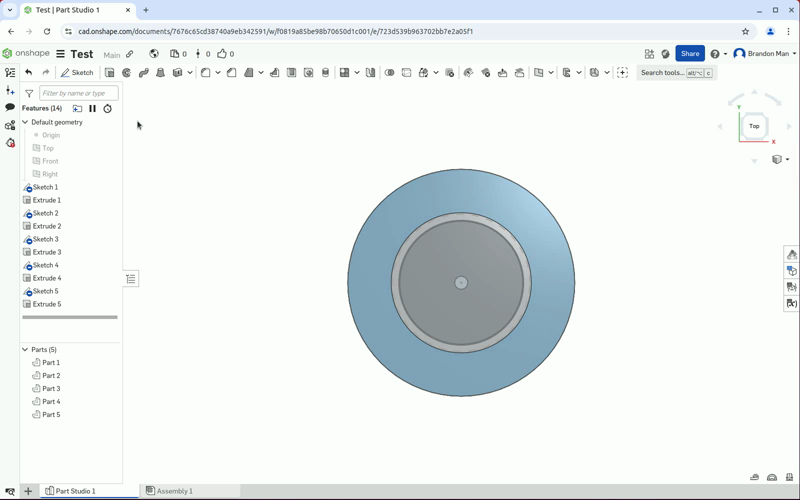
key(up, 3)
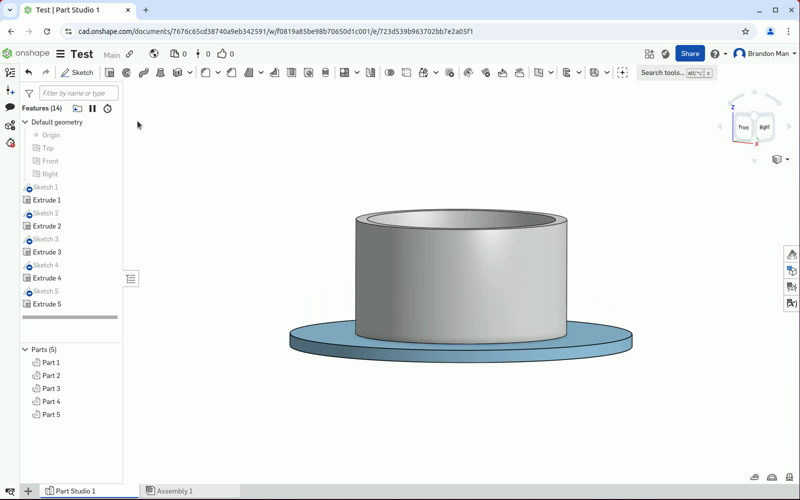
key(left, 3)
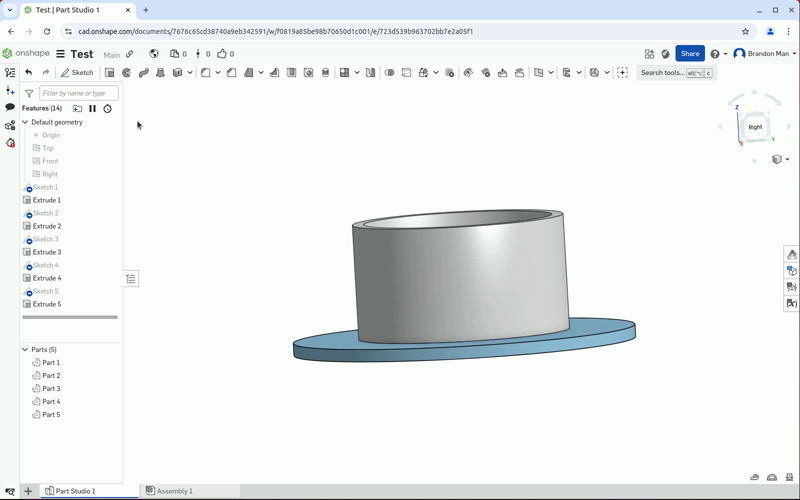
key(right, 3)
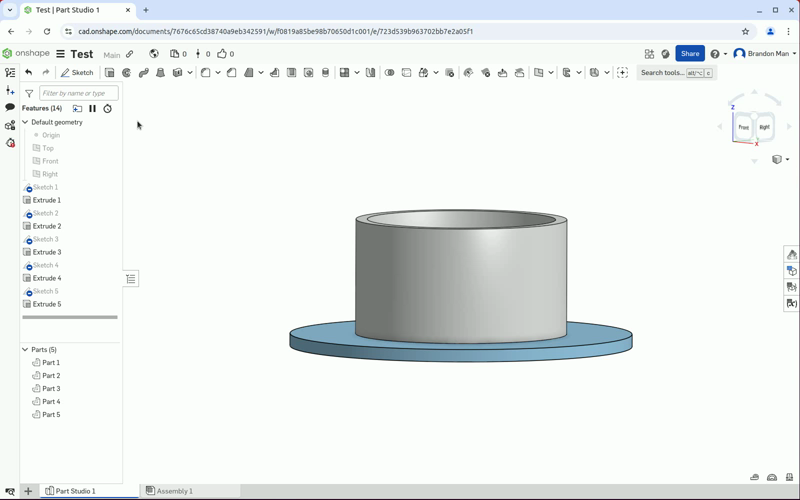
key(down, 3)
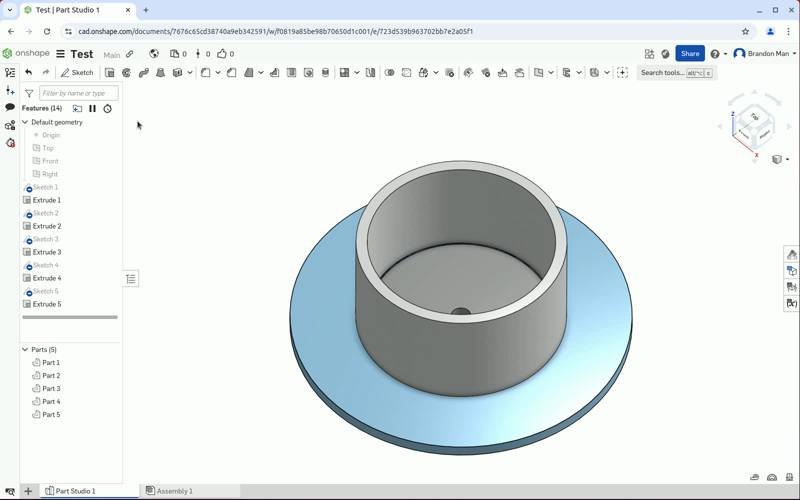
mouse_move(73, 189)
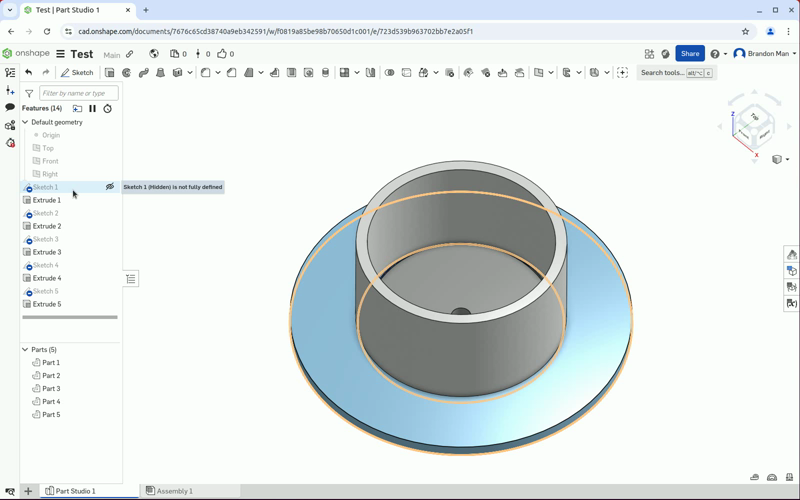
click(73, 189)